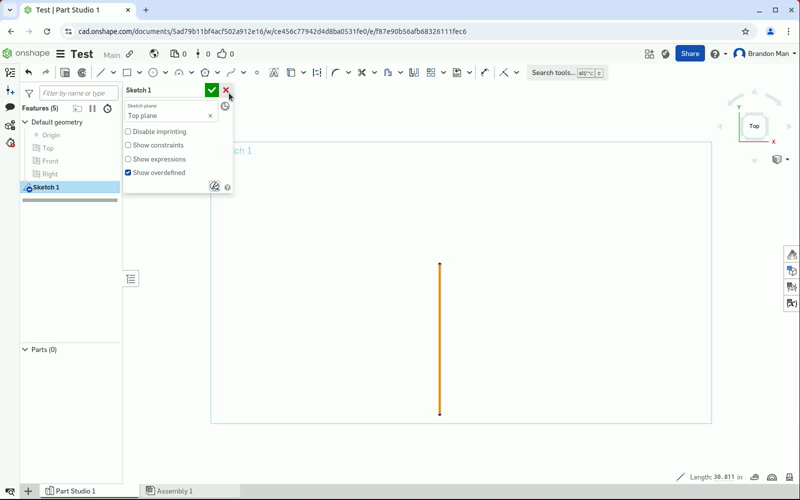
key(shift+h)
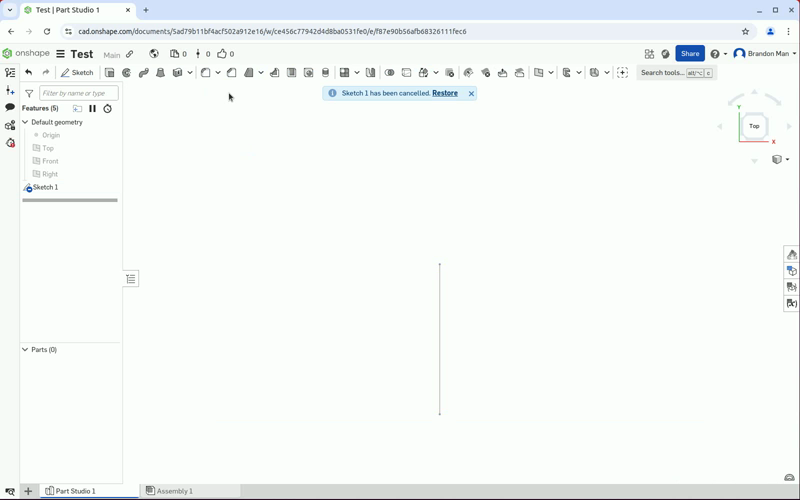
key(shift+s)
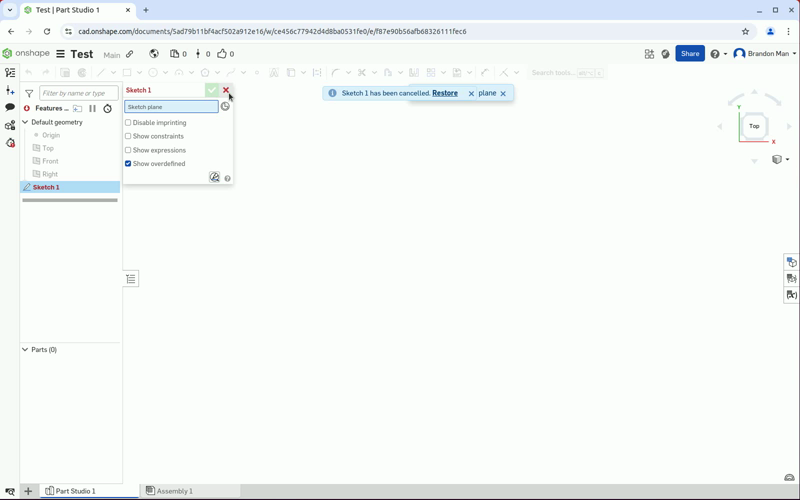
mouse_move(73, 150)
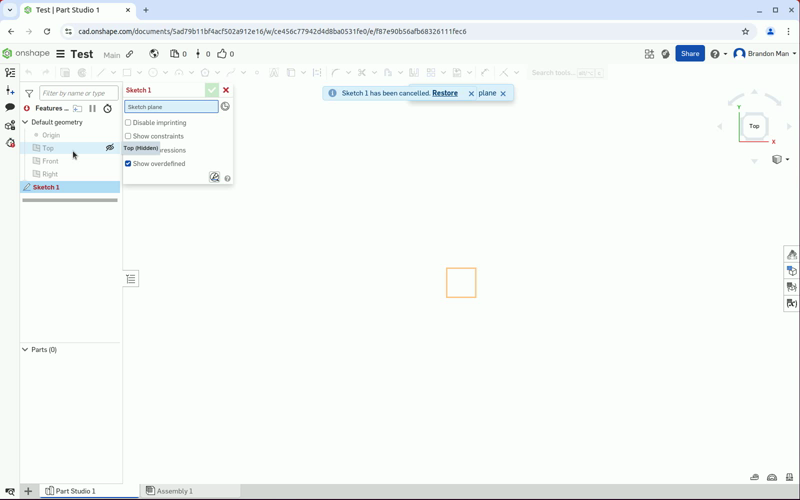
click(73, 150)
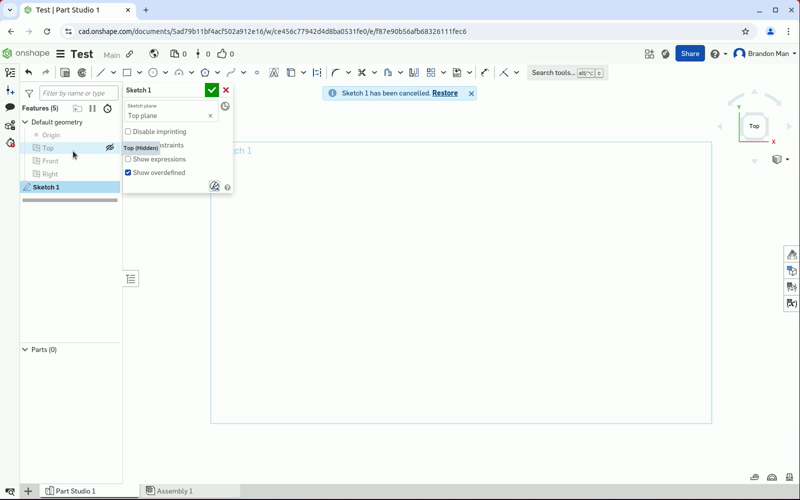
mouse_move(73, 352)
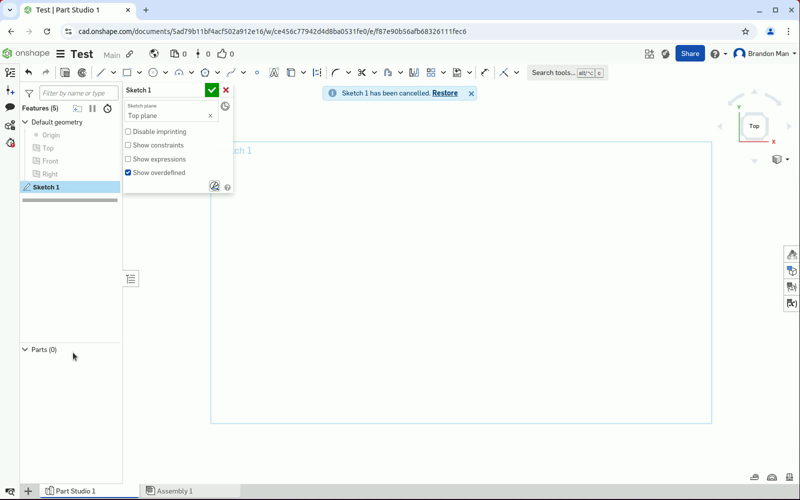
key(y)
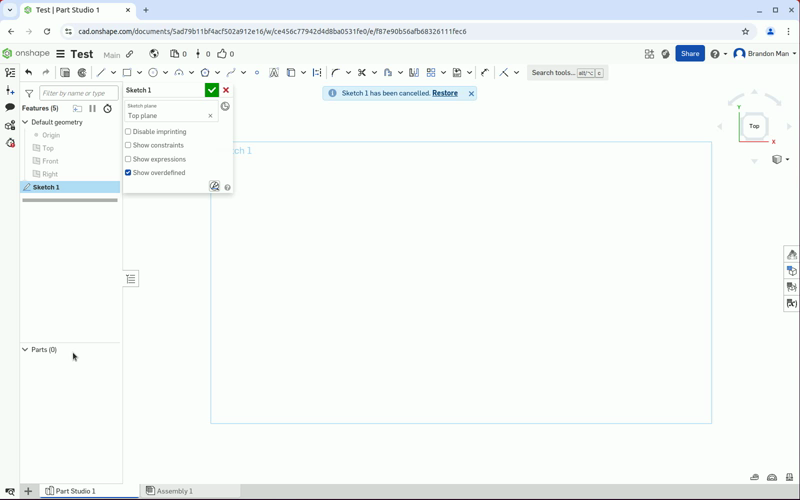
key(l)
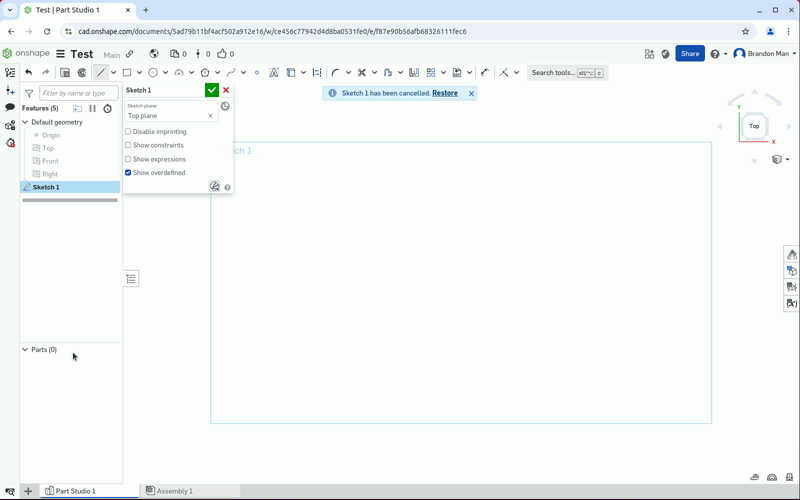
key_down(shift)
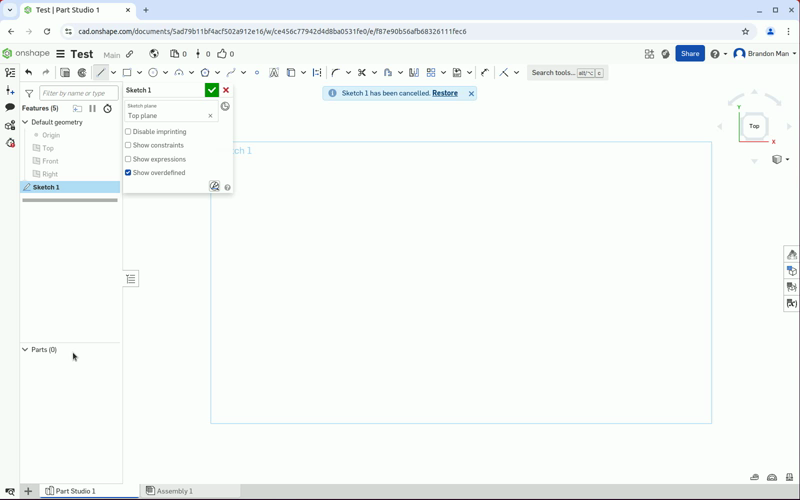
mouse_move(404, 339)
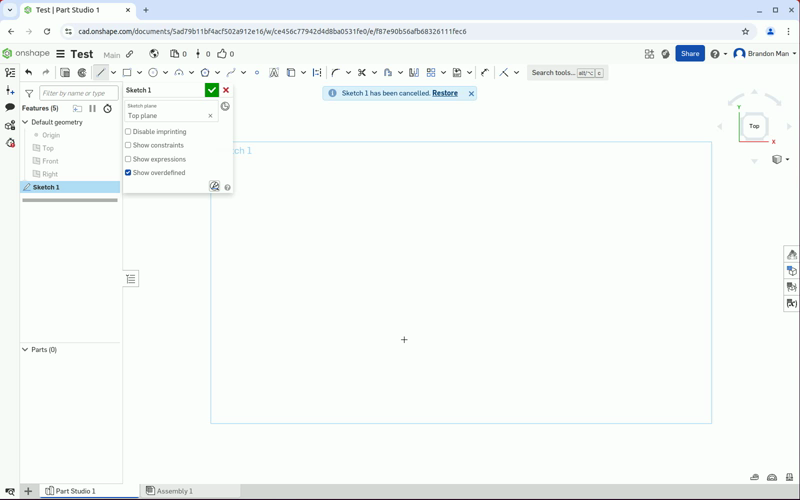
click(404, 339)
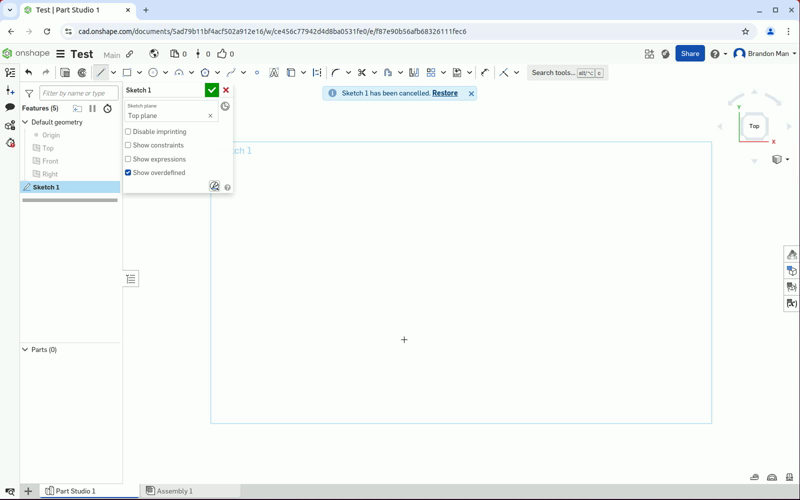
key_up(shift)
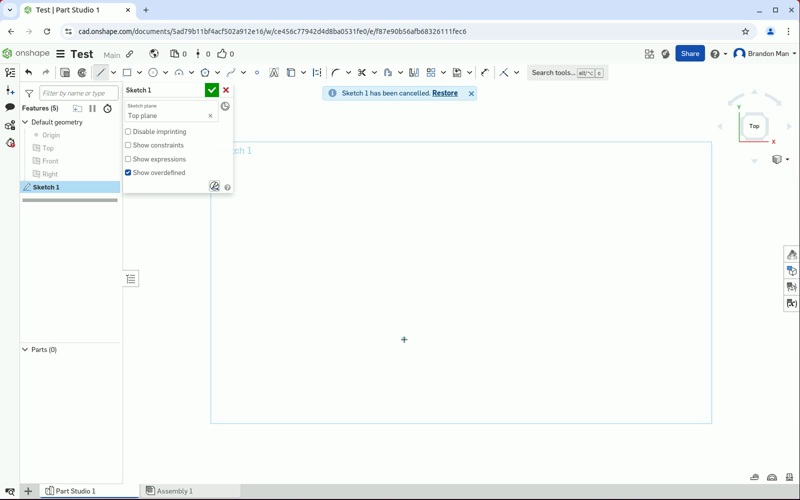
key_down(shift)
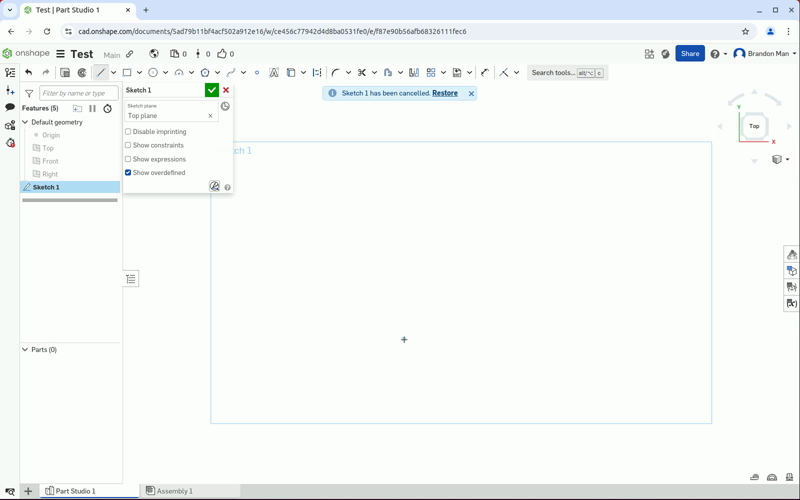
mouse_move(516, 339)
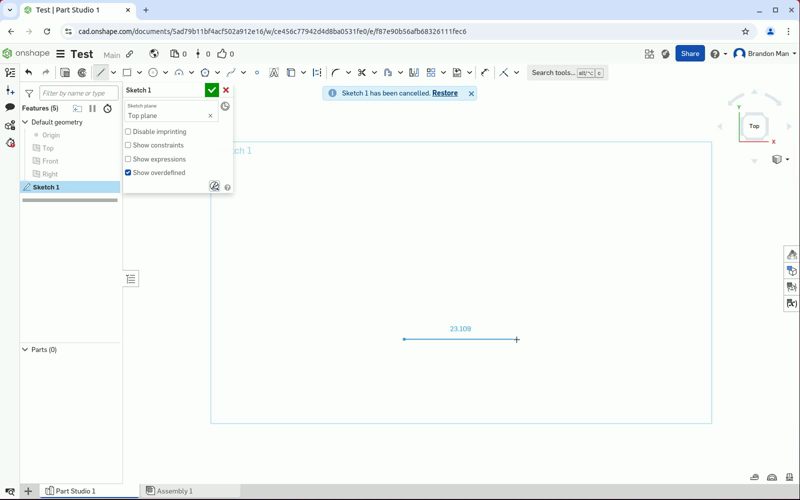
click(516, 339)
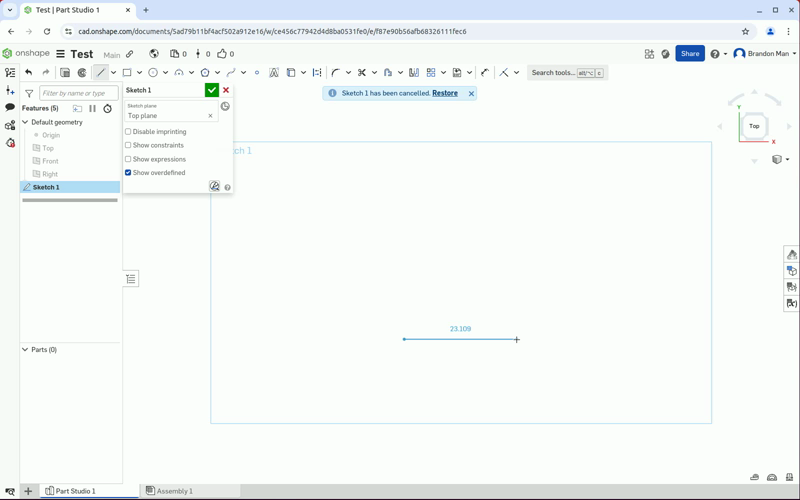
key_up(shift)
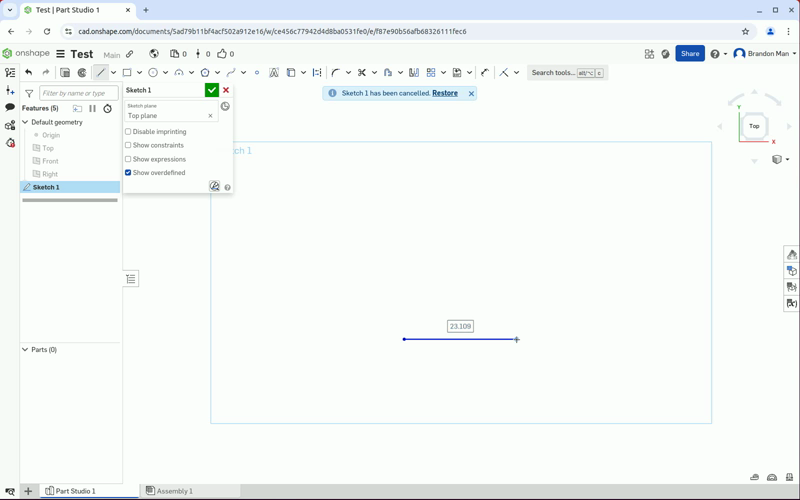
key_down(shift)
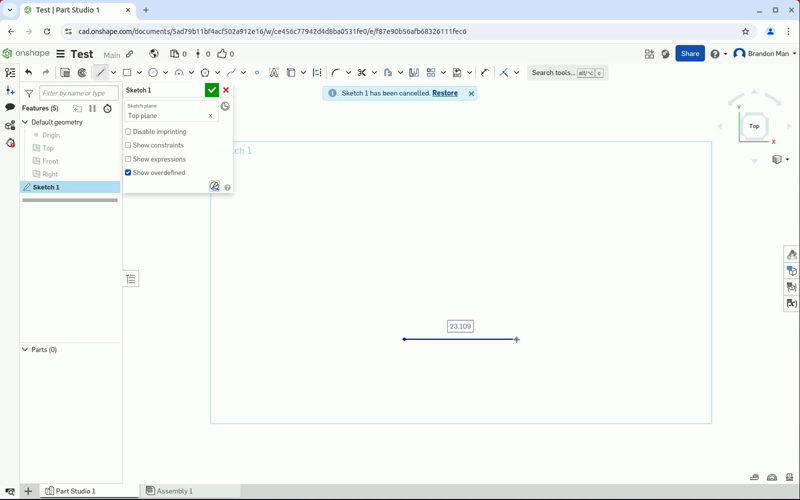
mouse_move(516, 226)
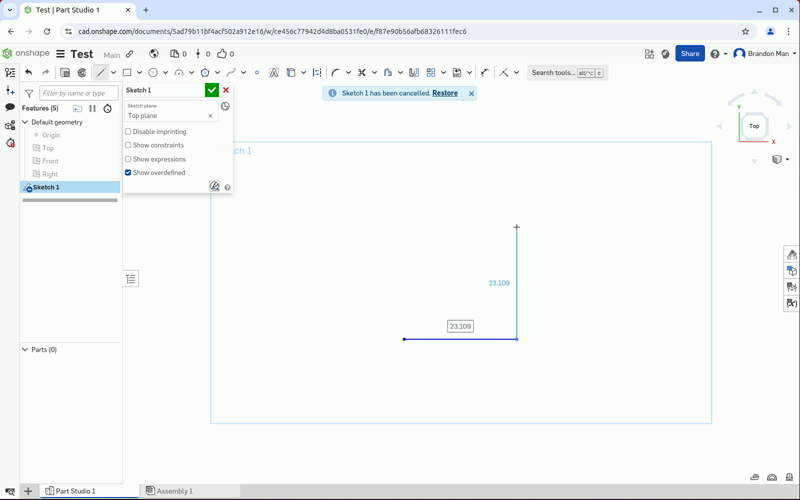
click(516, 226)
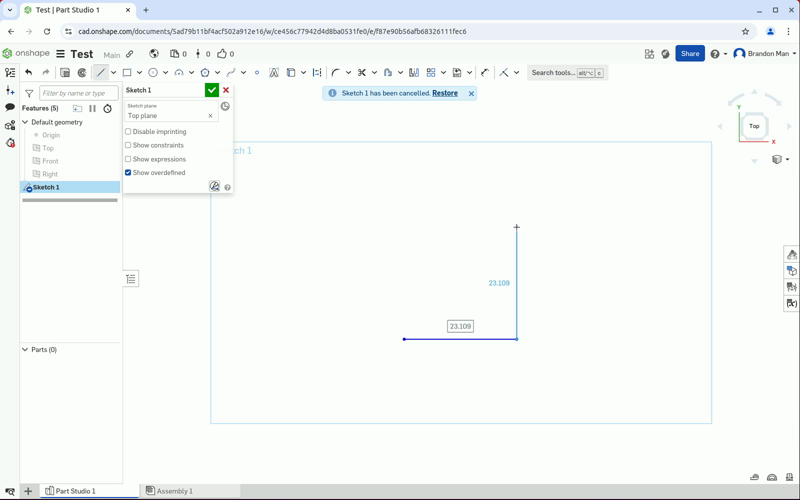
key_up(shift)
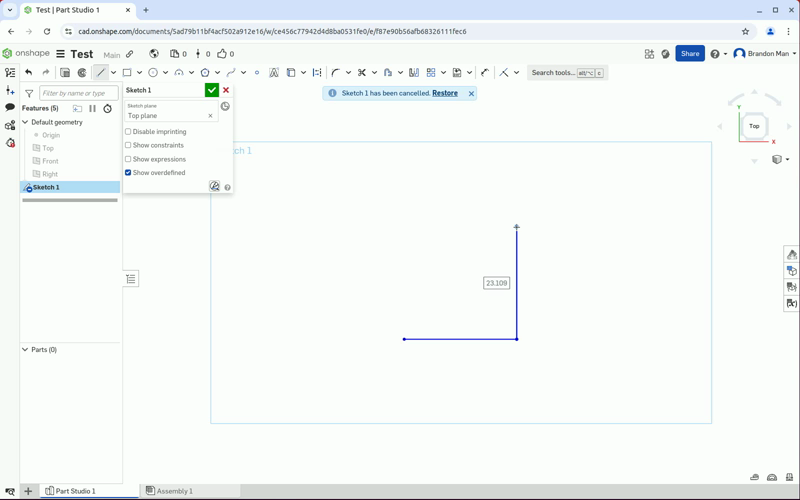
key_down(shift)
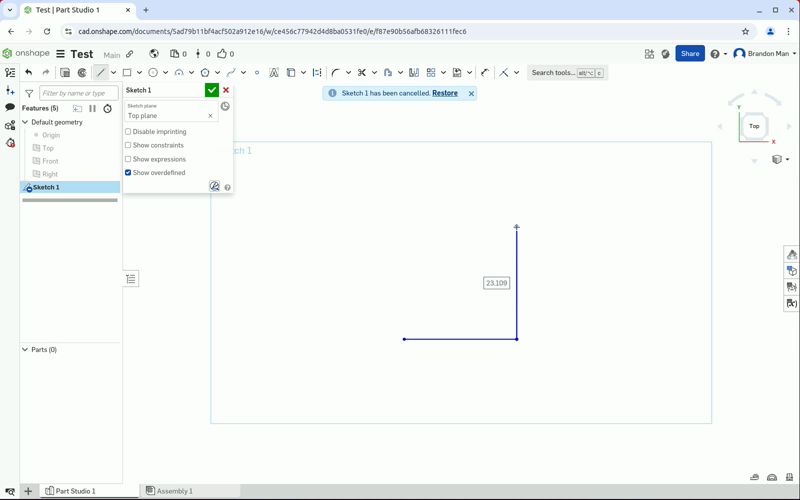
mouse_move(404, 226)
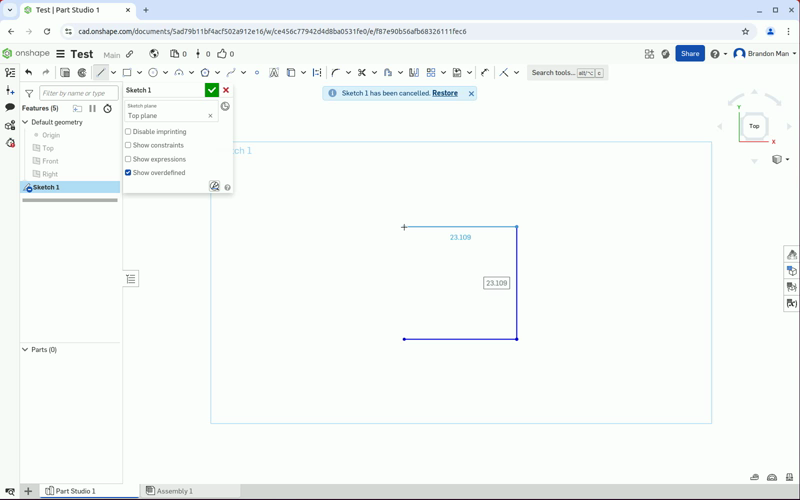
click(404, 226)
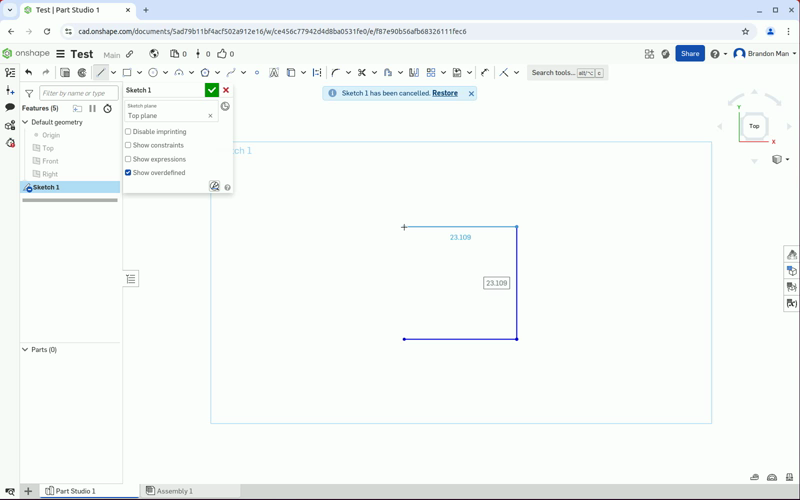
key_up(shift)
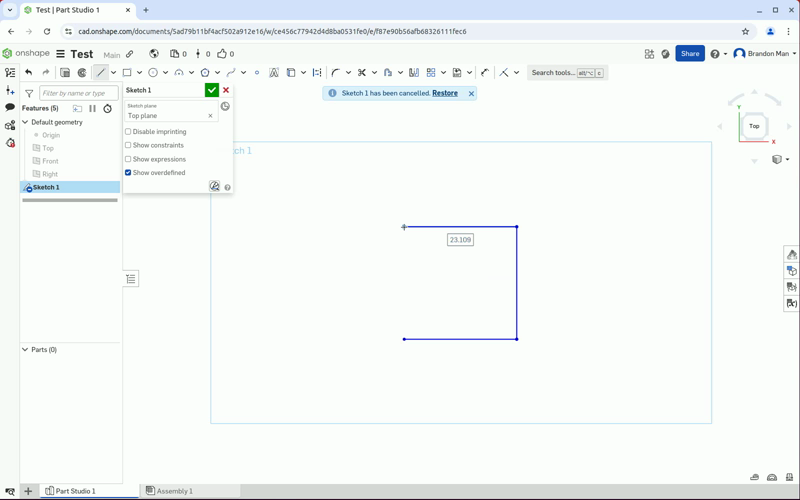
key_down(shift)
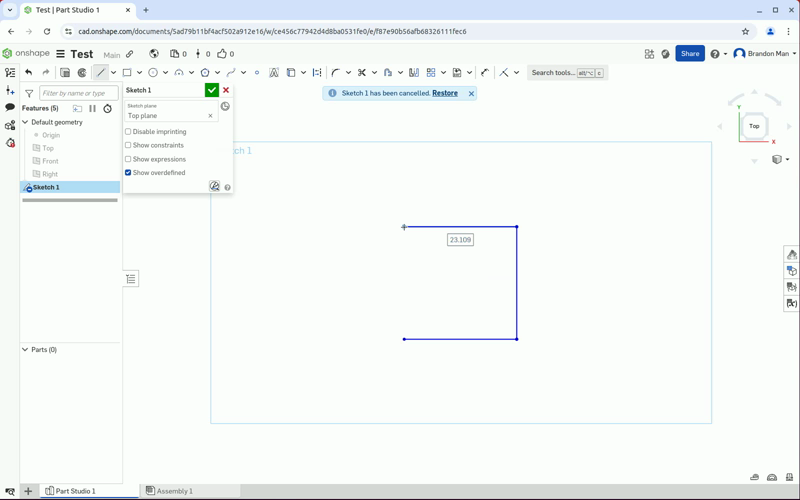
mouse_move(404, 339)
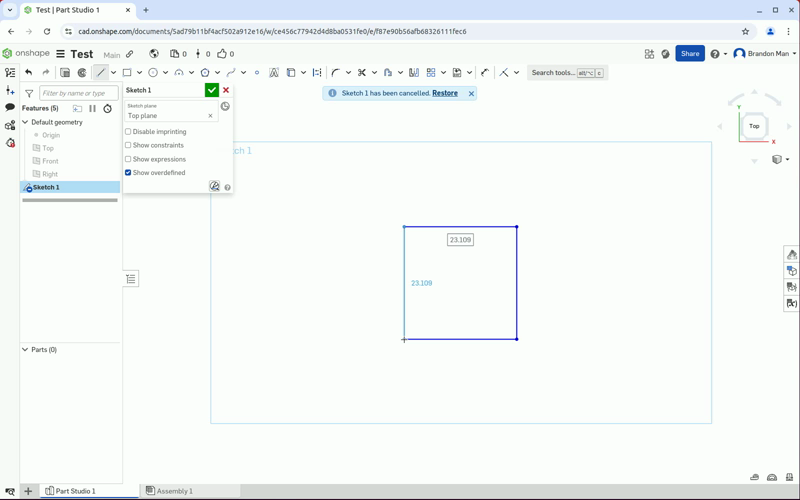
key_up(shift)
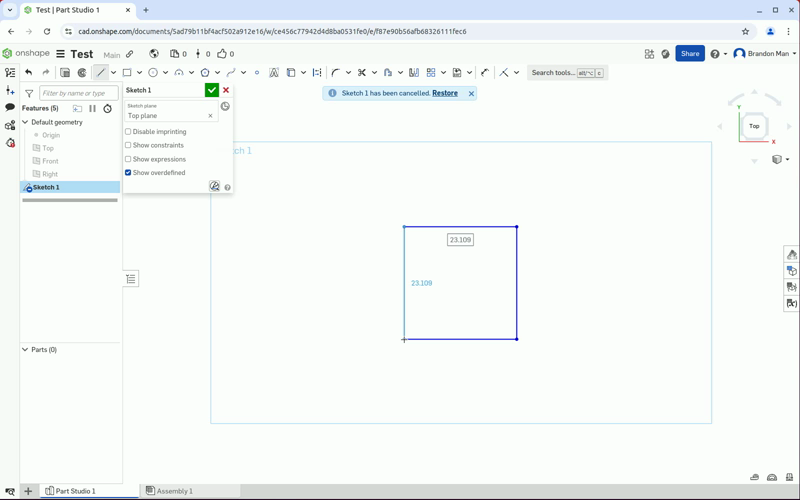
click(404, 339)
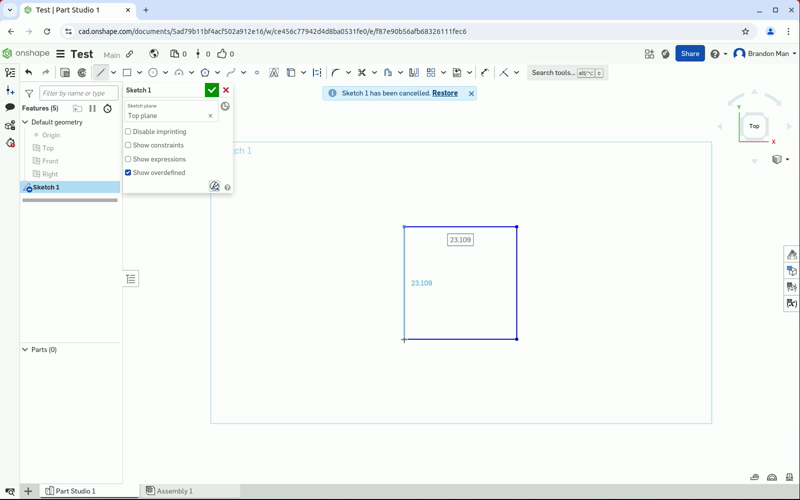
key(esc)
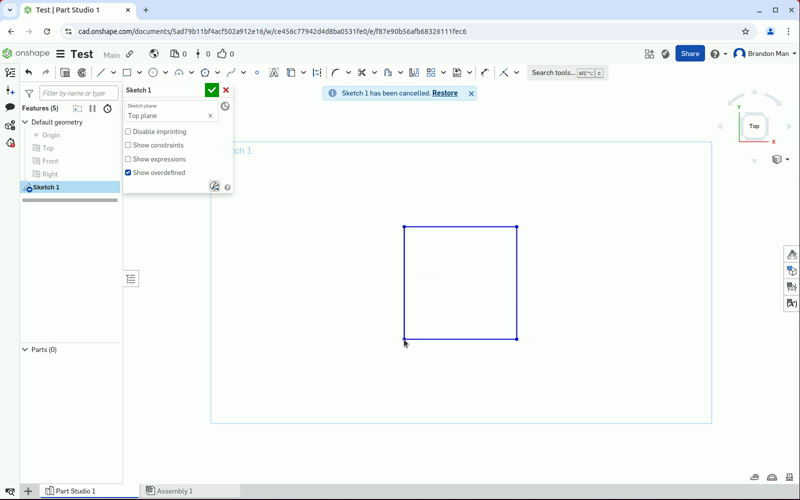
key(l)
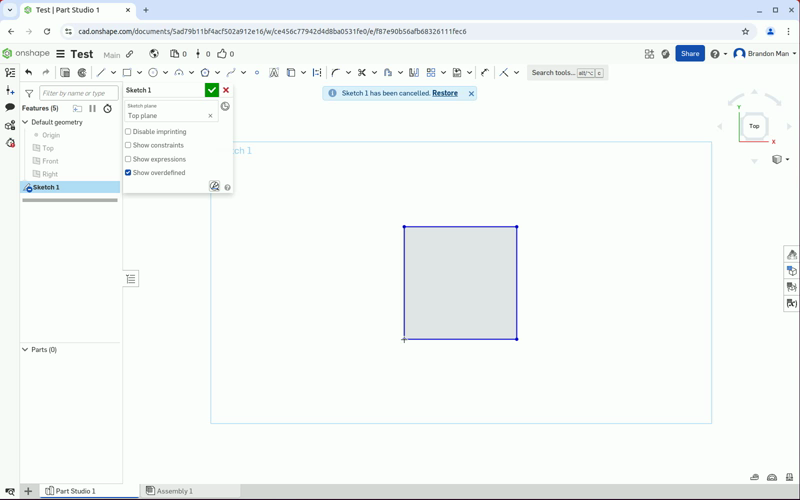
key_down(shift)
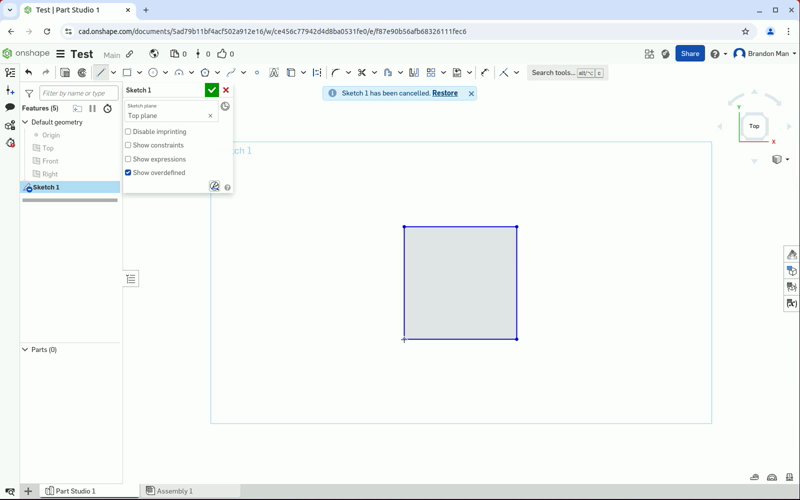
mouse_move(413, 329)
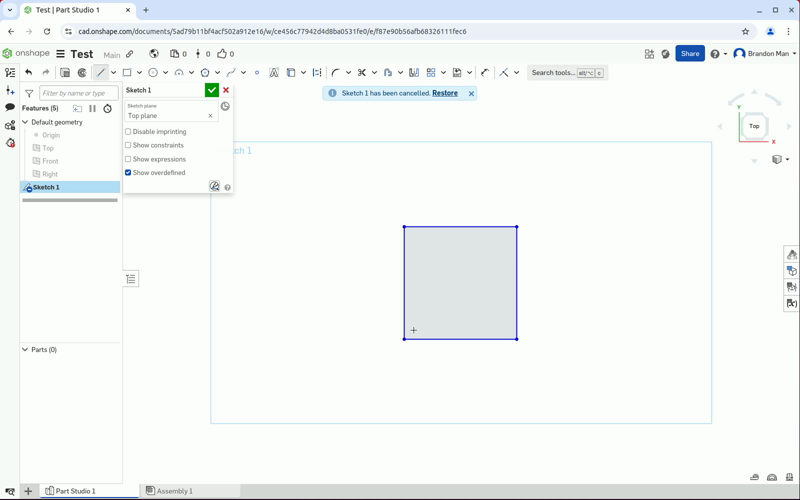
click(413, 329)
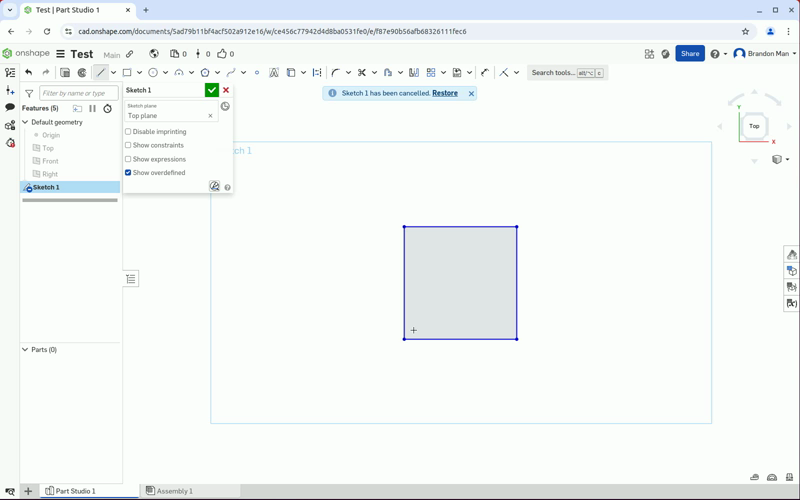
key_up(shift)
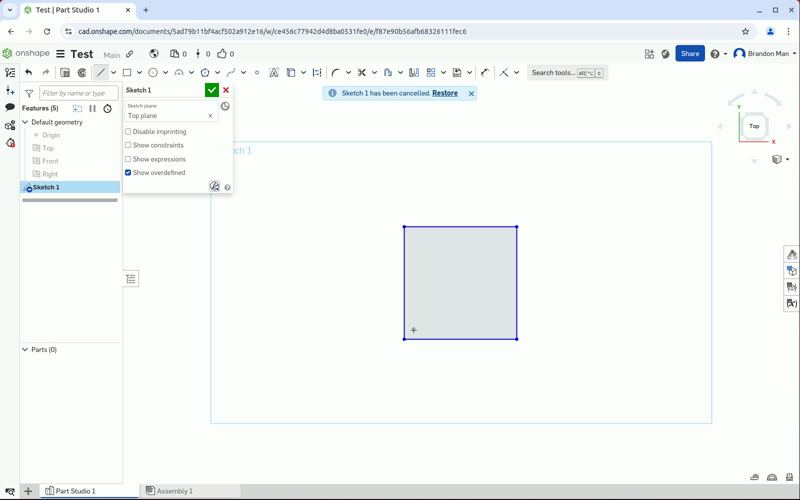
key_down(shift)
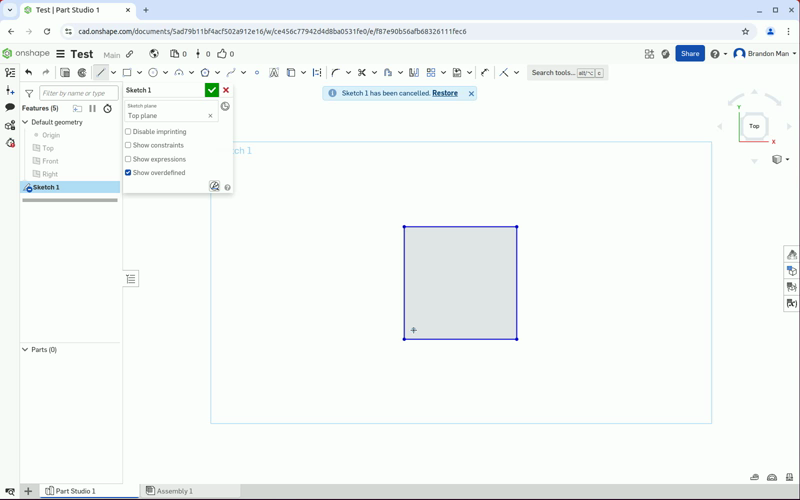
mouse_move(507, 329)
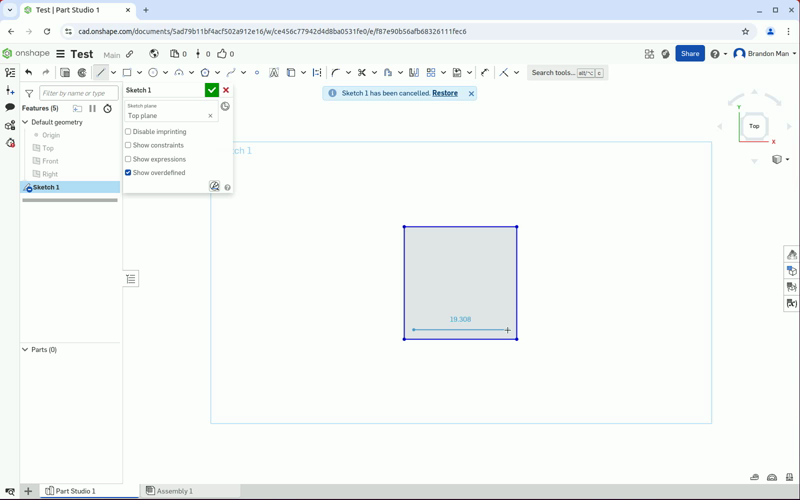
click(507, 329)
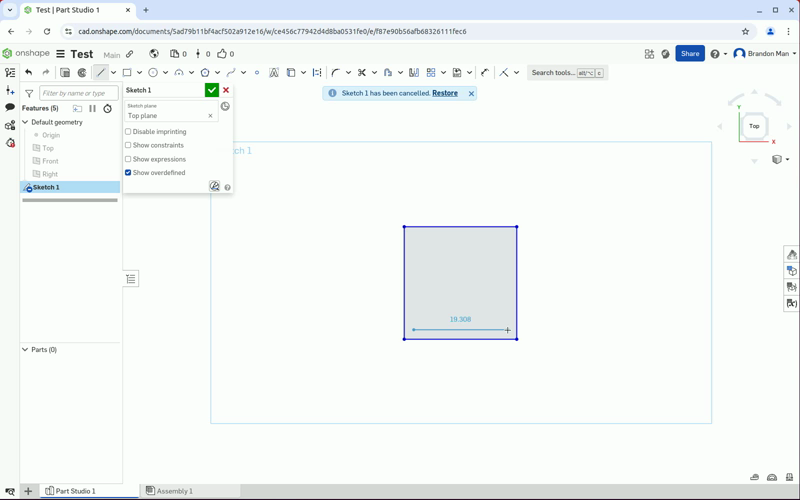
key_up(shift)
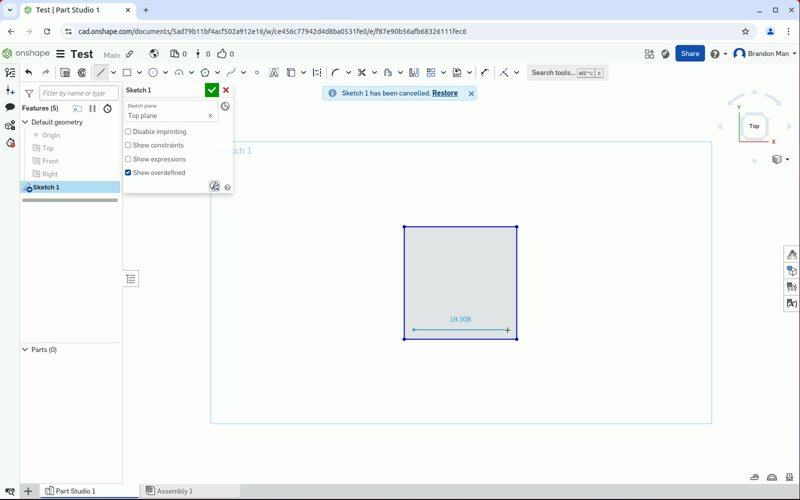
key_down(shift)
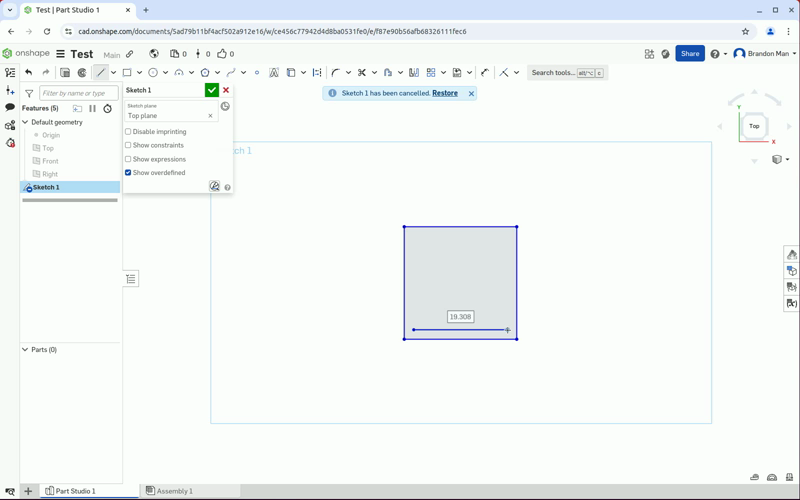
mouse_move(507, 236)
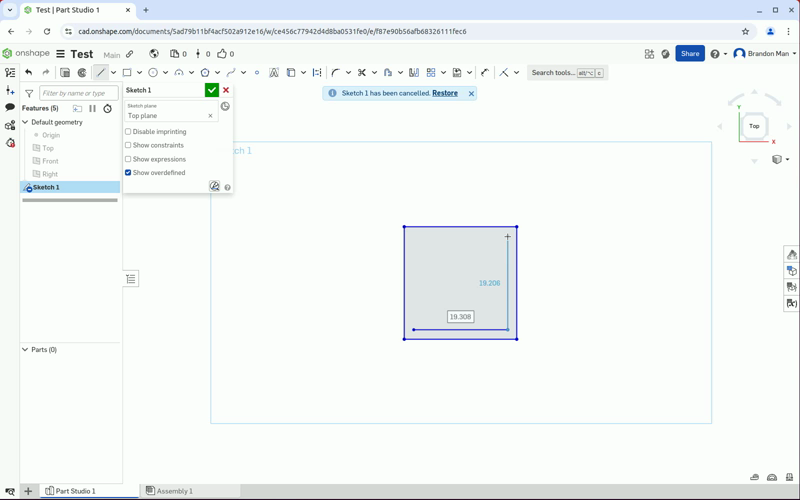
click(507, 236)
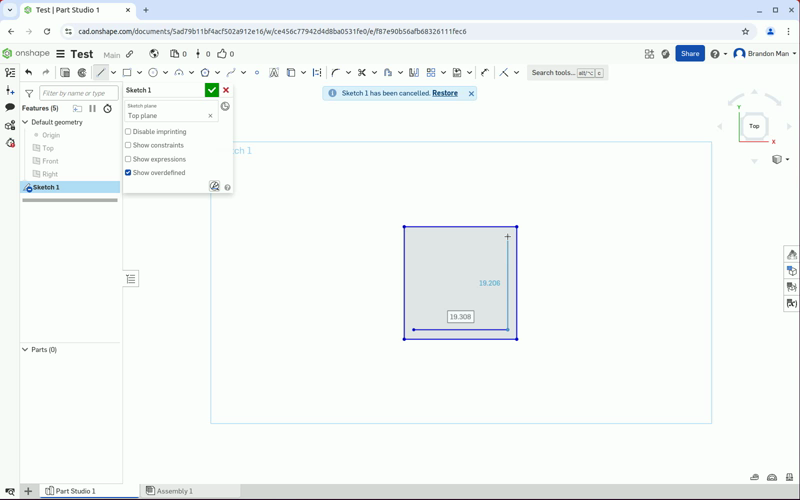
key_up(shift)
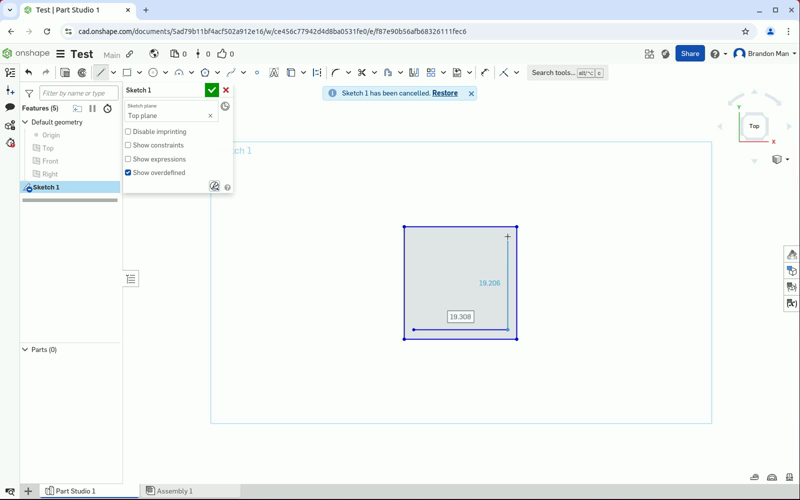
key_down(shift)
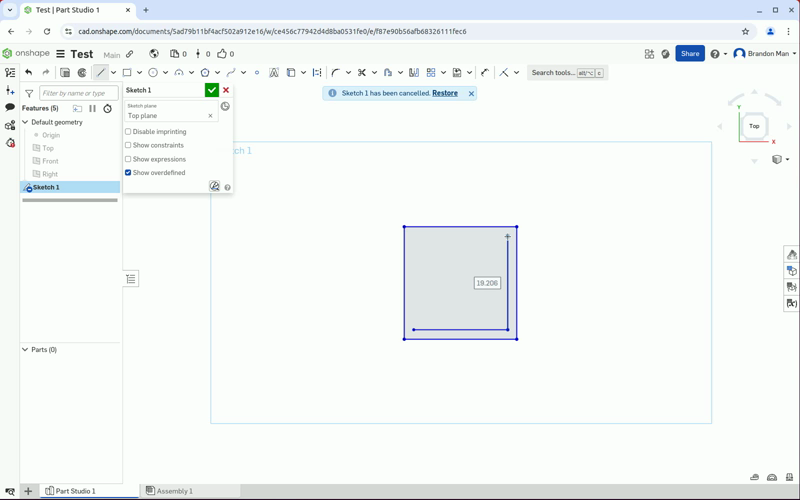
mouse_move(413, 236)
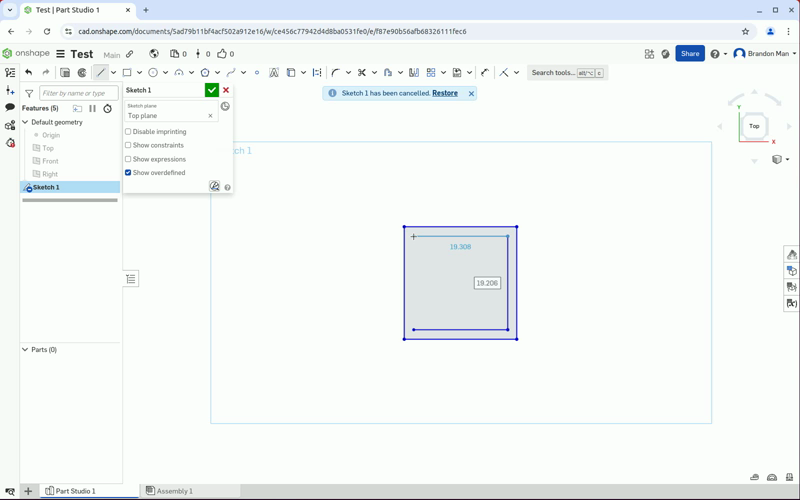
click(413, 236)
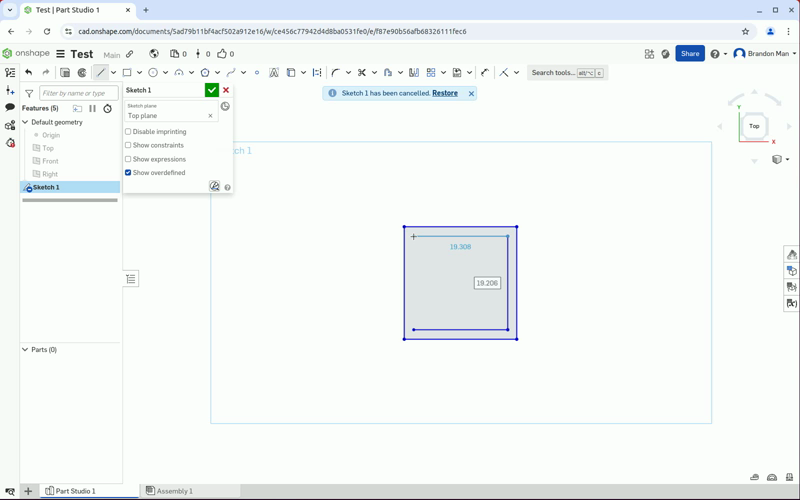
key_up(shift)
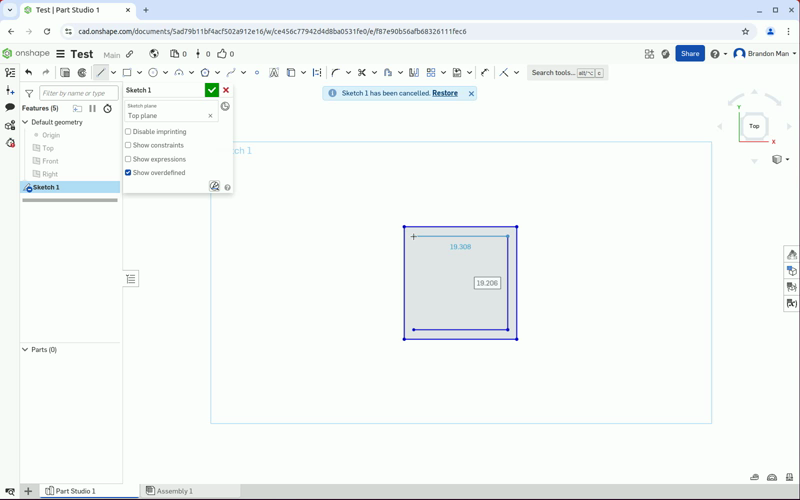
key_down(shift)
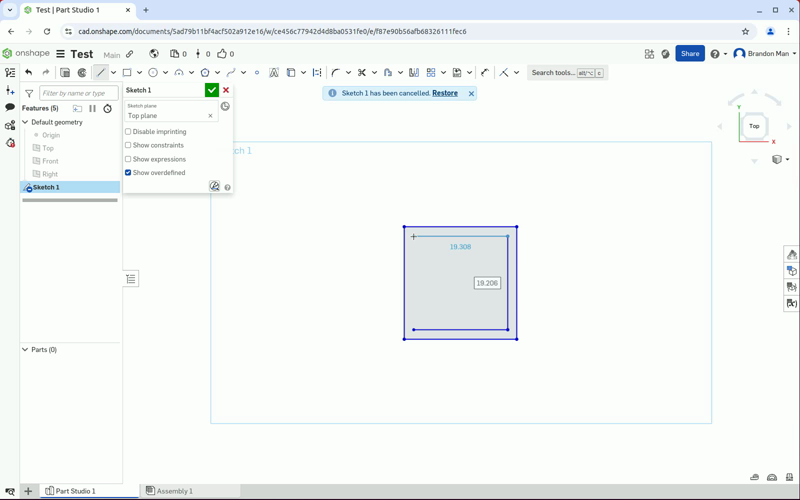
mouse_move(413, 329)
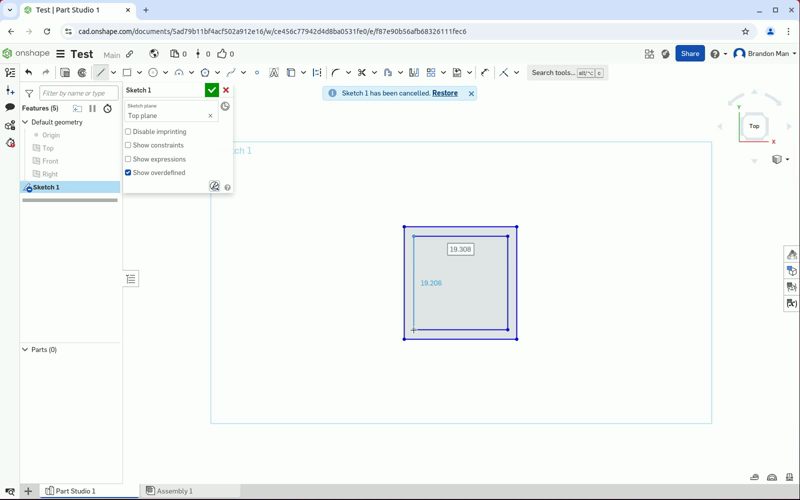
key_up(shift)
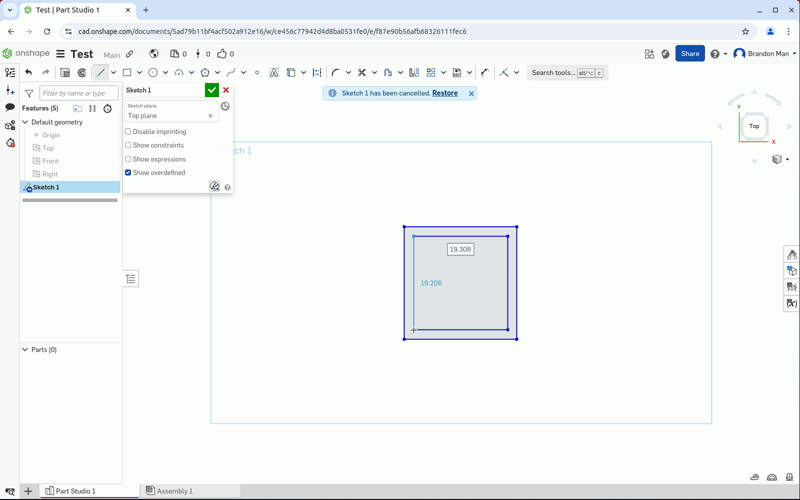
click(413, 329)
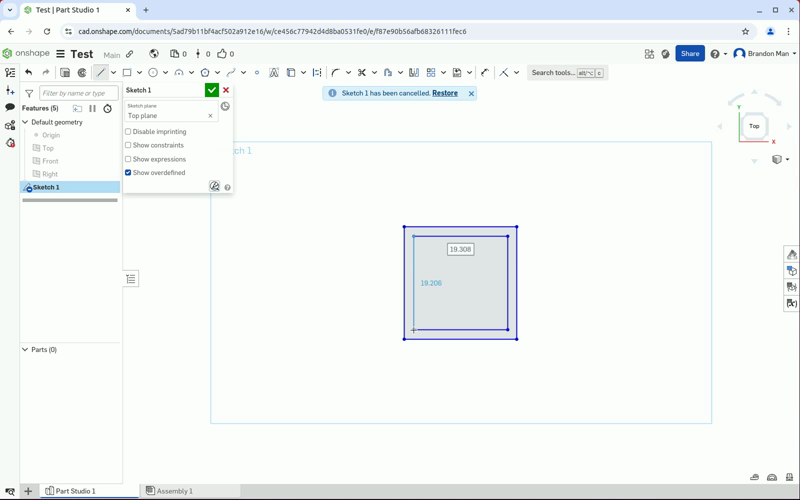
key(esc)
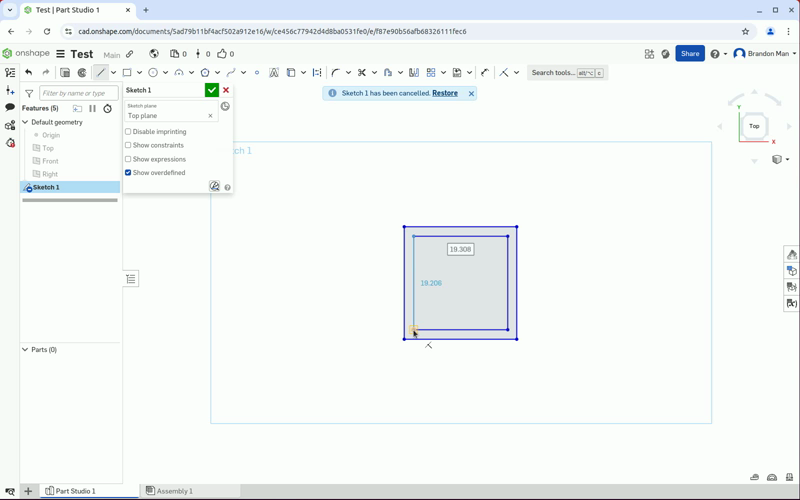
mouse_move(448, 232)
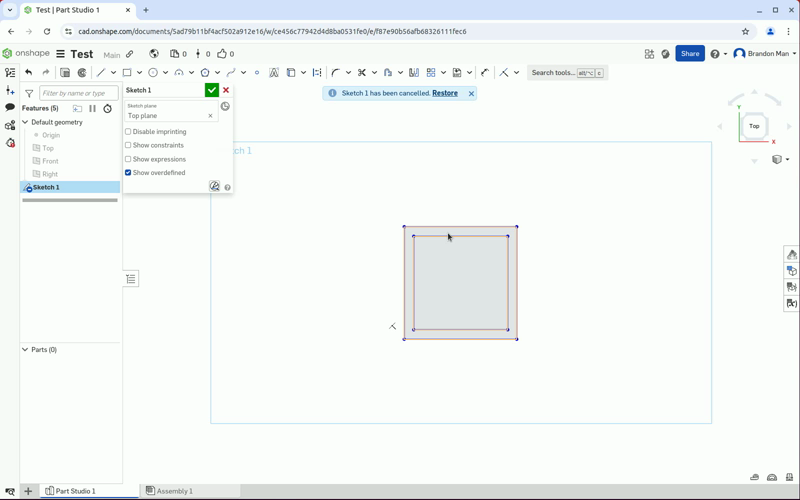
click(448, 232)
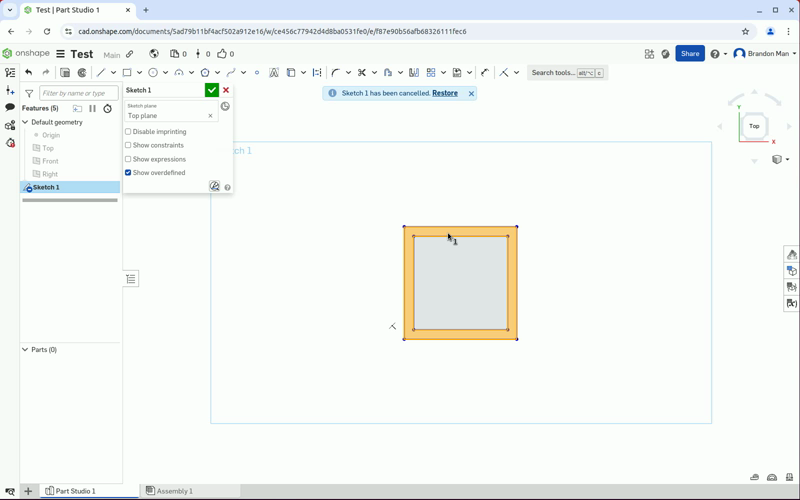
mouse_move(73, 352)
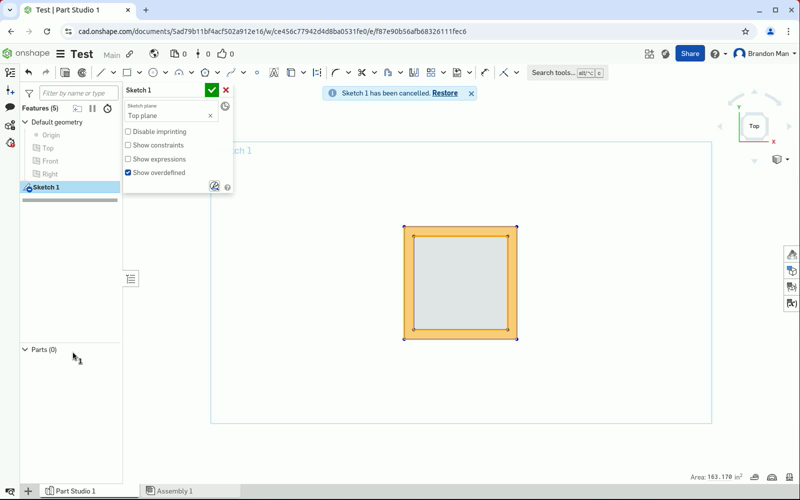
key(shift+y)
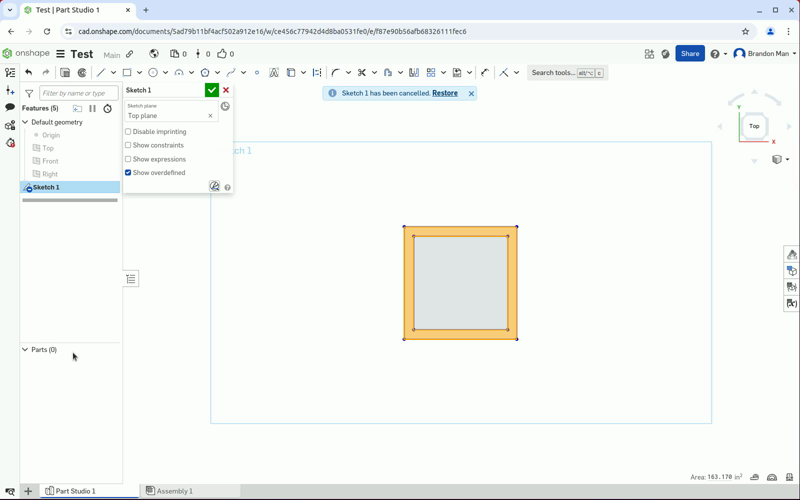
key(shift+e)
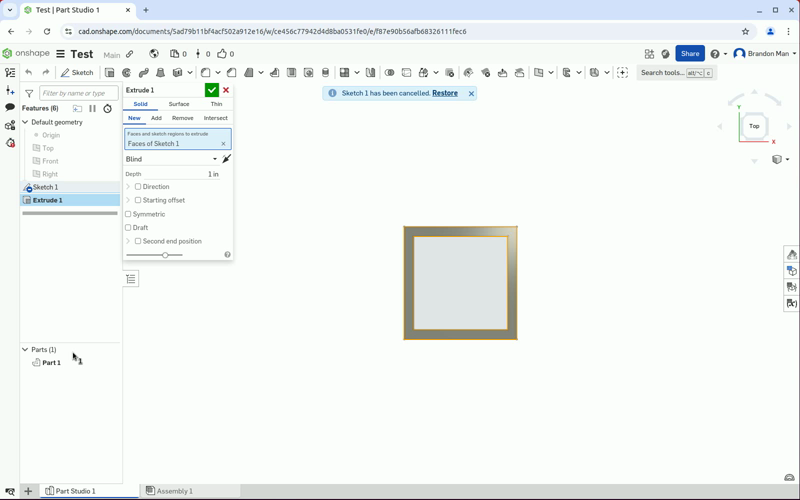
mouse_move(143, 106)
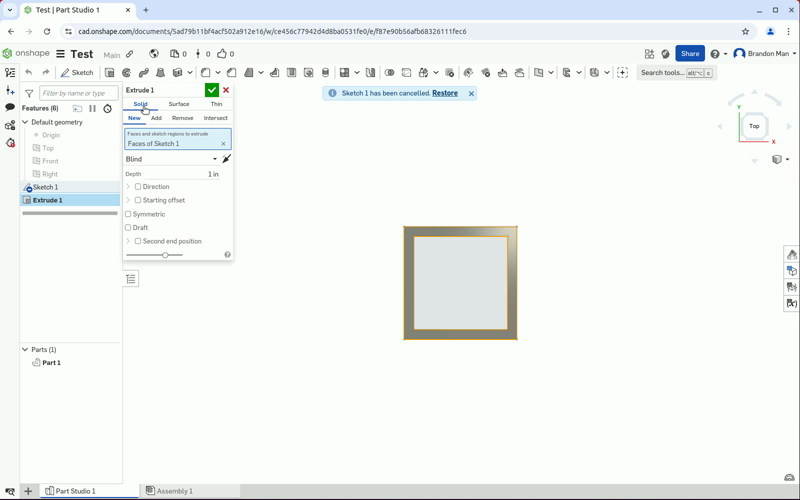
click(143, 106)
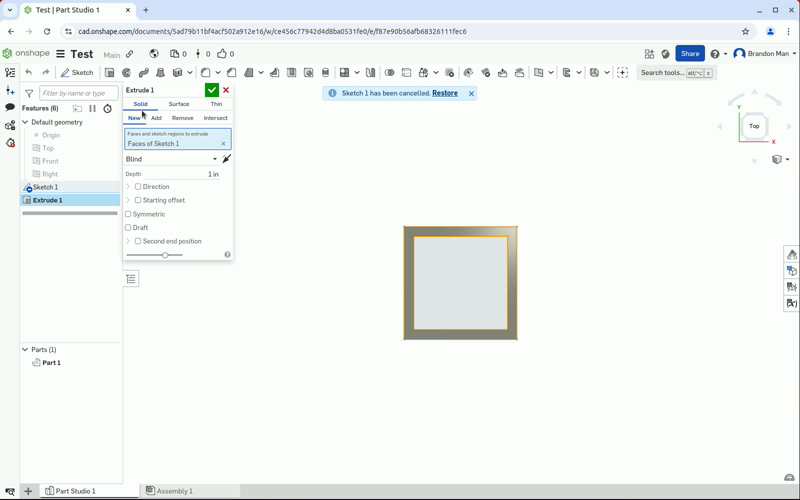
mouse_move(137, 120)
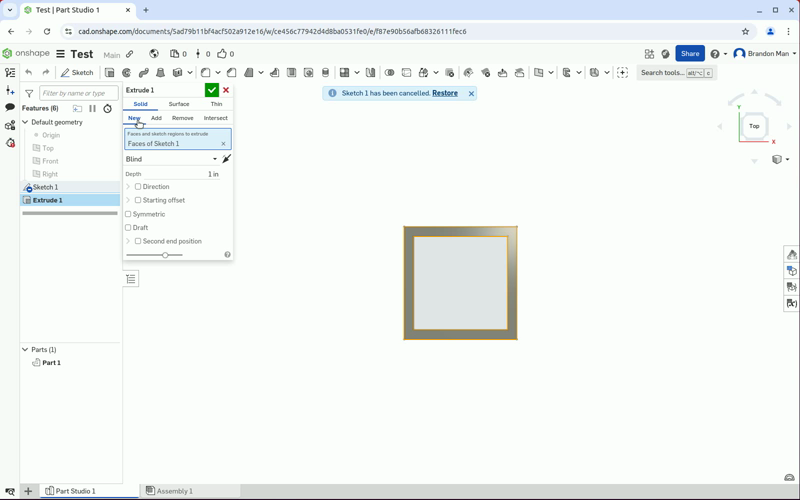
click(137, 120)
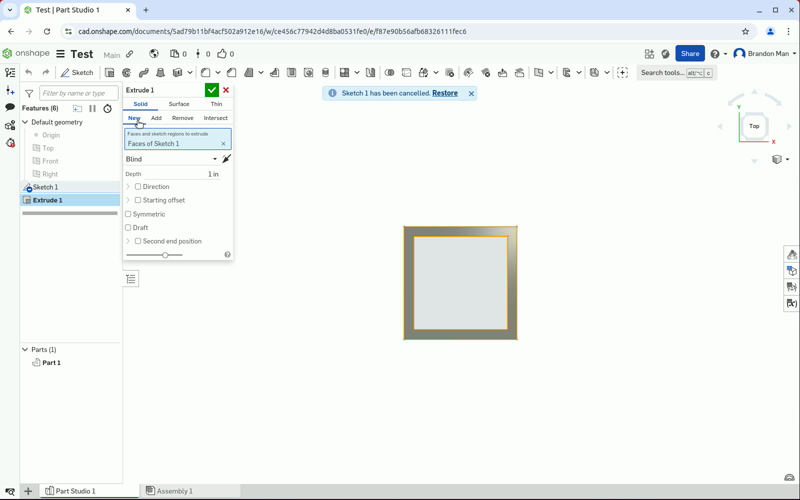
key(tab, 4)
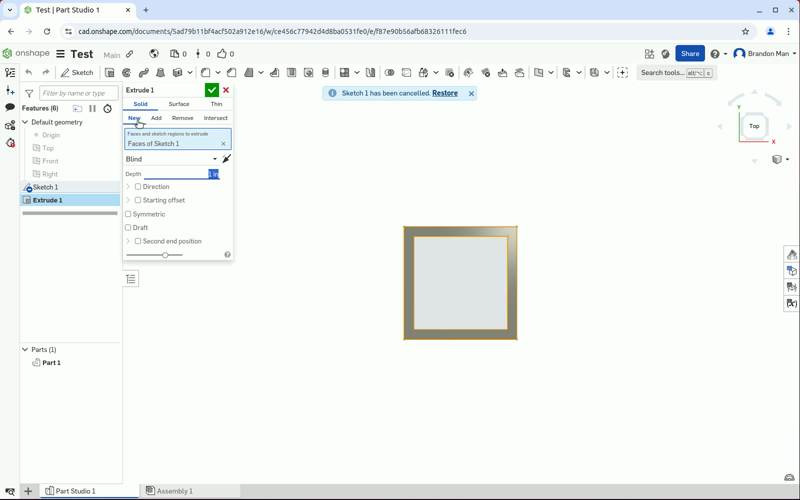
text(1.926)
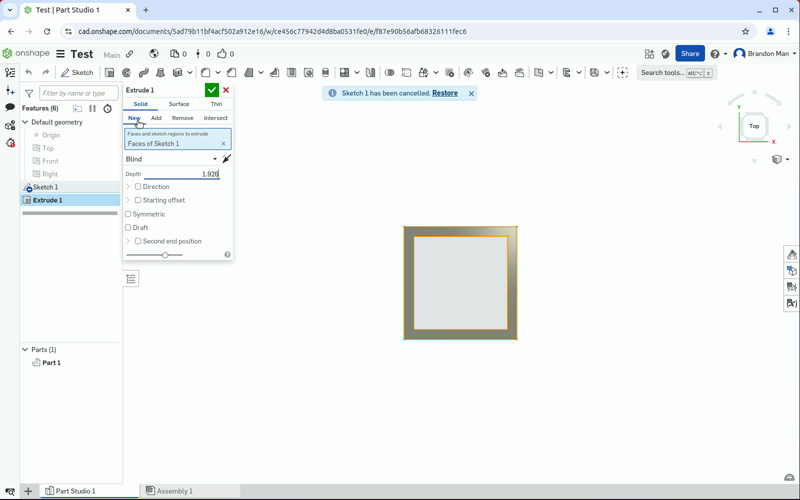
key(enter)
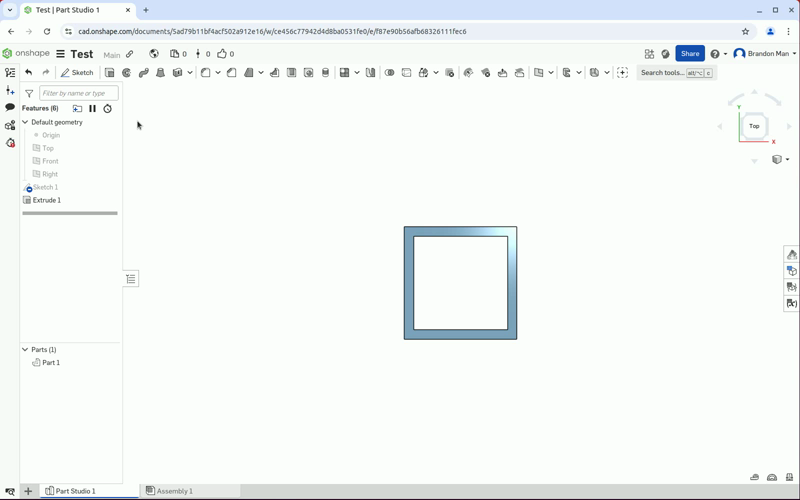
key(shift+h)
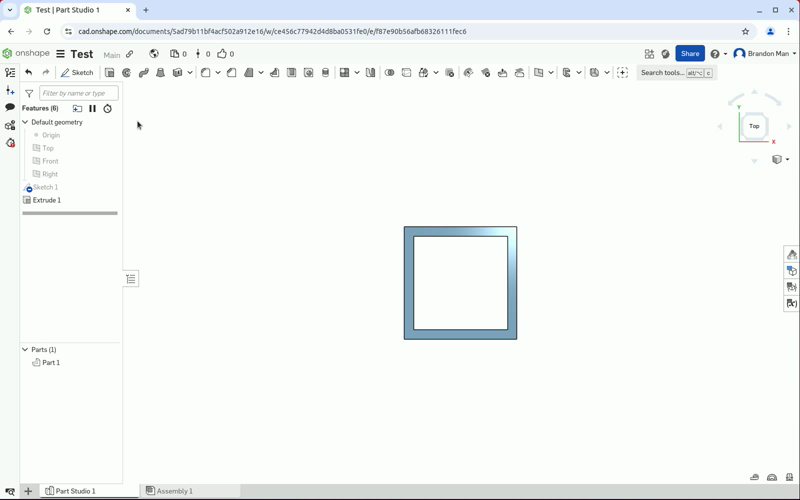
key(shift+h)
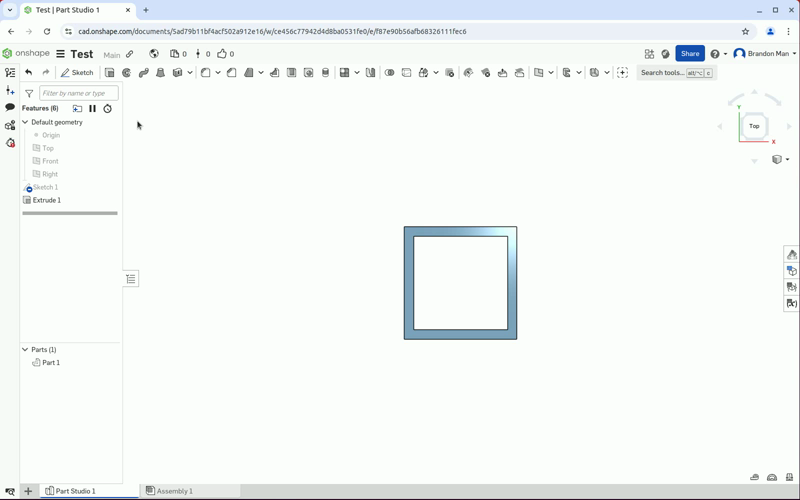
mouse_move(73, 189)
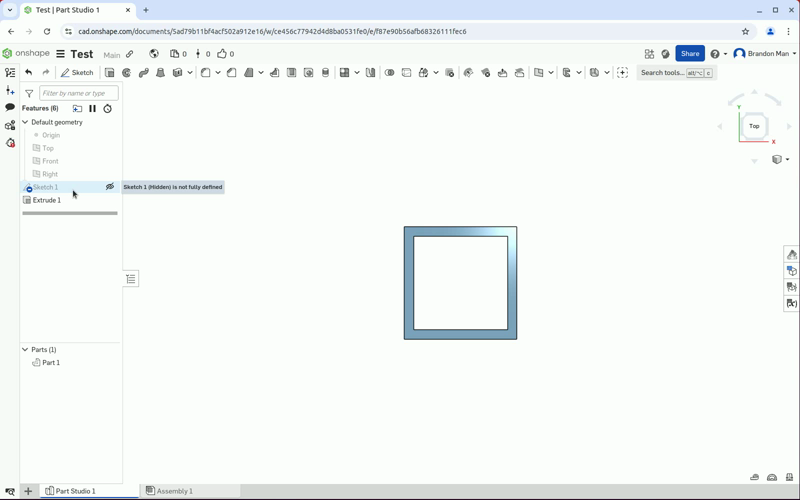
click(73, 189)
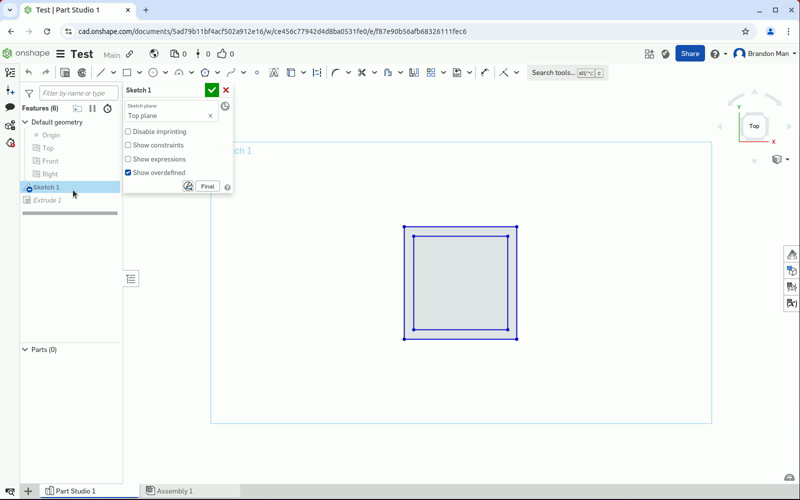
mouse_move(229, 92)
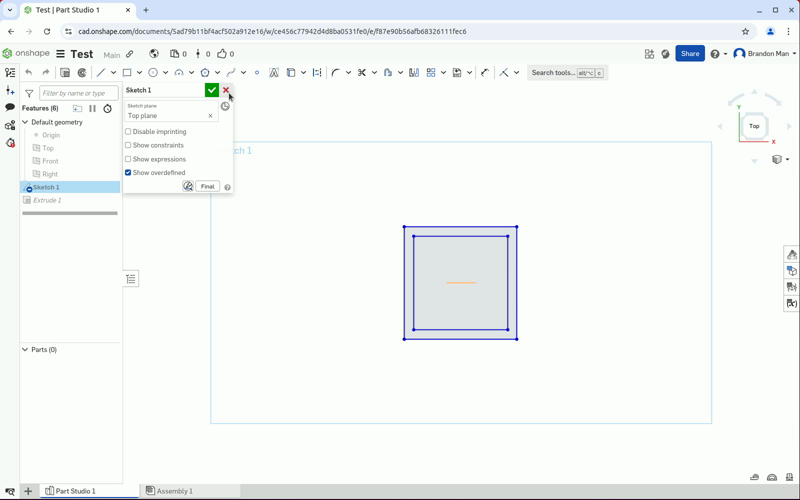
click(229, 92)
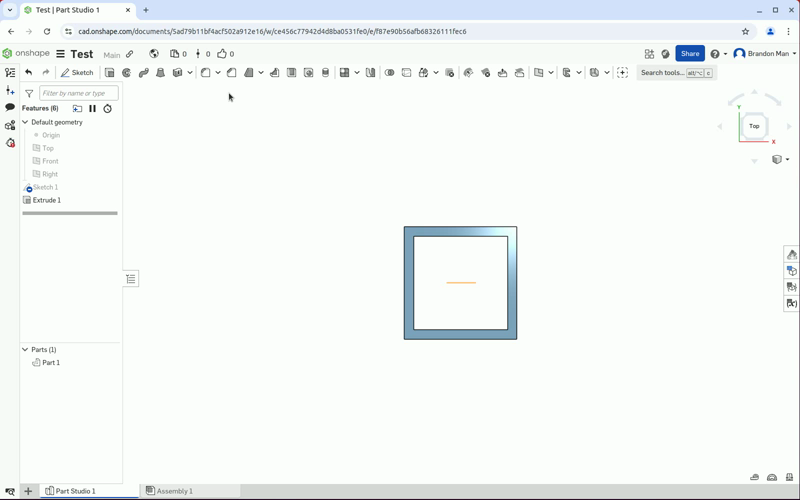
mouse_move(541, 75)
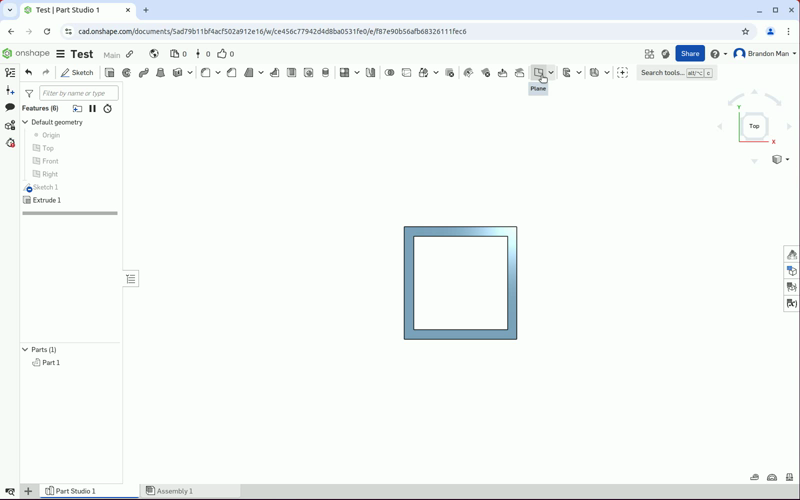
click(541, 75)
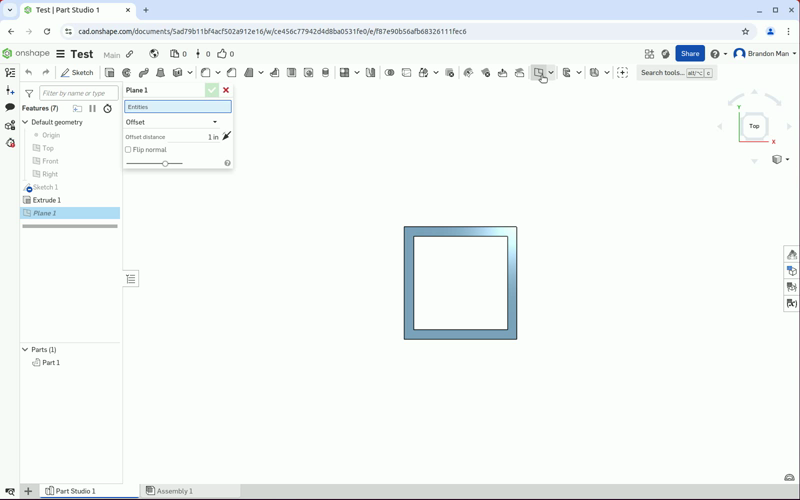
mouse_move(73, 150)
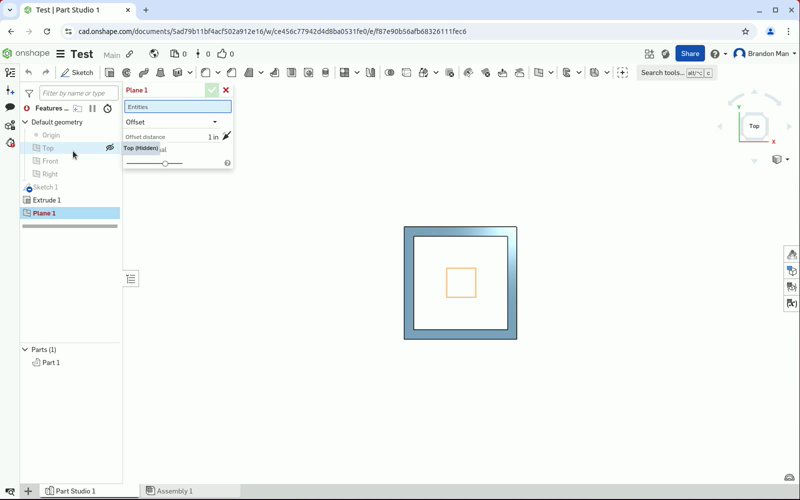
click(73, 150)
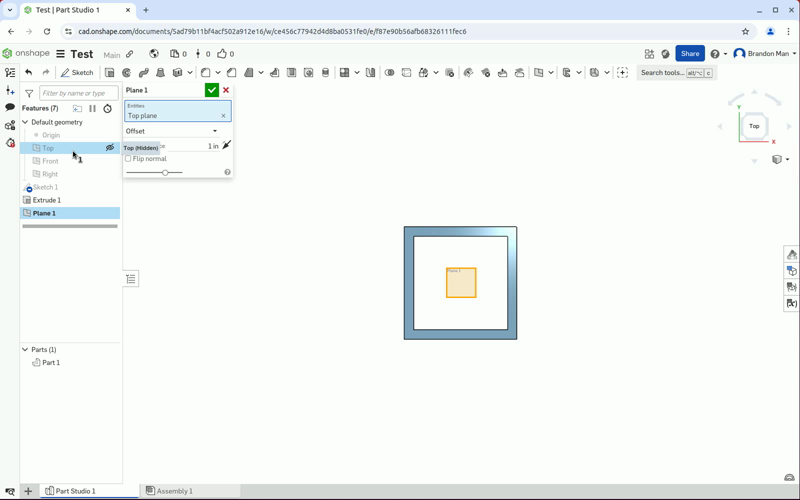
key(tab, 2)
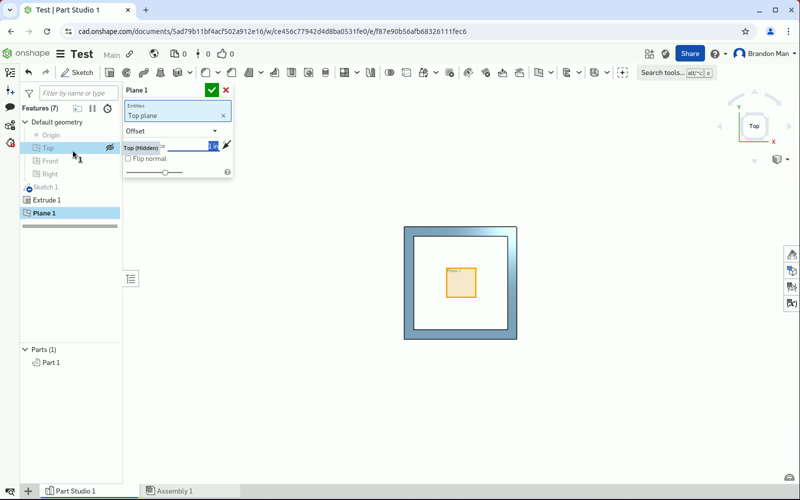
text(1.91)
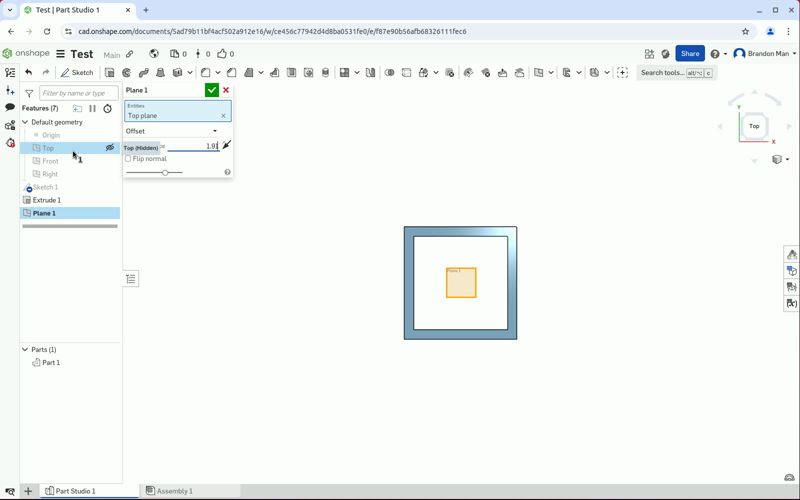
key(enter, 2)
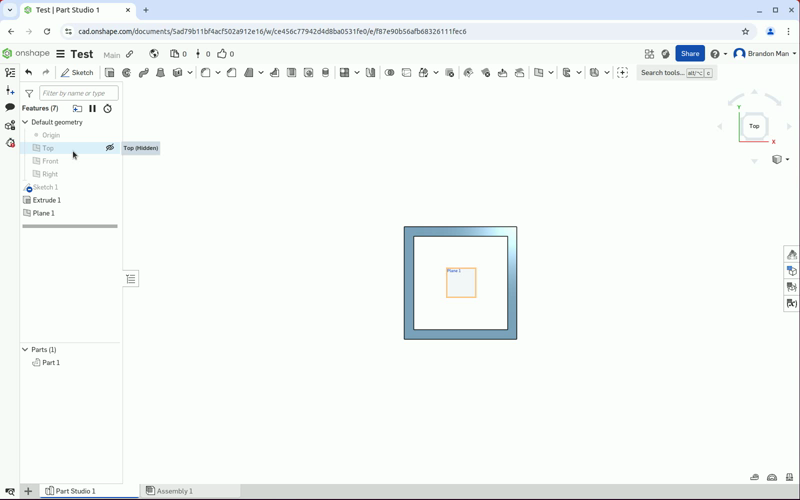
key(shift+s)
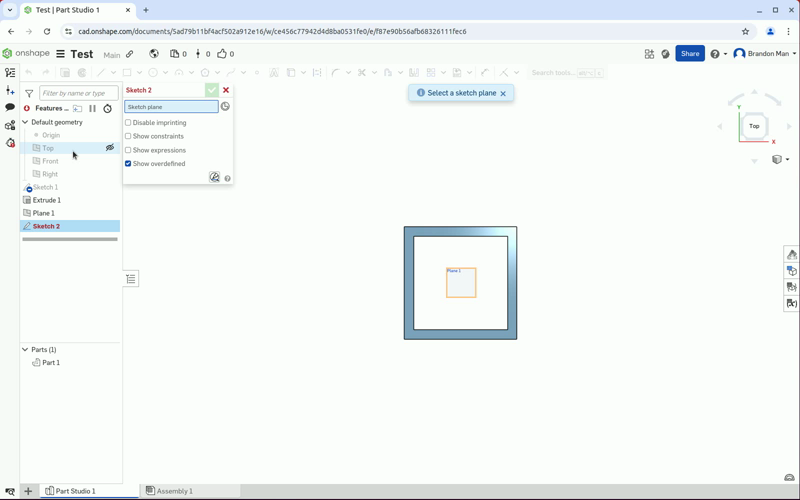
mouse_move(73, 215)
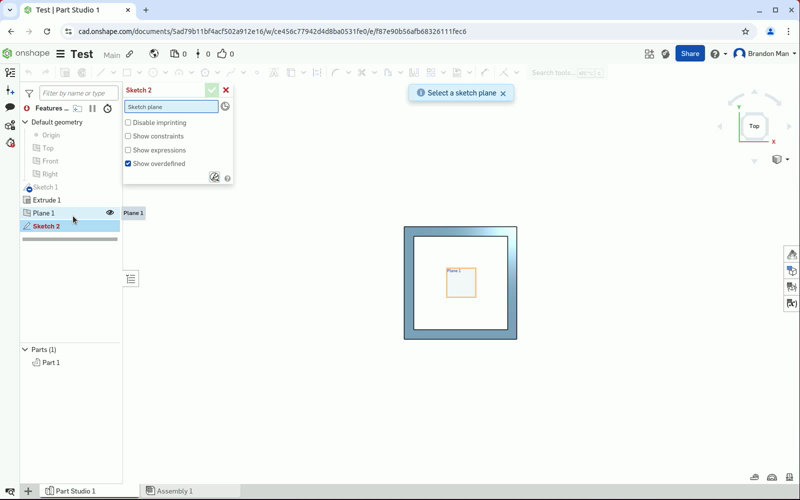
click(73, 215)
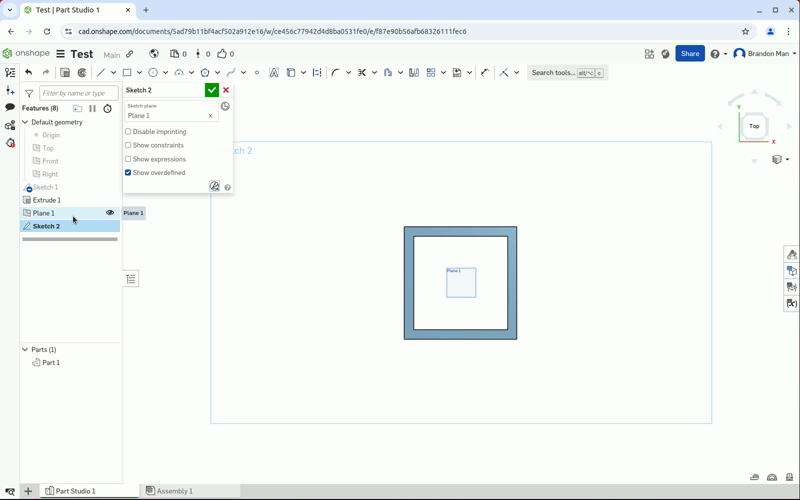
mouse_move(73, 352)
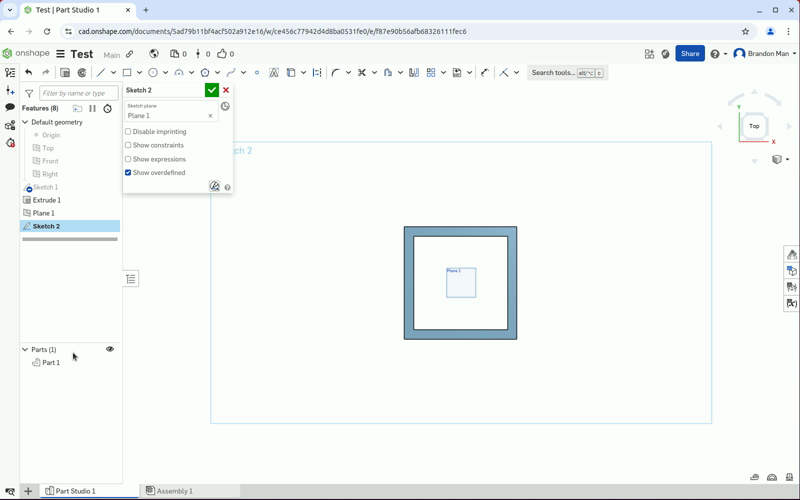
key(y)
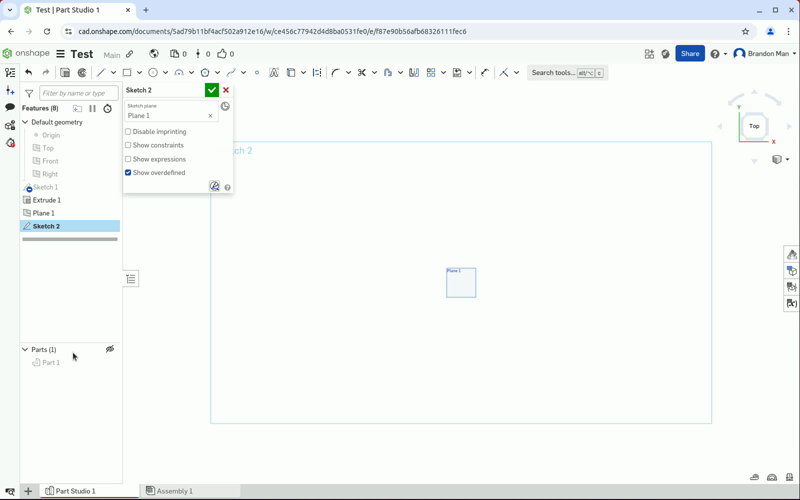
key(l)
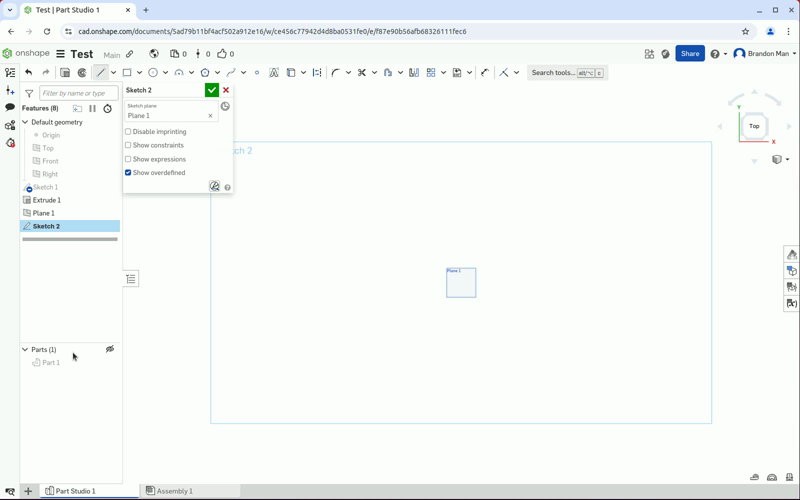
key_down(shift)
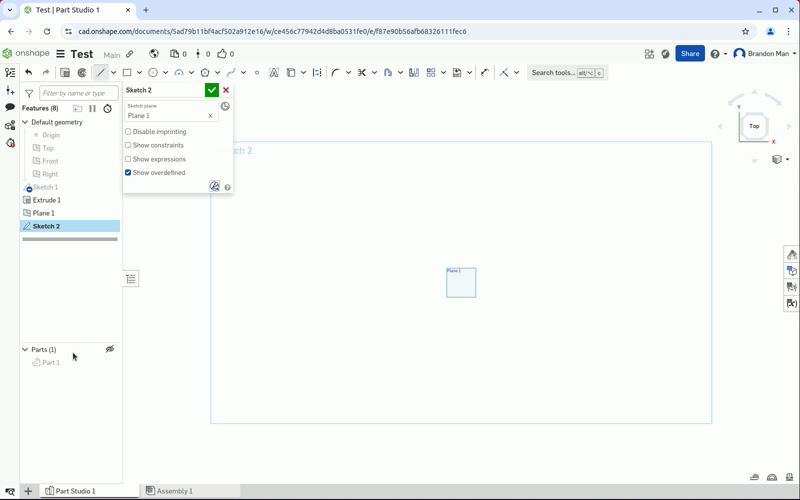
mouse_move(507, 236)
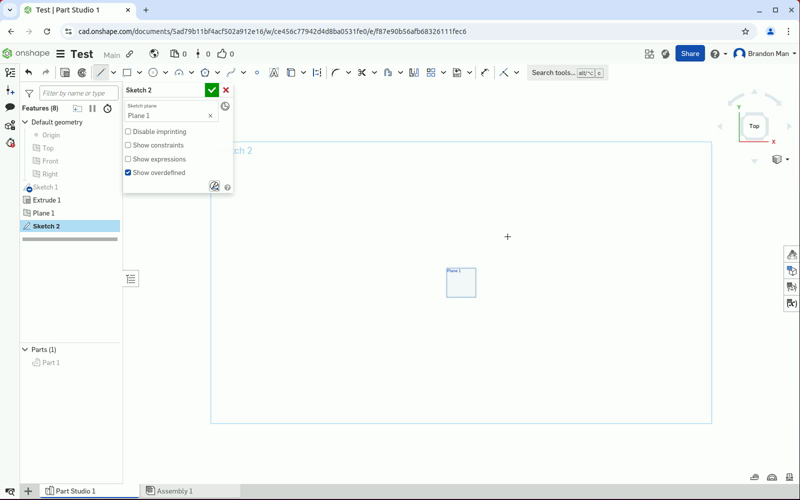
click(507, 236)
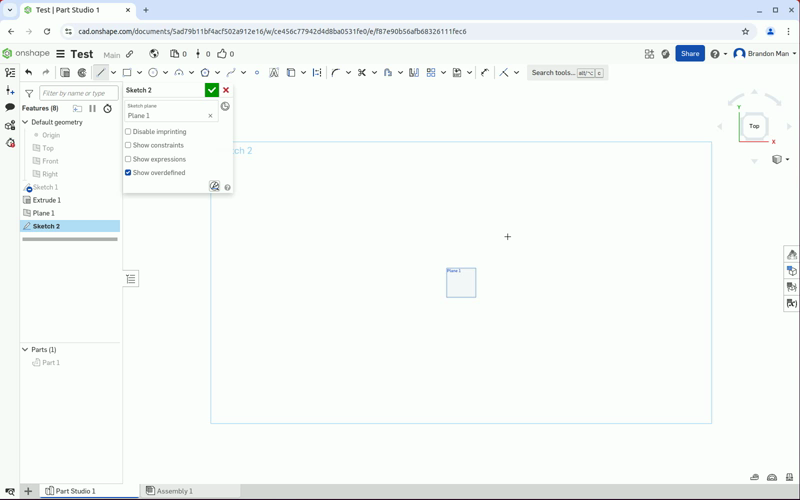
key_up(shift)
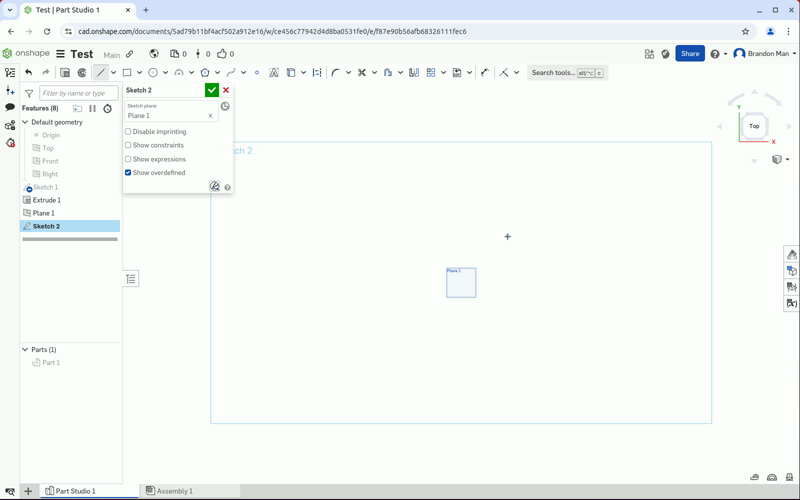
key_down(shift)
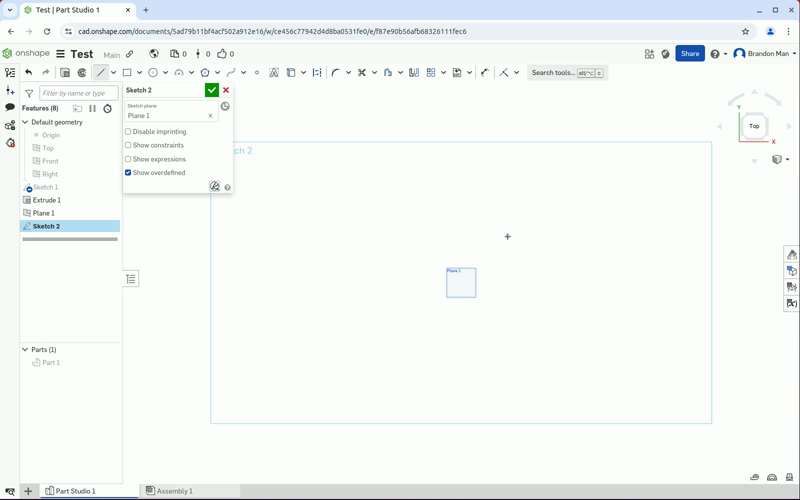
mouse_move(537, 236)
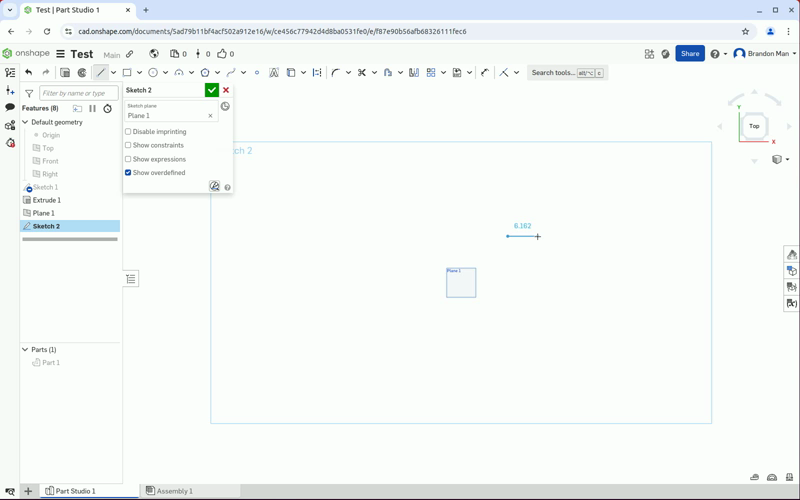
mouse_move(518, 236)
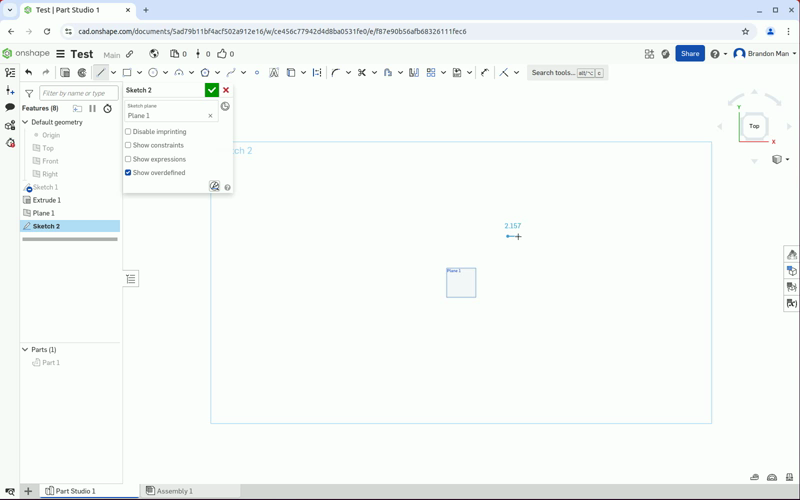
click(518, 236)
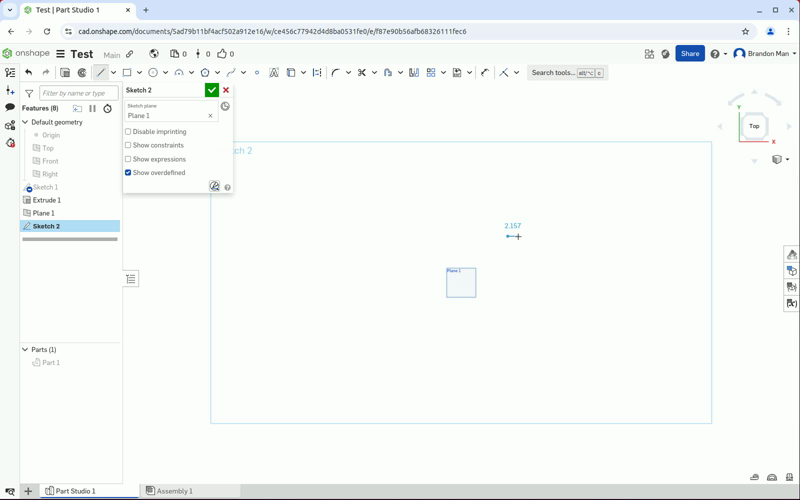
key_up(shift)
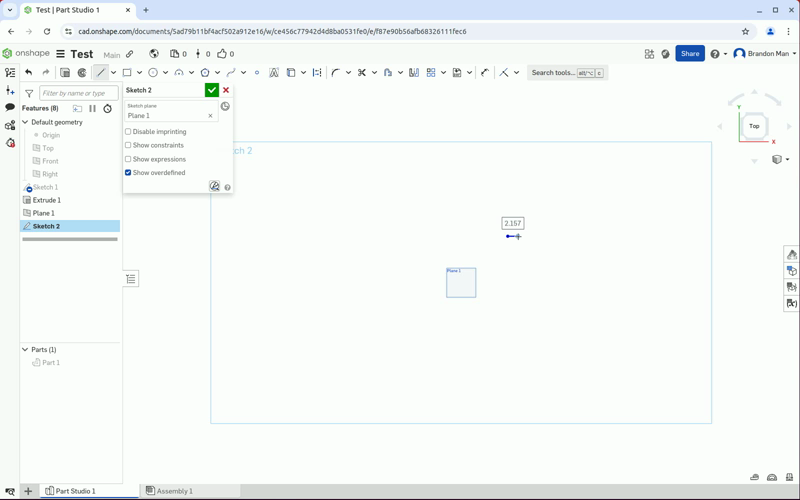
key_down(shift)
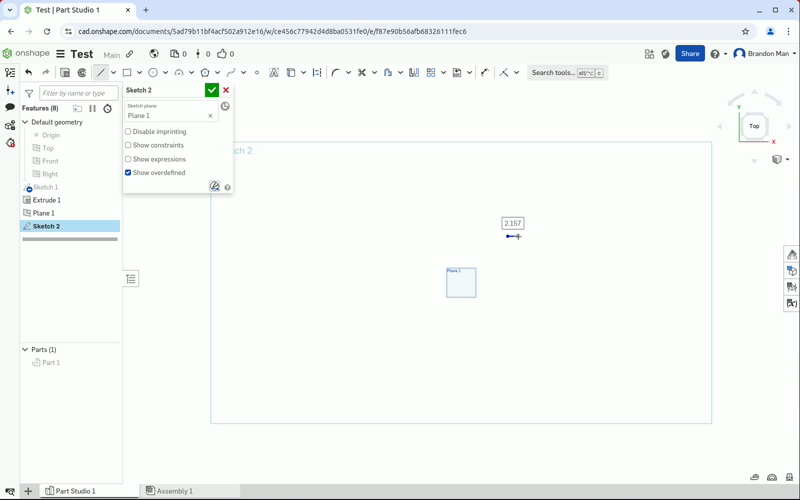
mouse_move(548, 236)
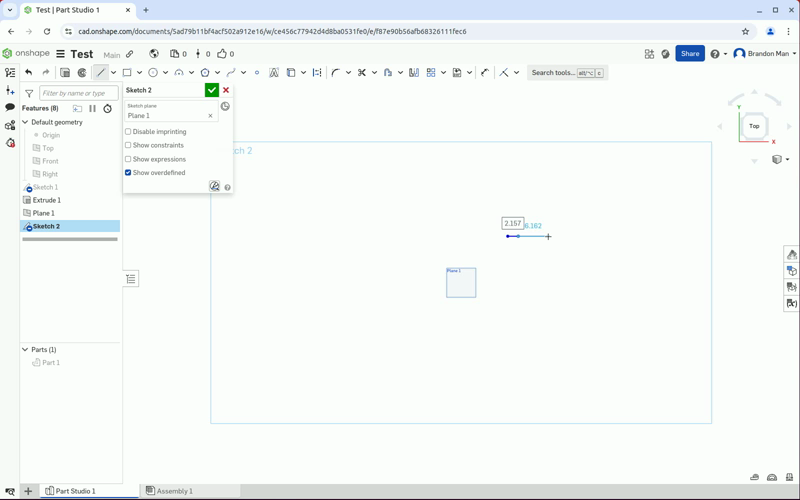
mouse_move(518, 225)
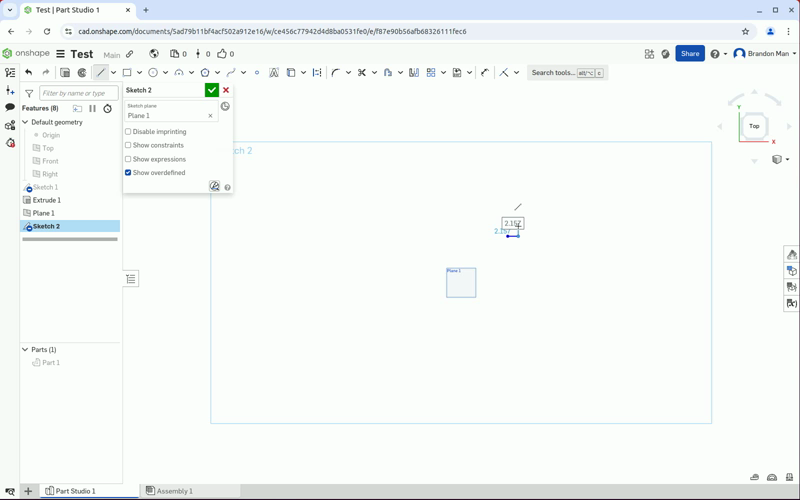
click(518, 225)
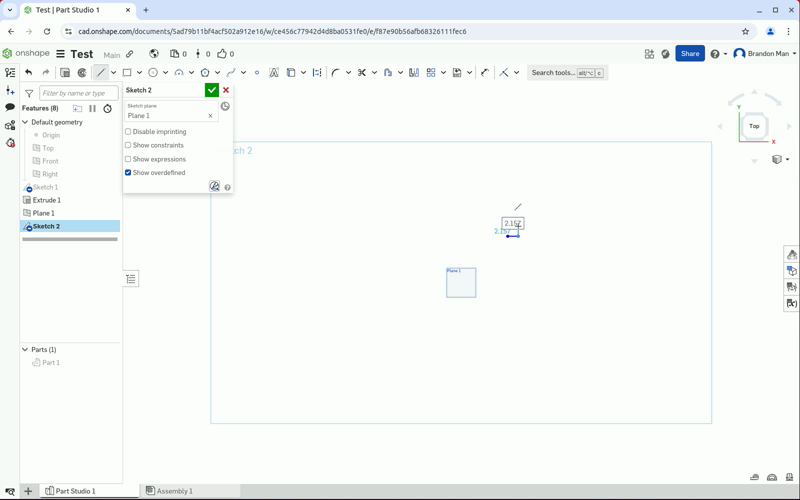
key_up(shift)
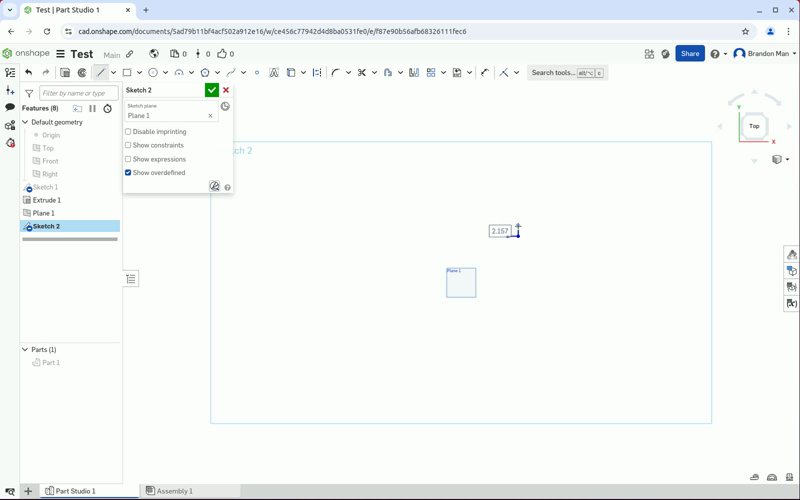
key_down(shift)
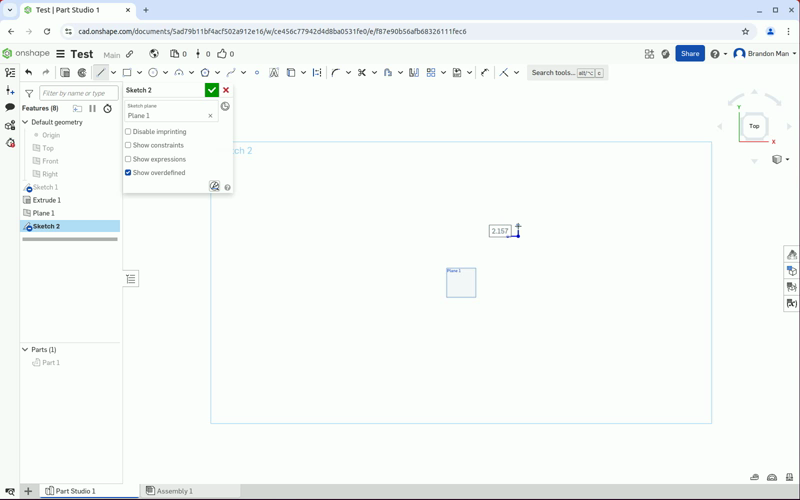
mouse_move(548, 225)
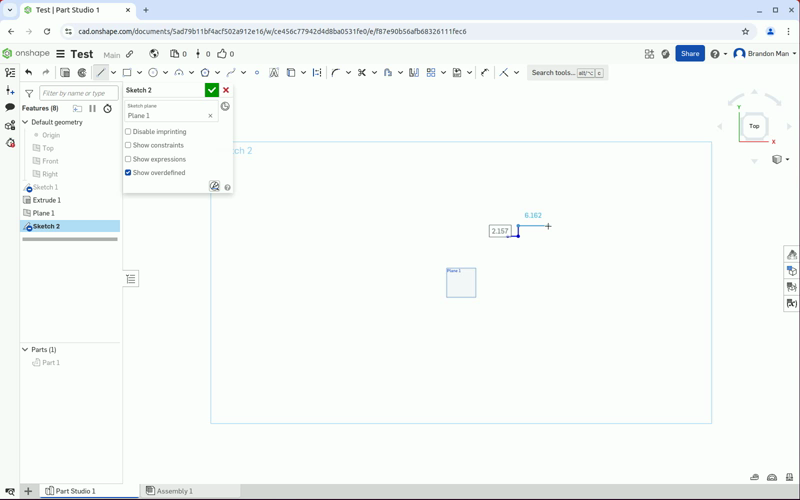
mouse_move(507, 225)
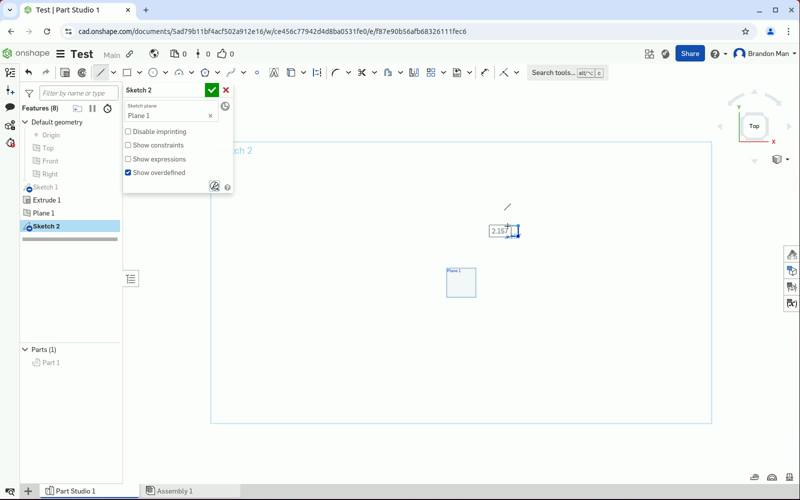
click(507, 225)
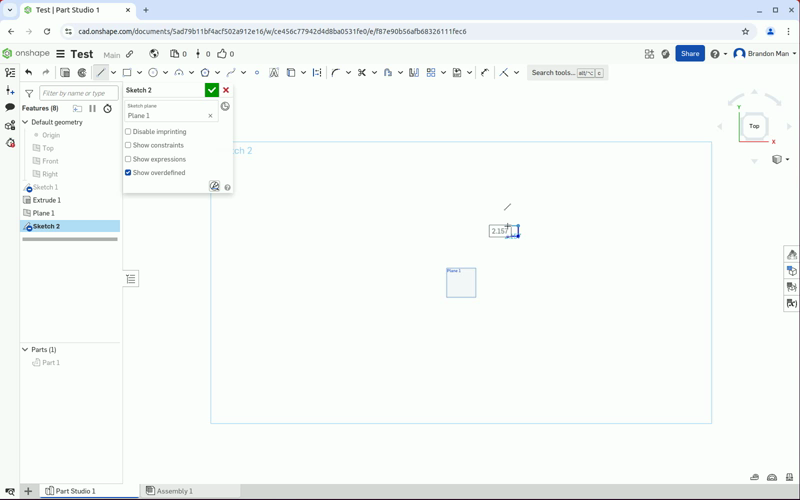
key_up(shift)
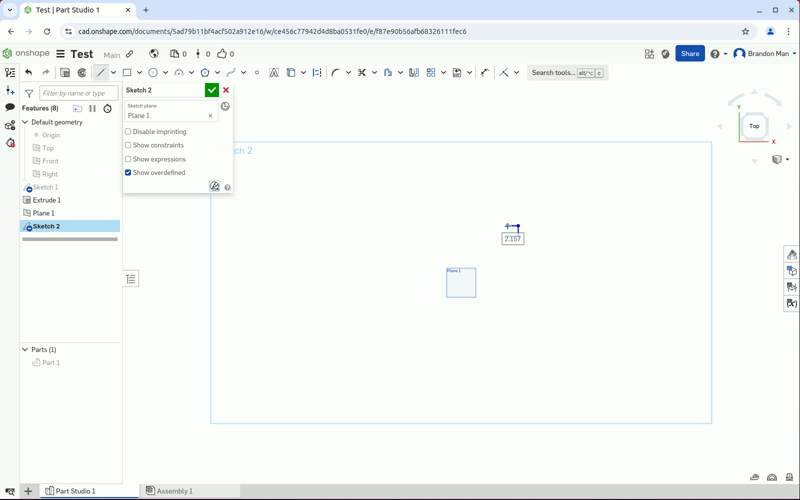
mouse_move(537, 225)
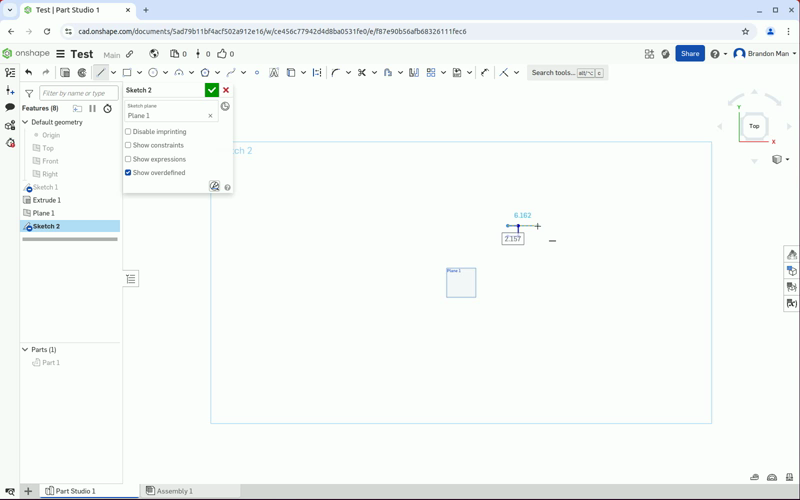
key_down(shift)
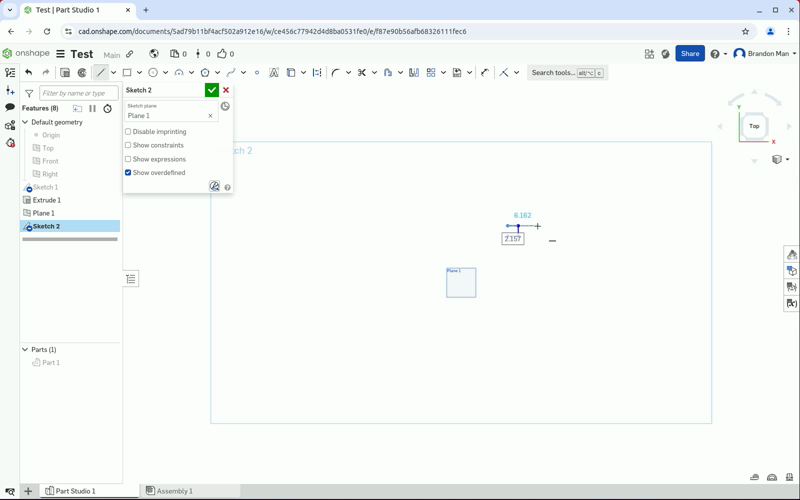
mouse_move(507, 236)
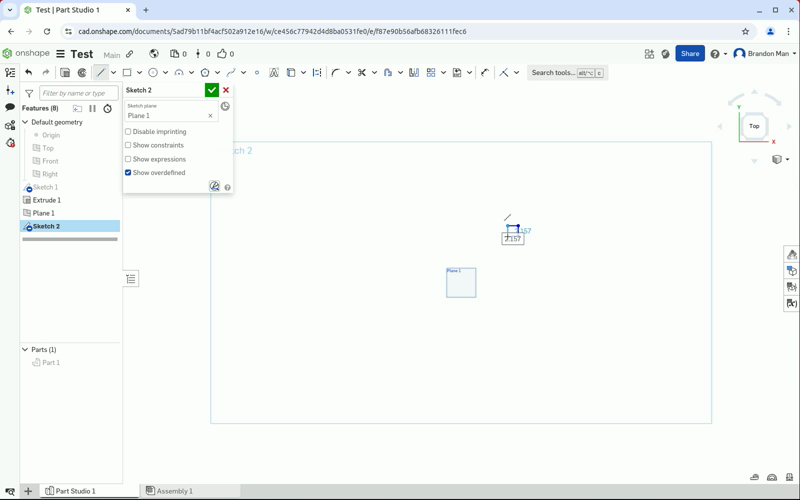
key_up(shift)
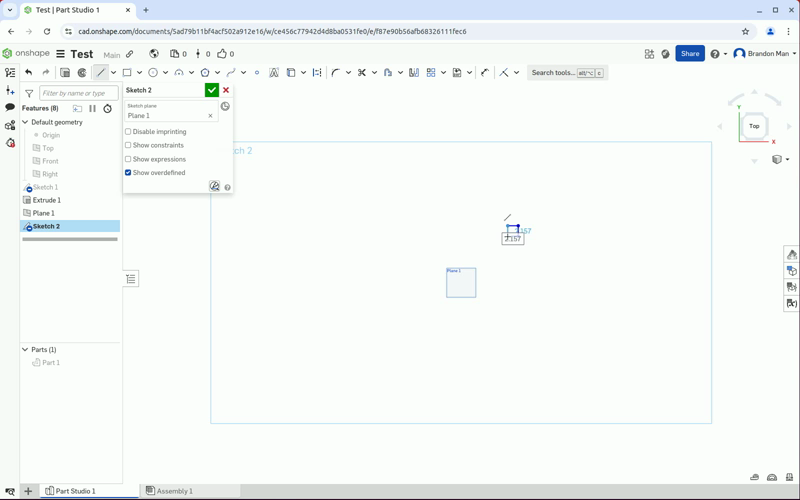
click(507, 236)
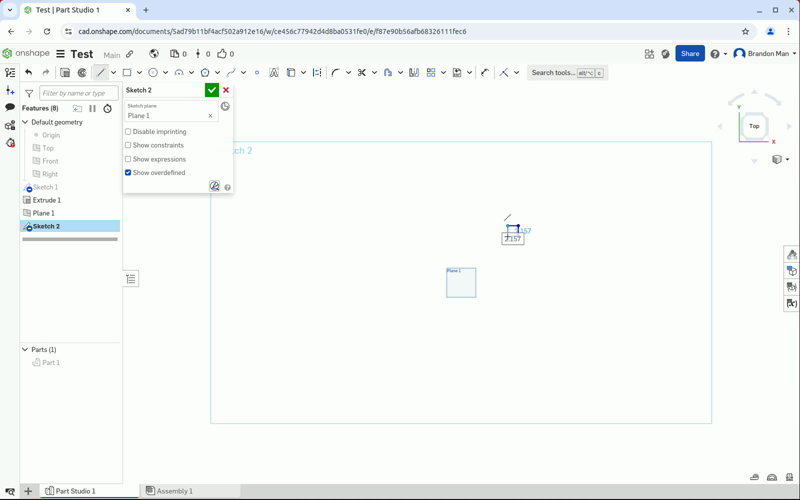
key(esc)
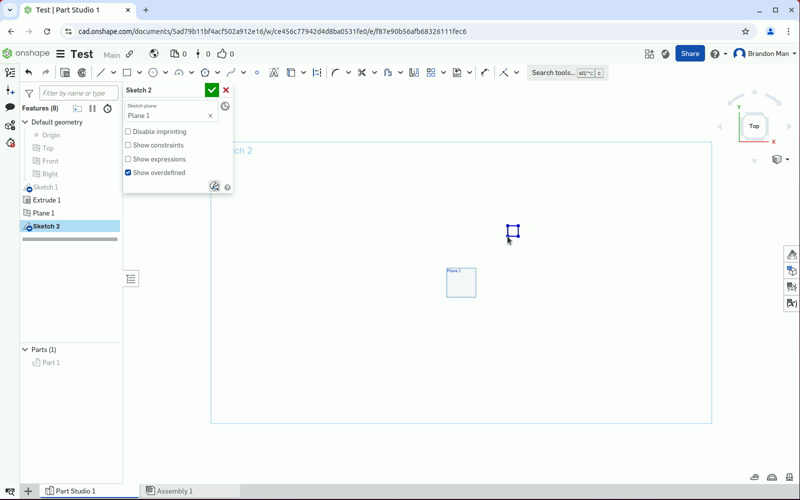
mouse_move(515, 234)
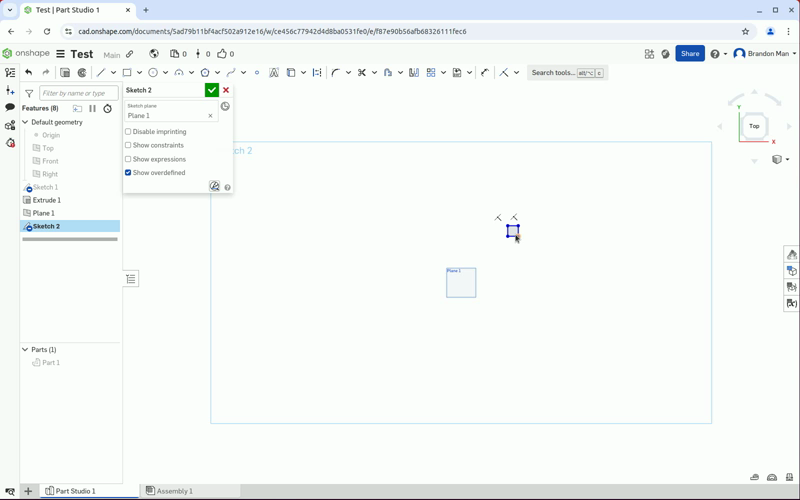
scroll(6)
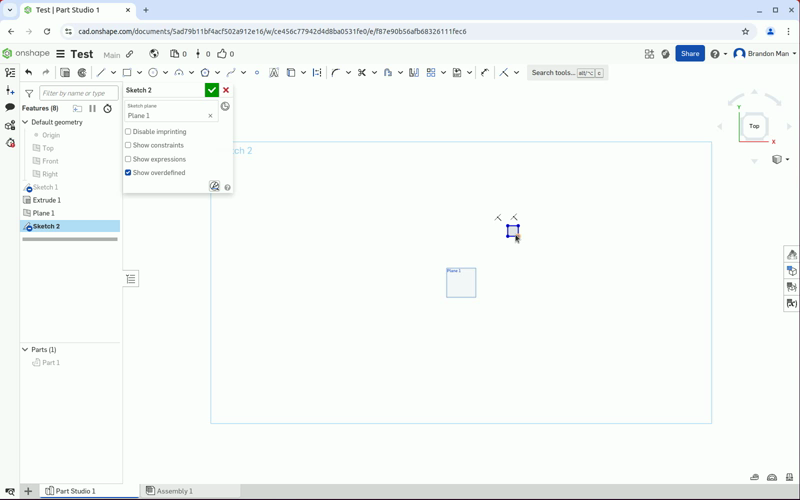
scroll(6)
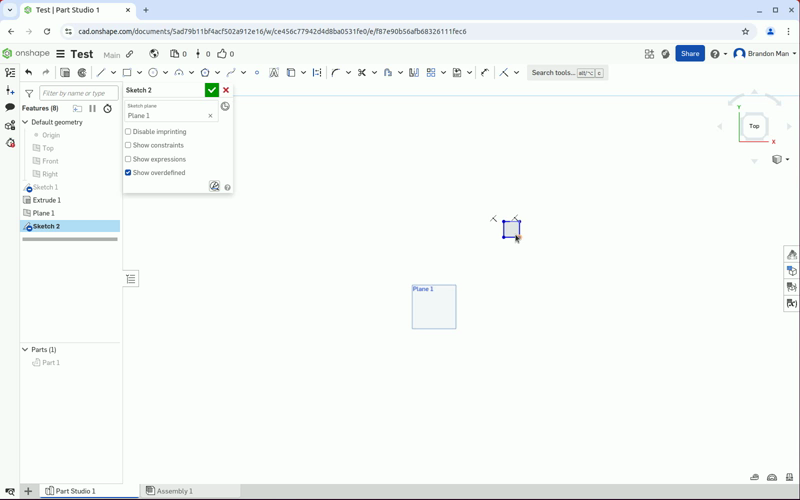
scroll(6)
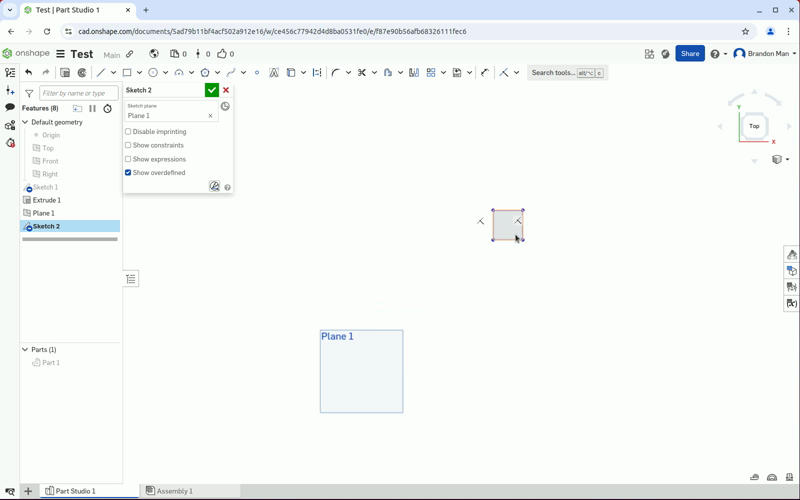
scroll(6)
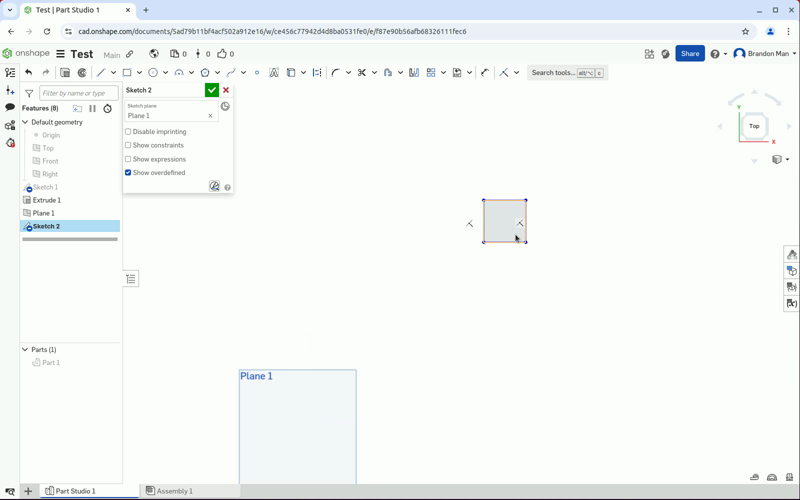
scroll(6)
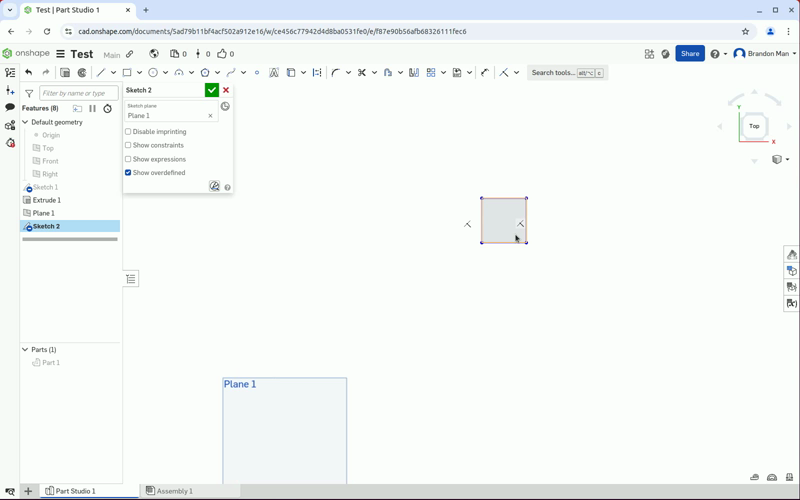
scroll(6)
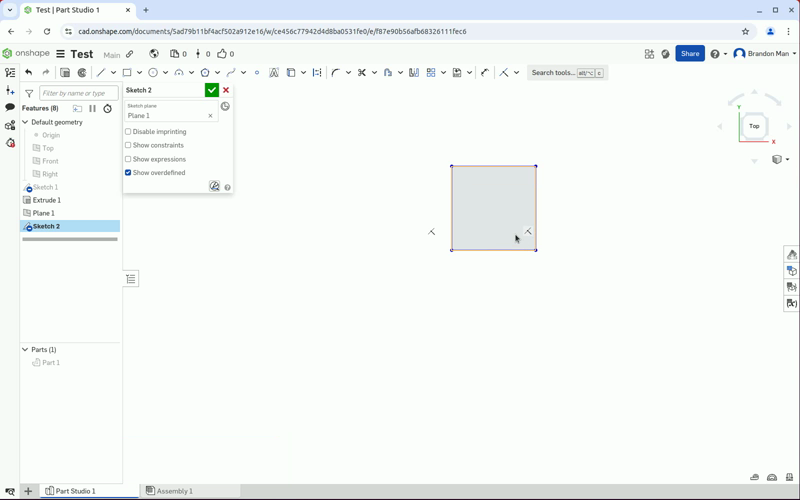
scroll(6)
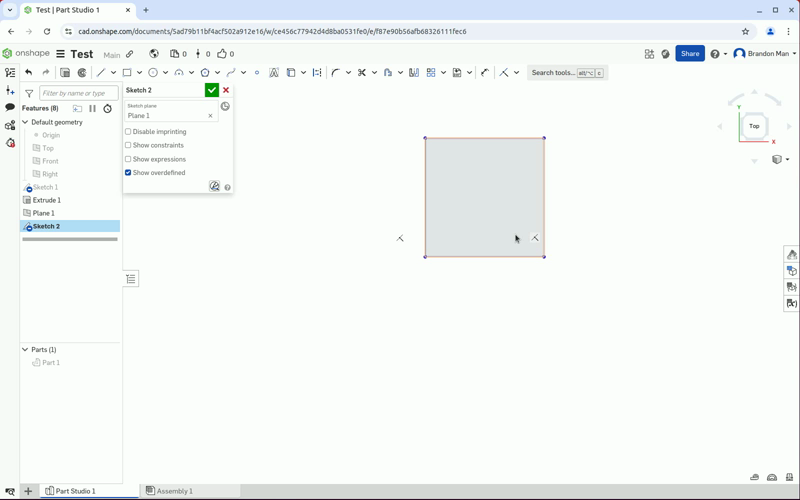
click(515, 234)
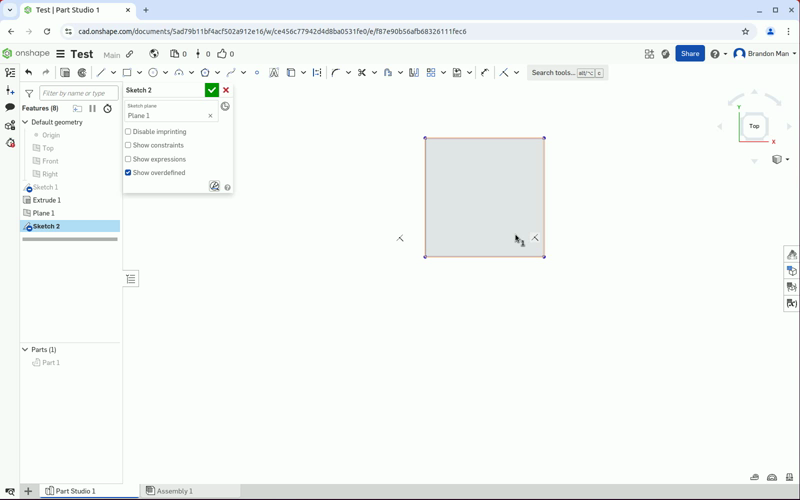
scroll(-6)
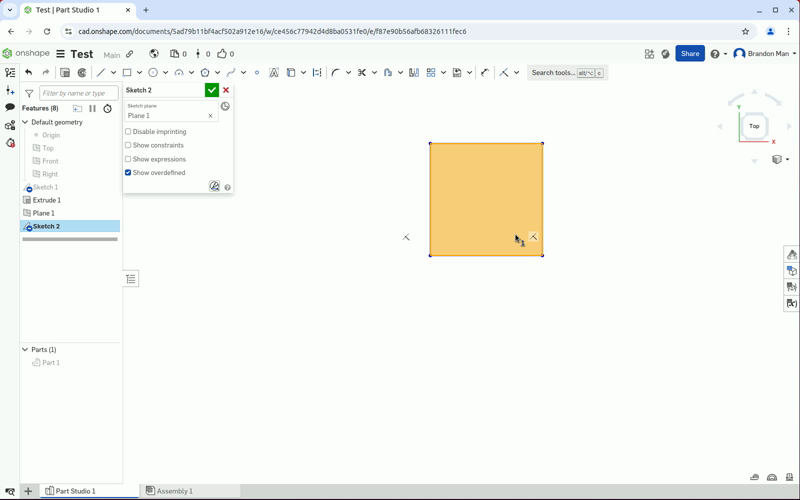
scroll(-6)
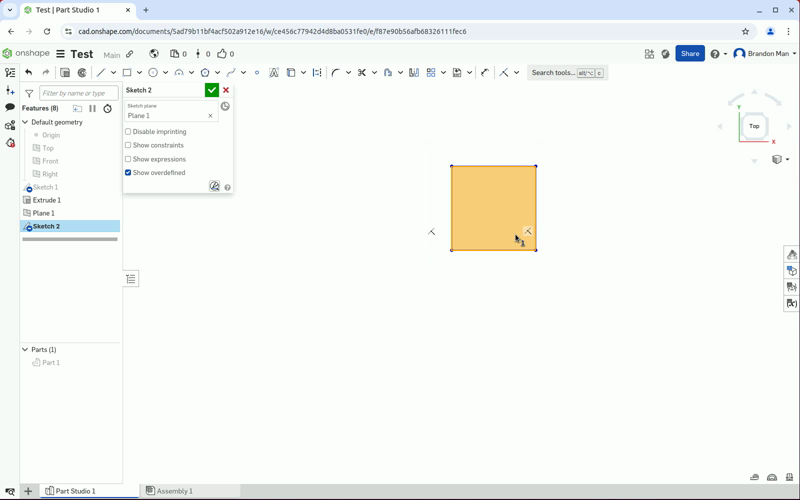
scroll(-6)
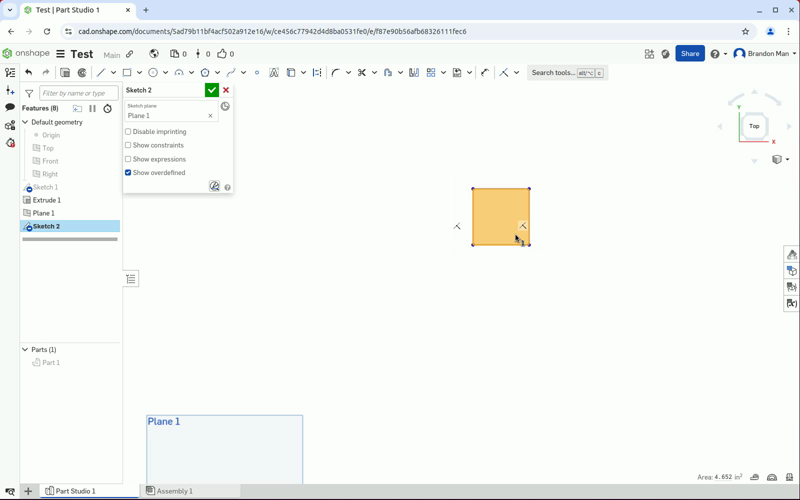
scroll(-6)
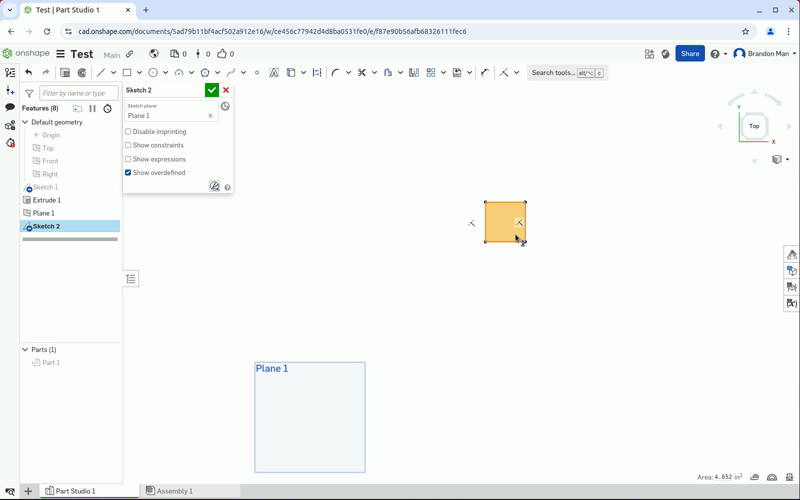
scroll(-6)
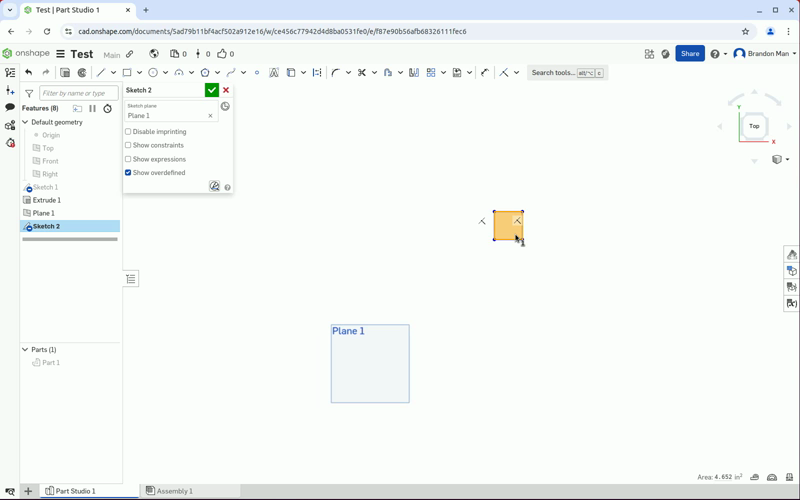
scroll(-6)
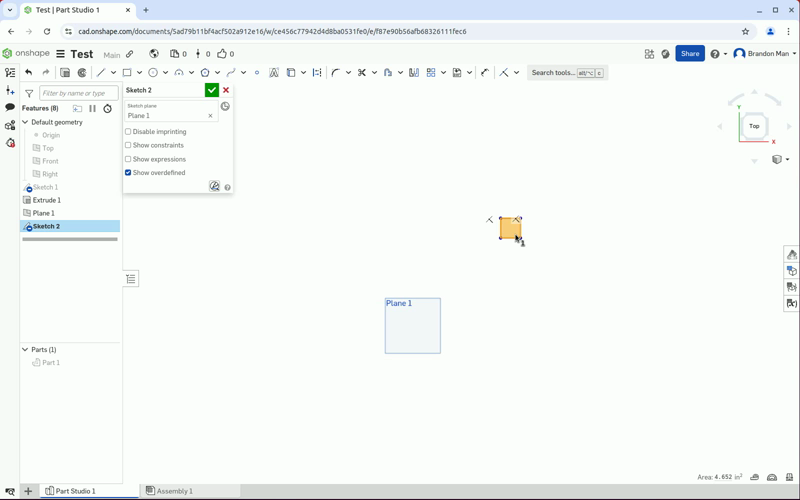
scroll(-6)
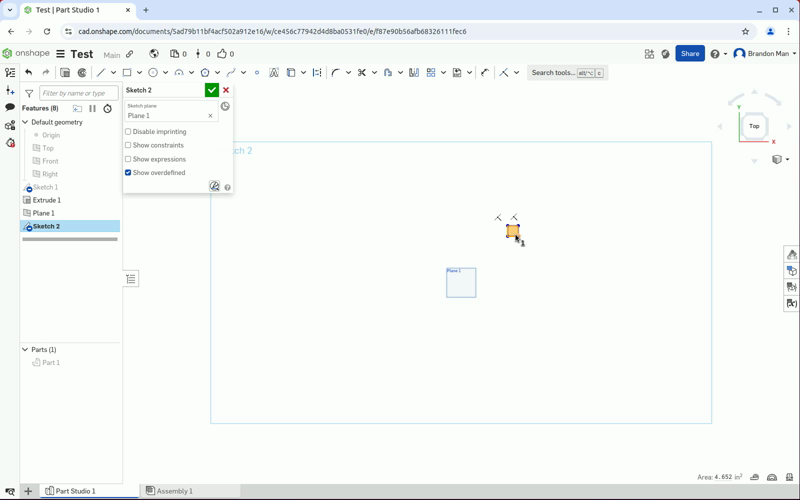
mouse_move(73, 352)
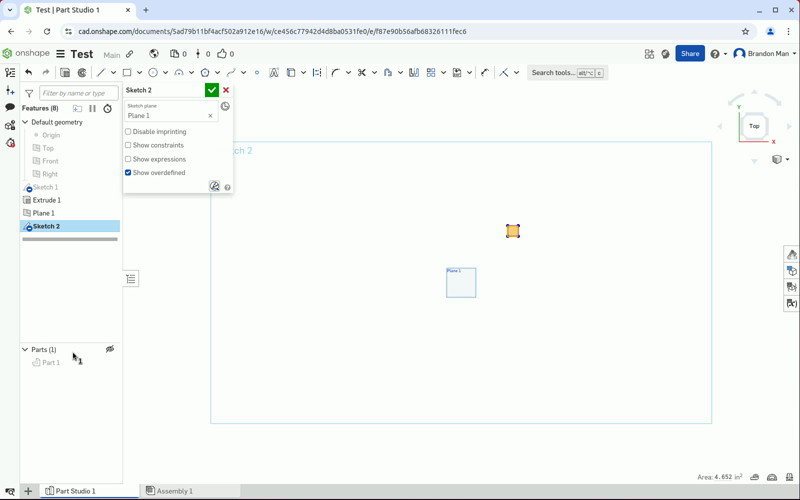
key(shift+y)
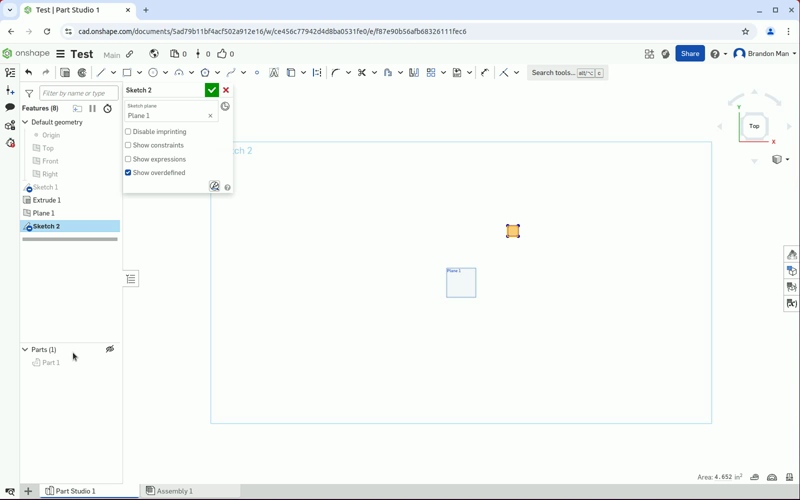
key(shift+e)
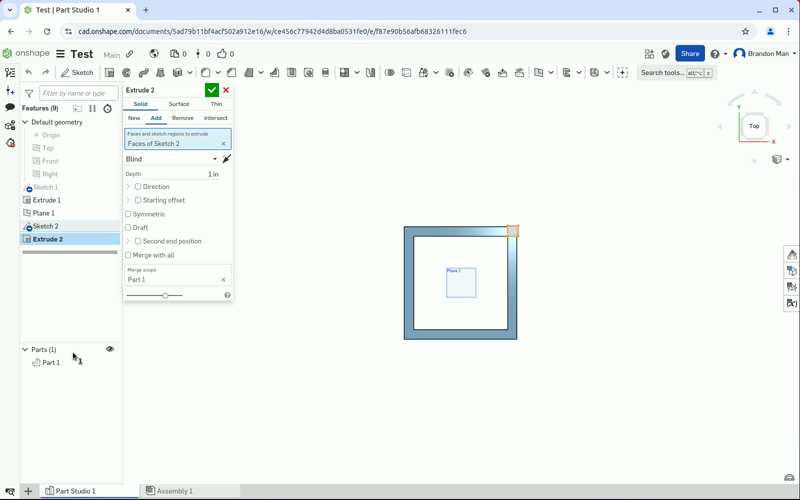
mouse_move(143, 106)
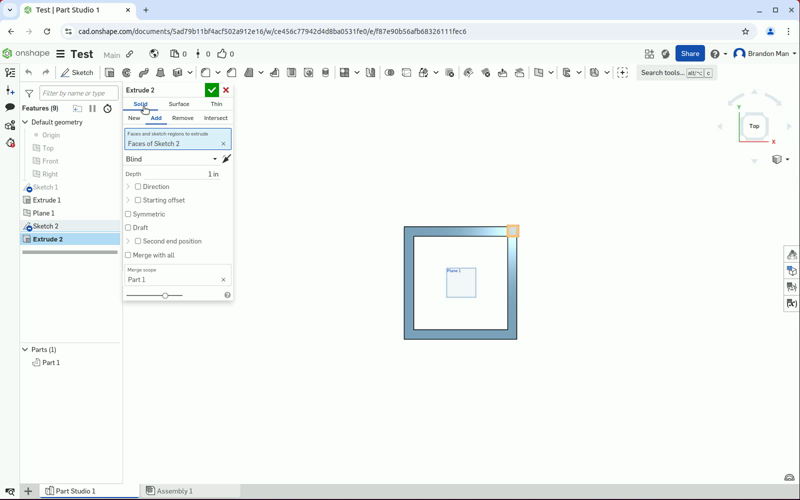
click(143, 106)
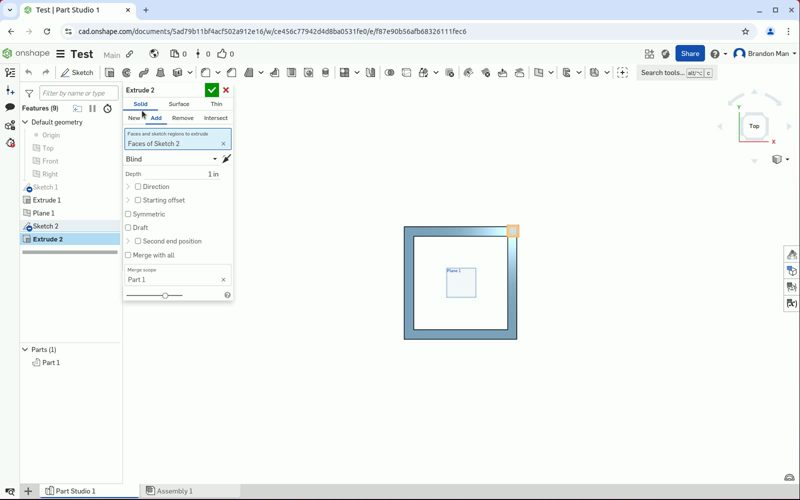
mouse_move(137, 120)
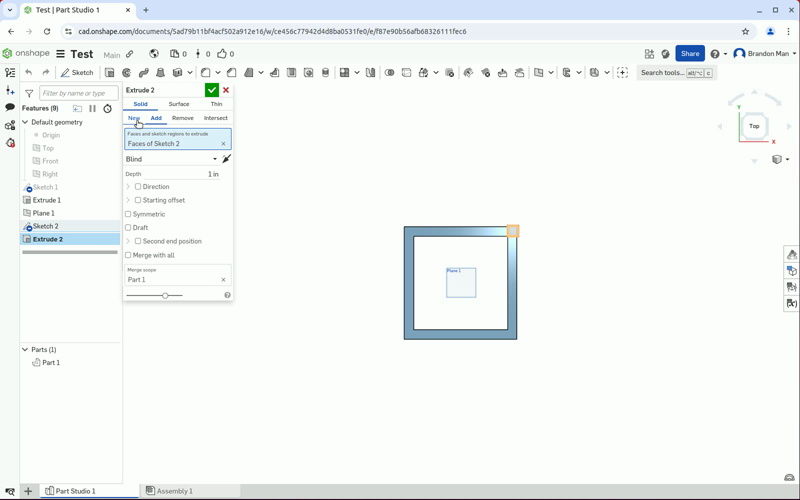
click(137, 120)
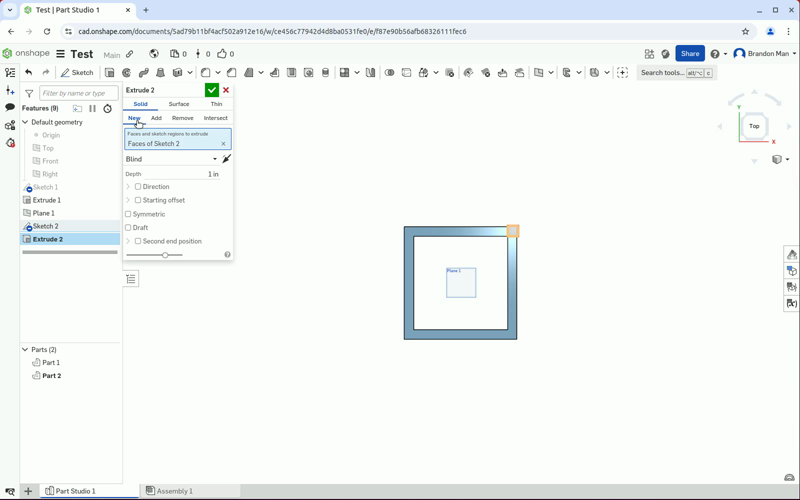
key(tab, 4)
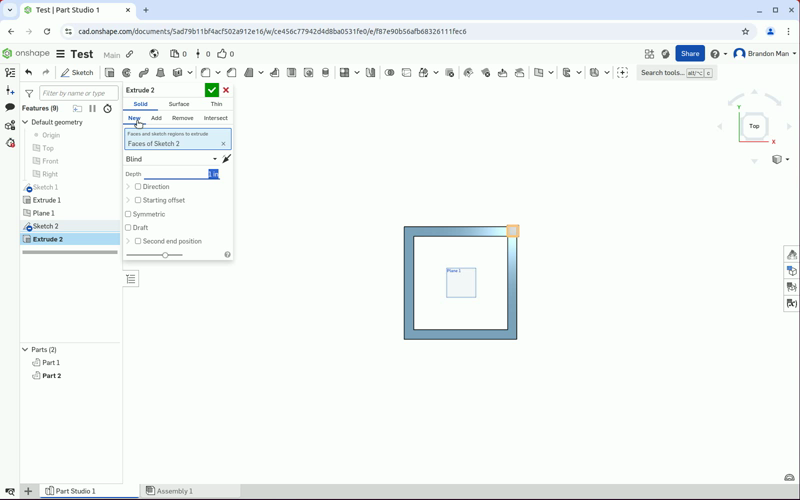
text(19.257)
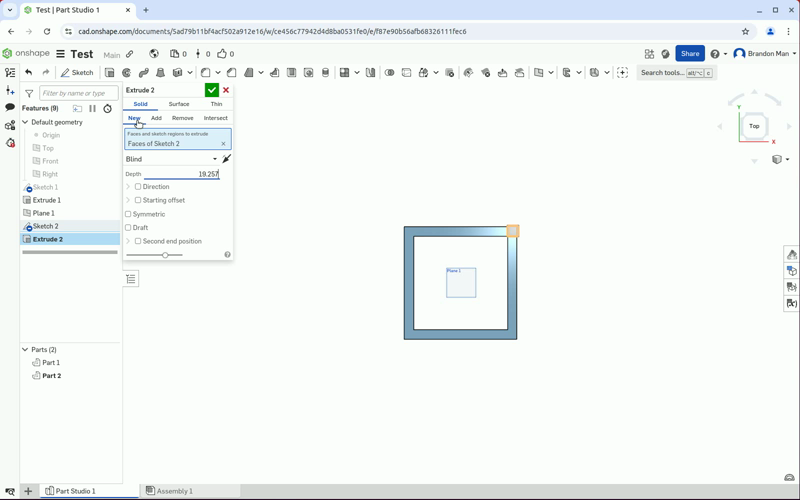
key(enter)
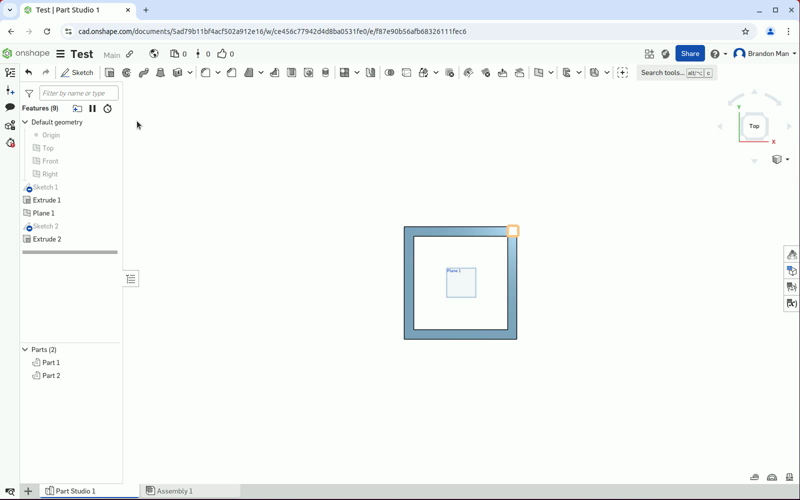
key(shift+h)
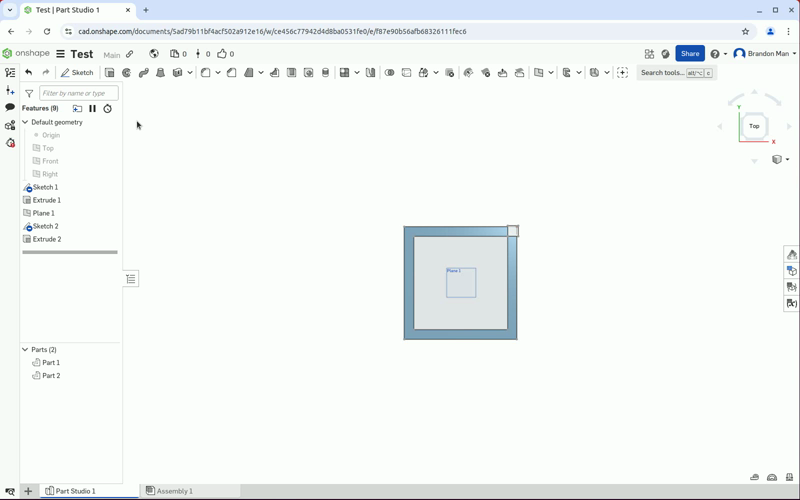
key(shift+h)
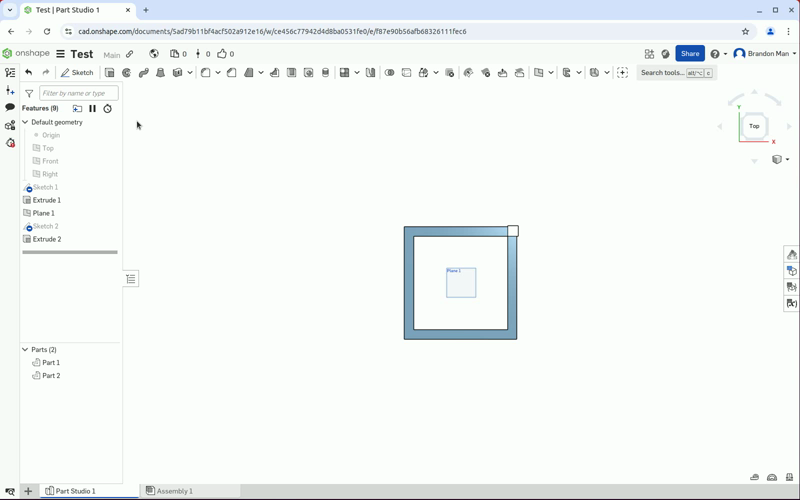
mouse_move(73, 189)
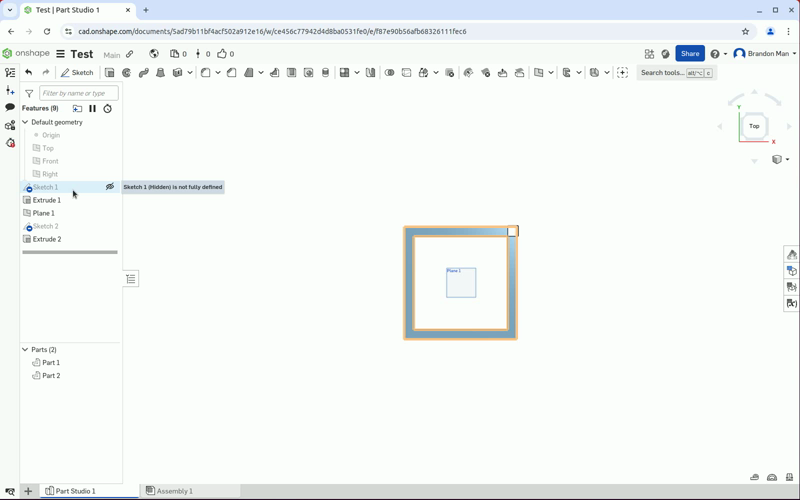
click(73, 189)
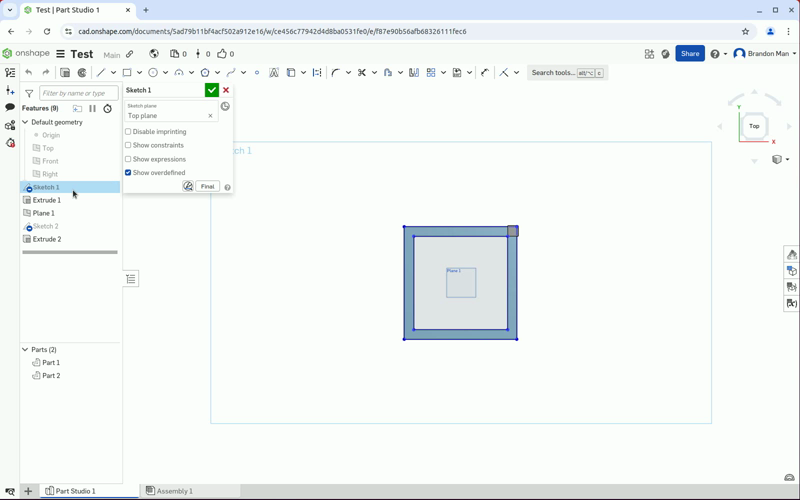
mouse_move(229, 92)
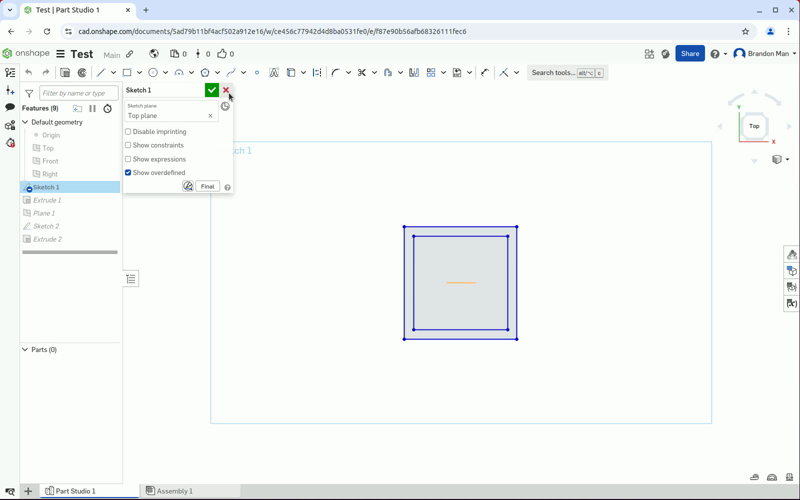
click(229, 92)
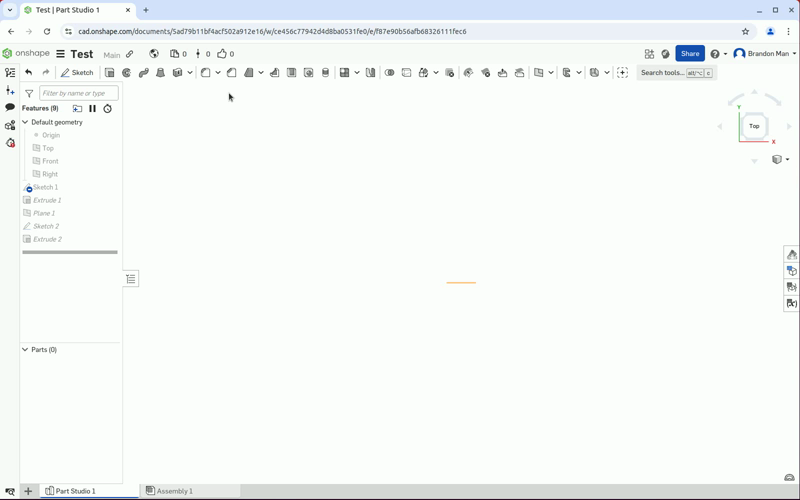
key(shift+s)
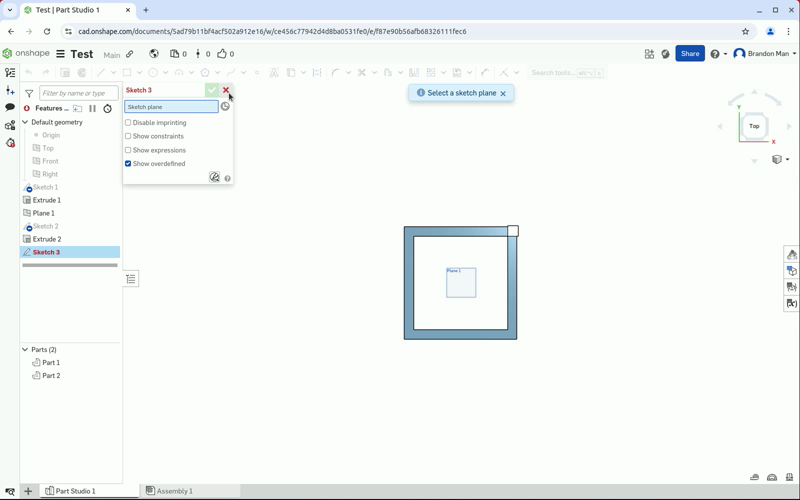
mouse_move(73, 215)
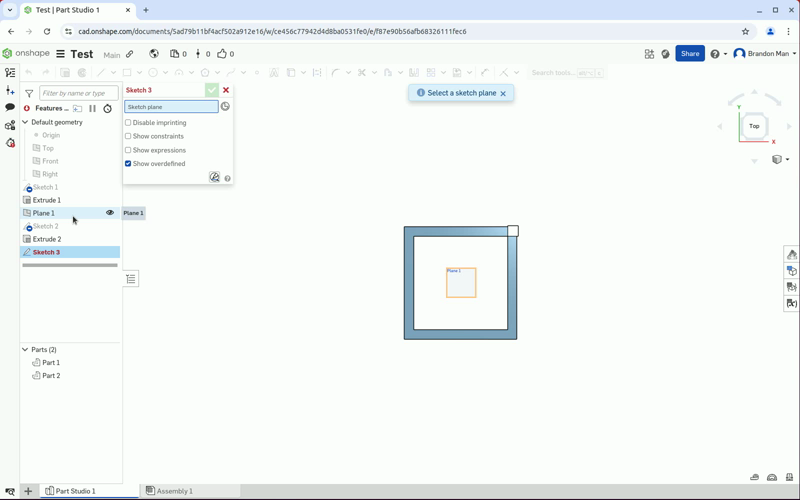
click(73, 215)
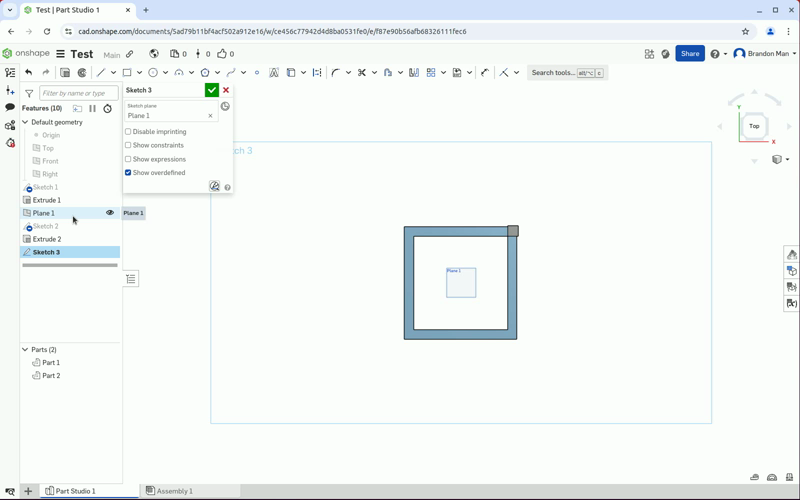
mouse_move(73, 352)
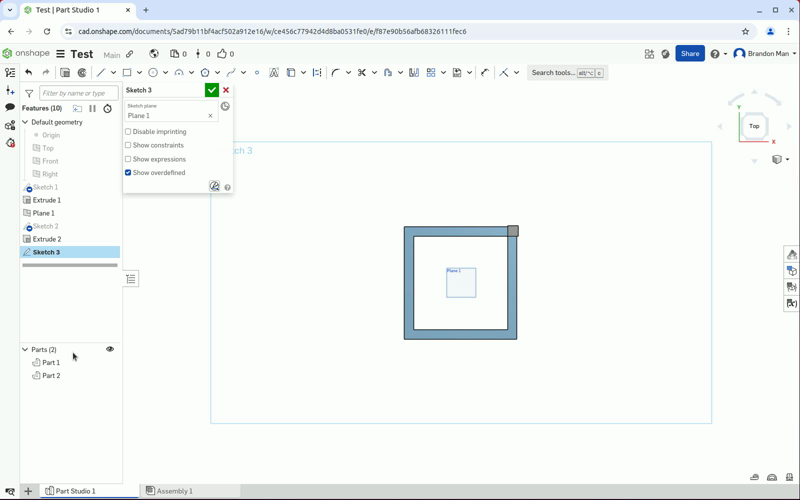
key(y)
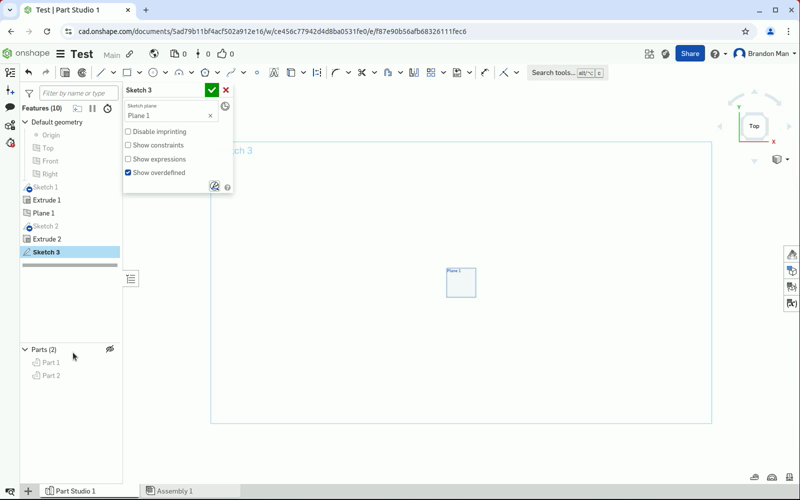
key(l)
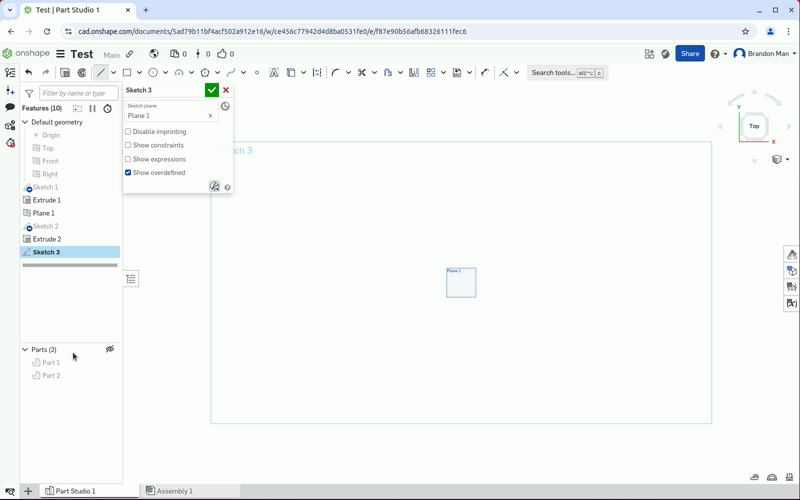
key_down(shift)
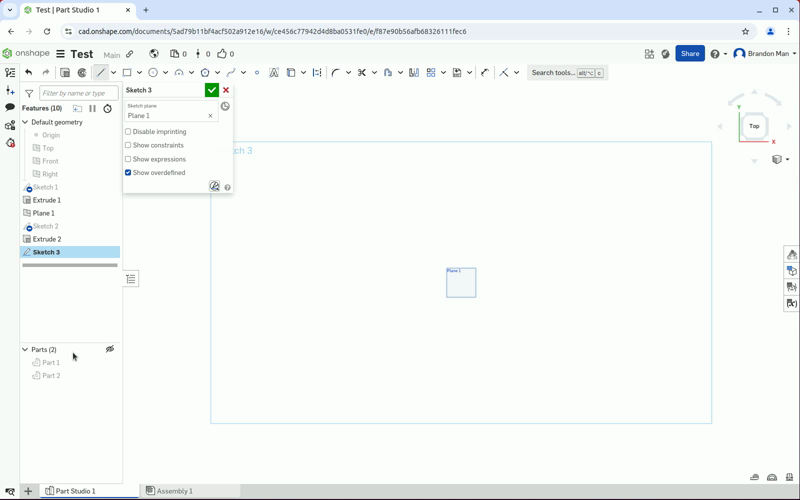
mouse_move(404, 236)
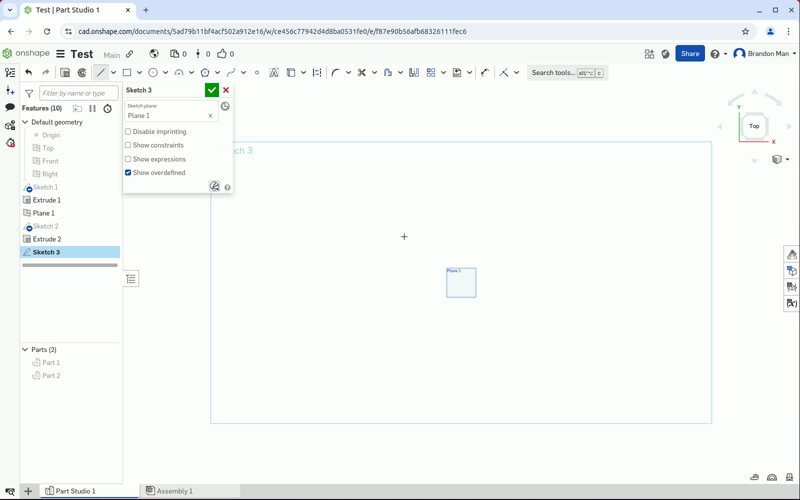
click(404, 236)
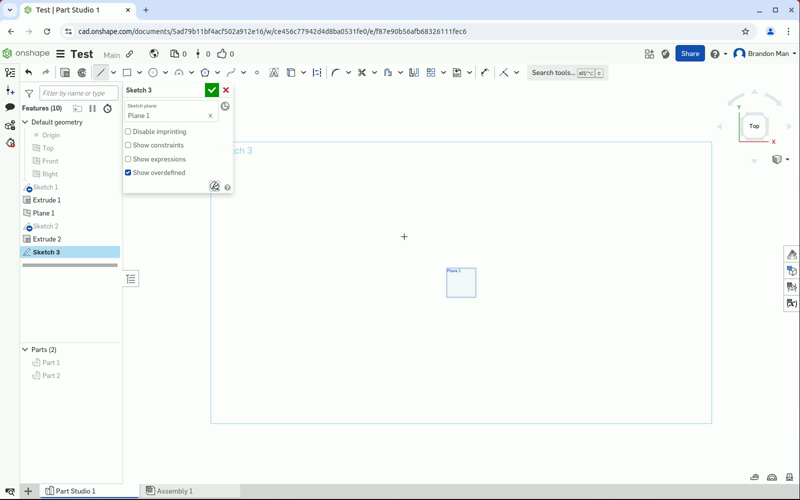
key_up(shift)
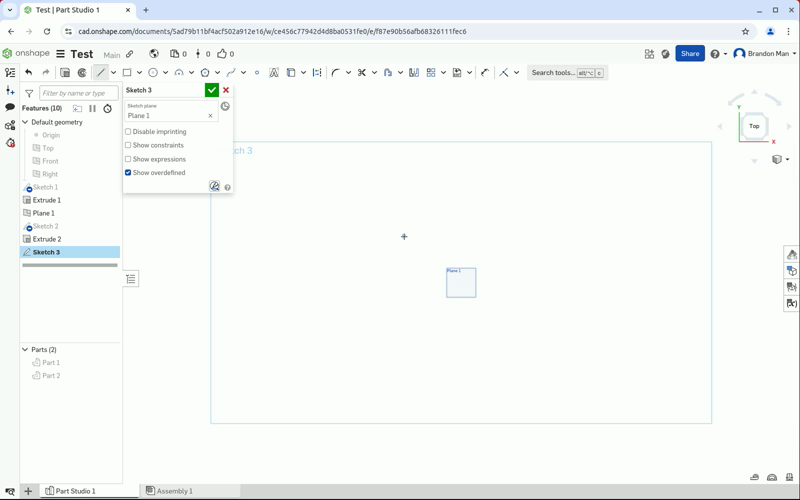
key_down(shift)
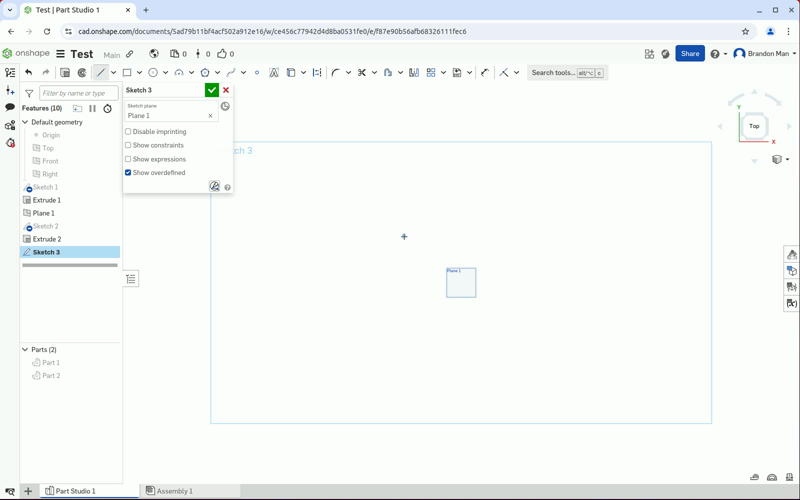
mouse_move(434, 236)
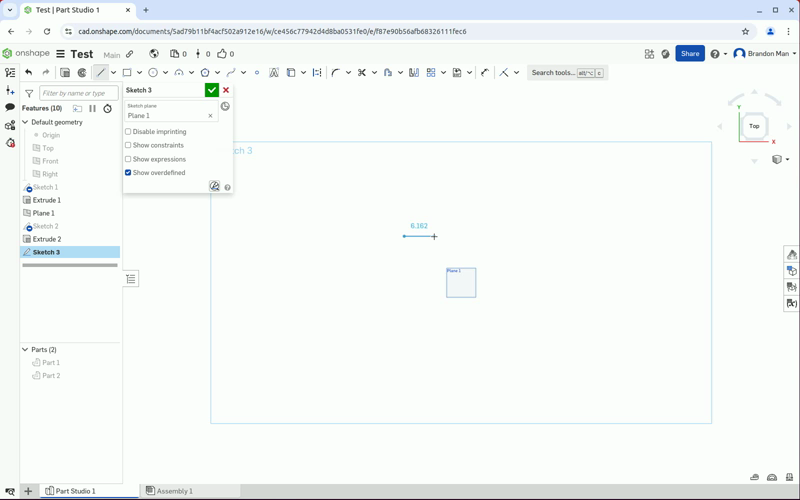
mouse_move(414, 236)
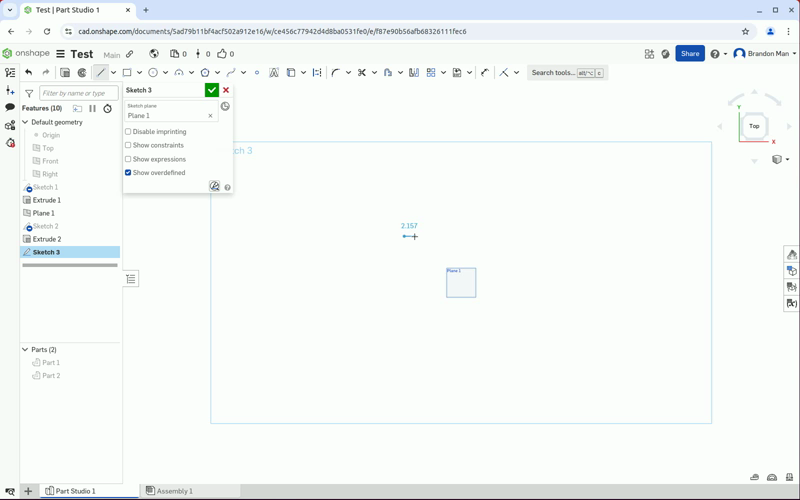
click(414, 236)
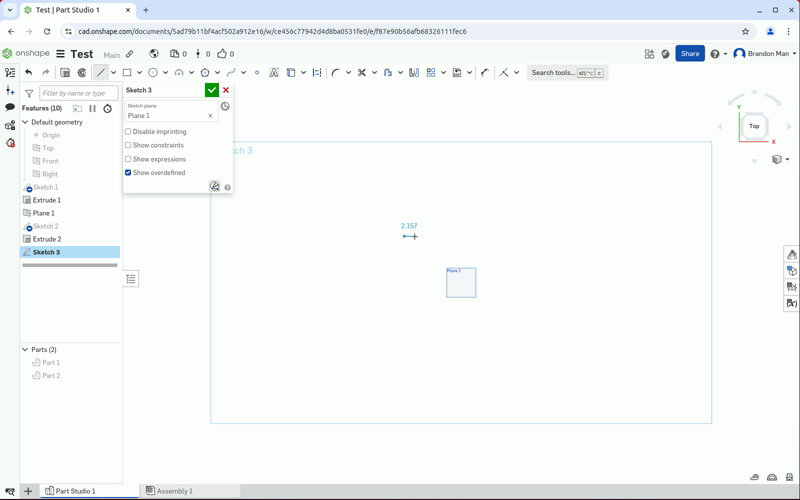
key_up(shift)
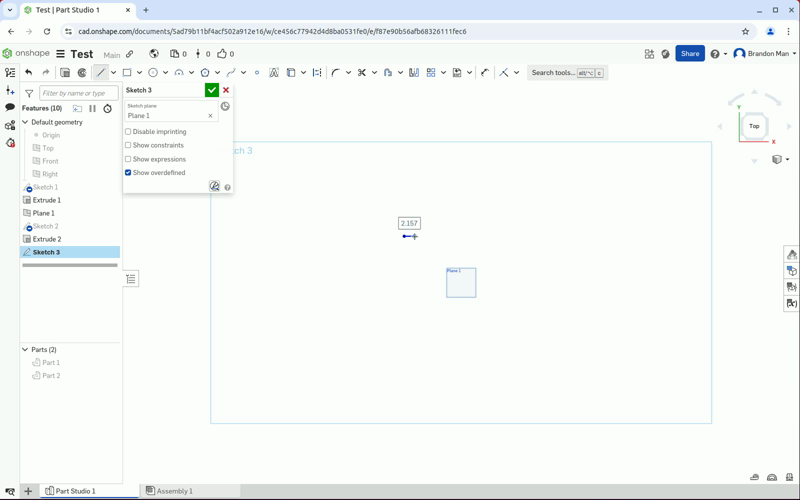
key_down(shift)
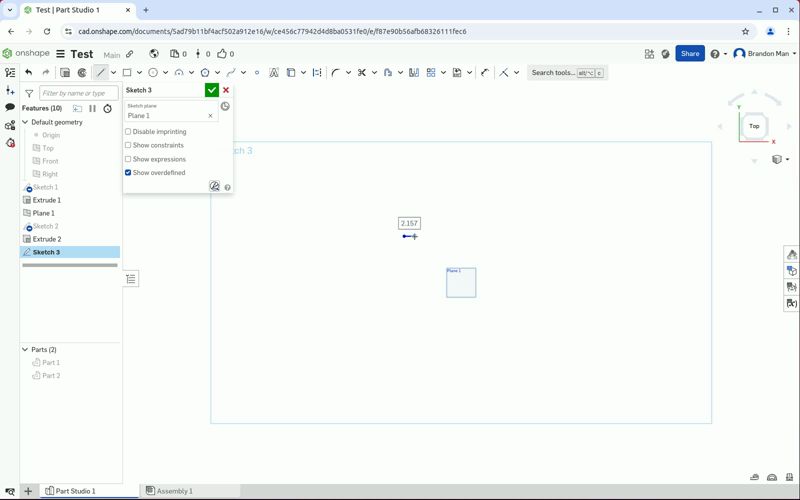
mouse_move(444, 236)
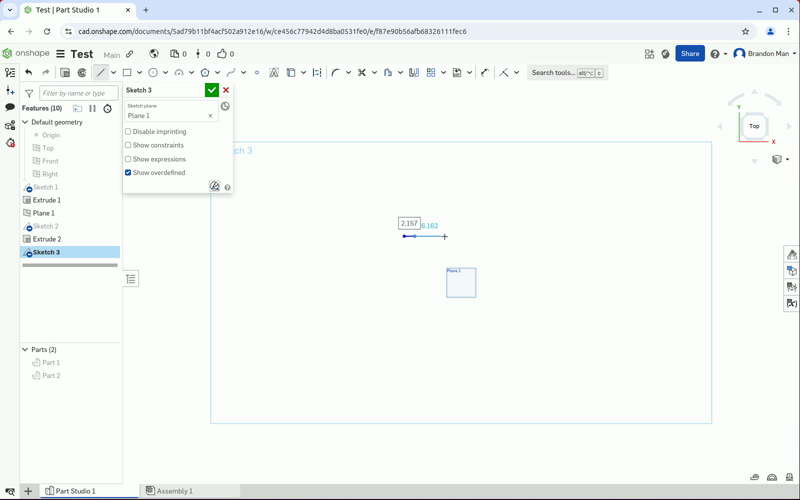
mouse_move(414, 225)
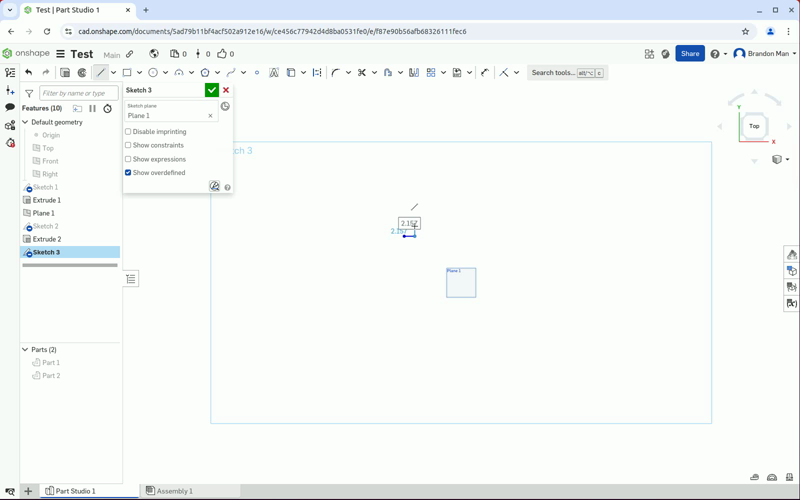
click(414, 225)
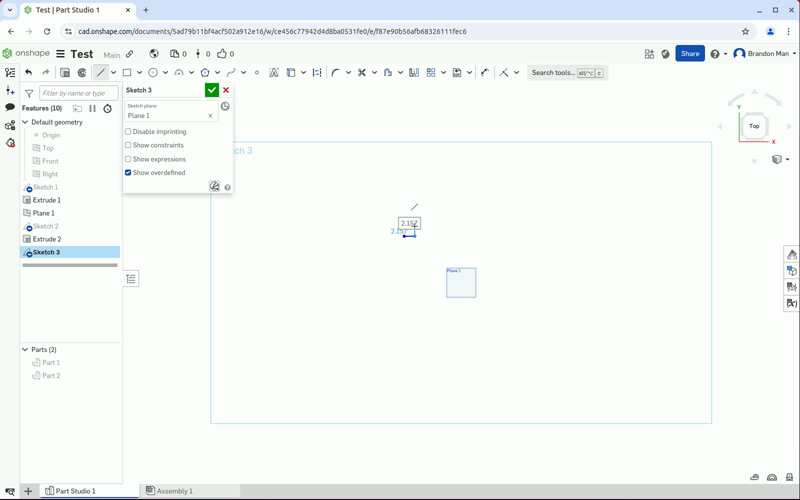
key_up(shift)
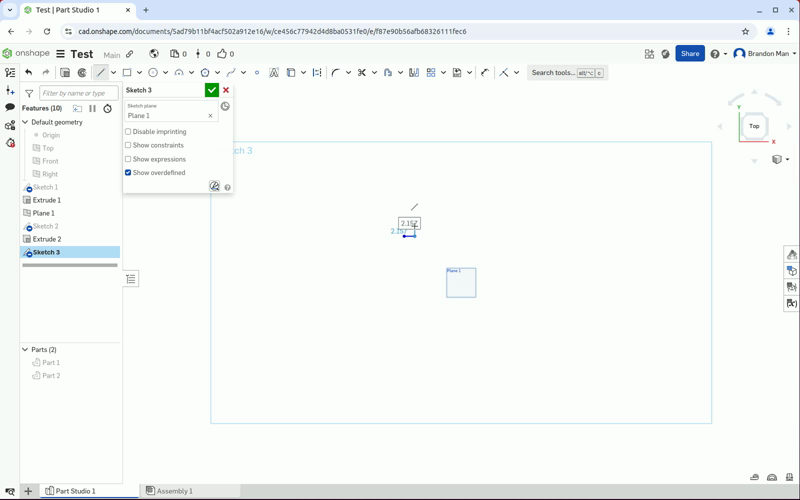
key_down(shift)
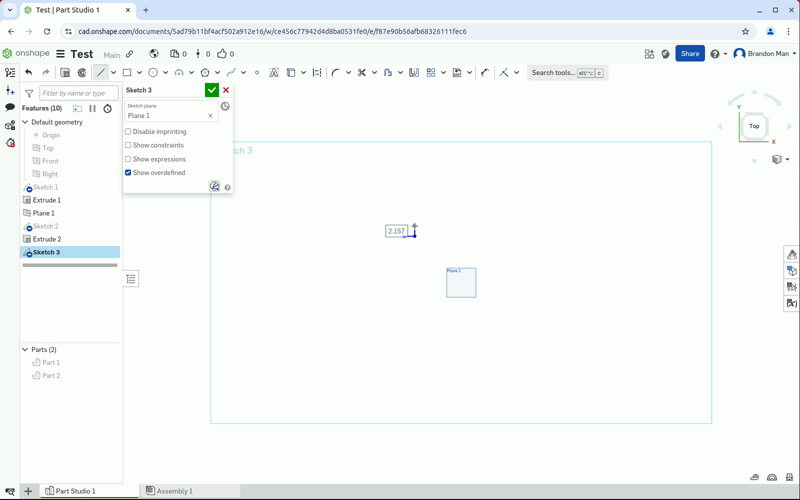
mouse_move(444, 225)
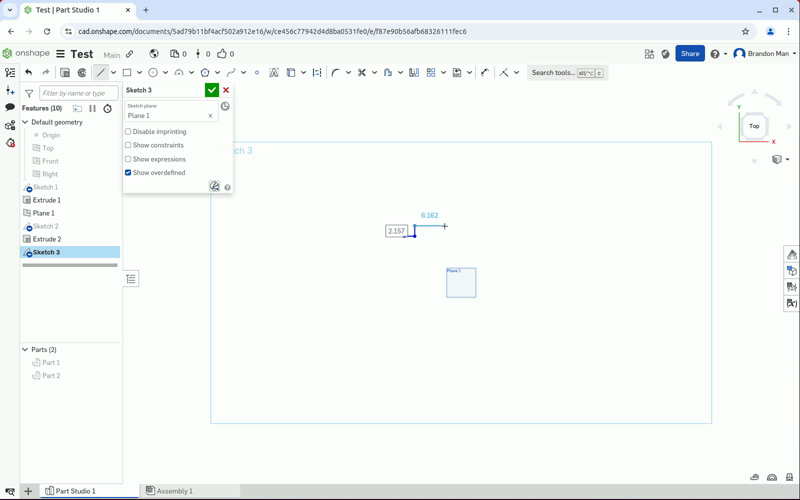
mouse_move(404, 225)
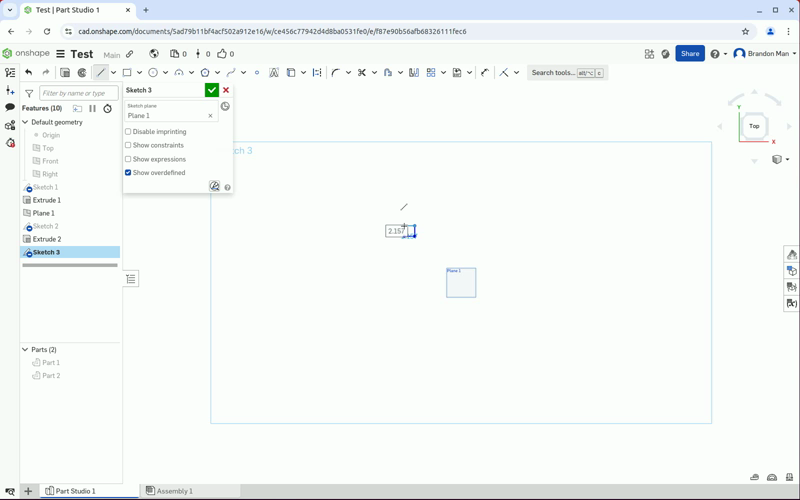
click(404, 225)
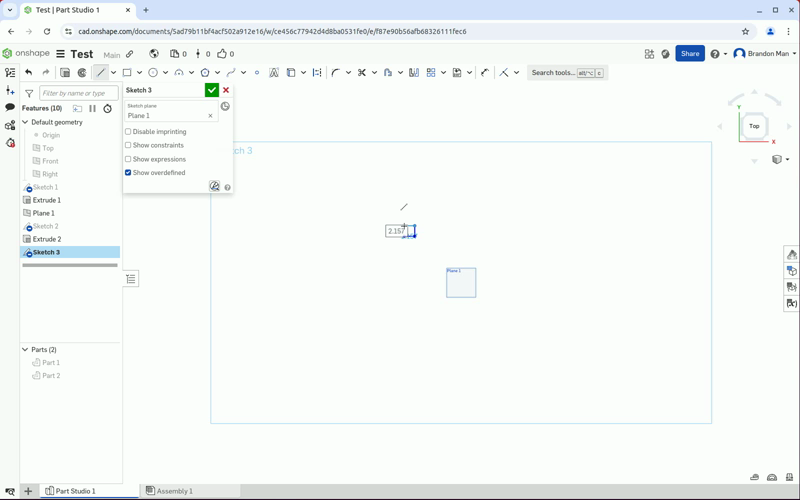
key_up(shift)
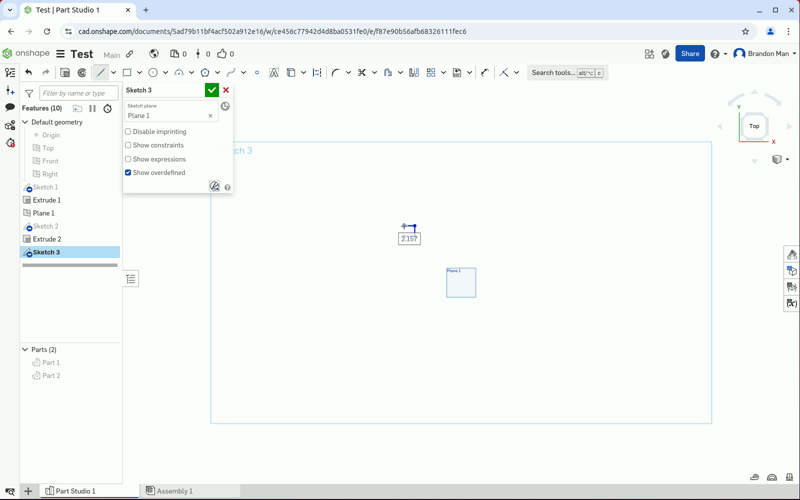
mouse_move(434, 225)
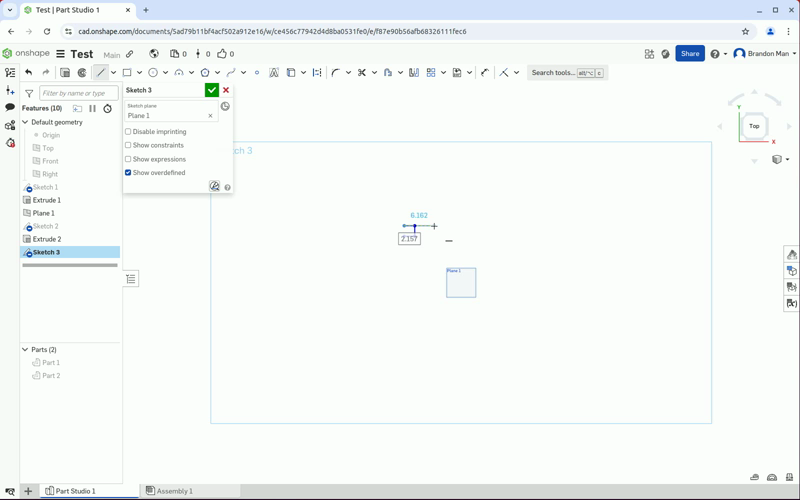
key_down(shift)
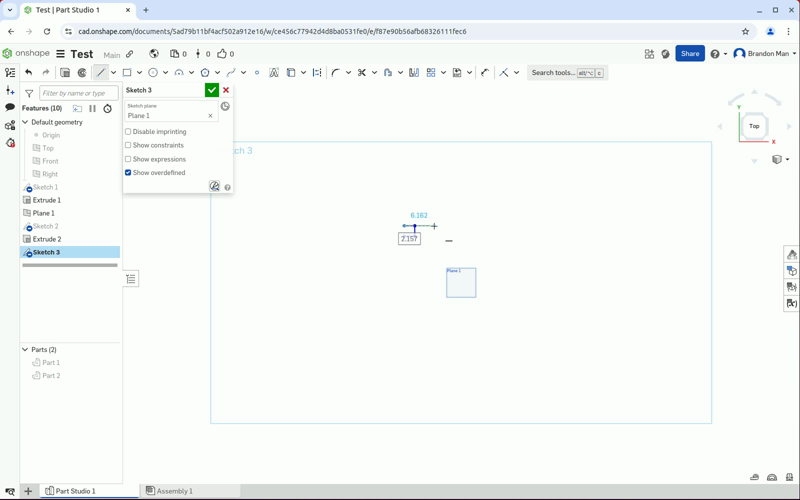
mouse_move(404, 236)
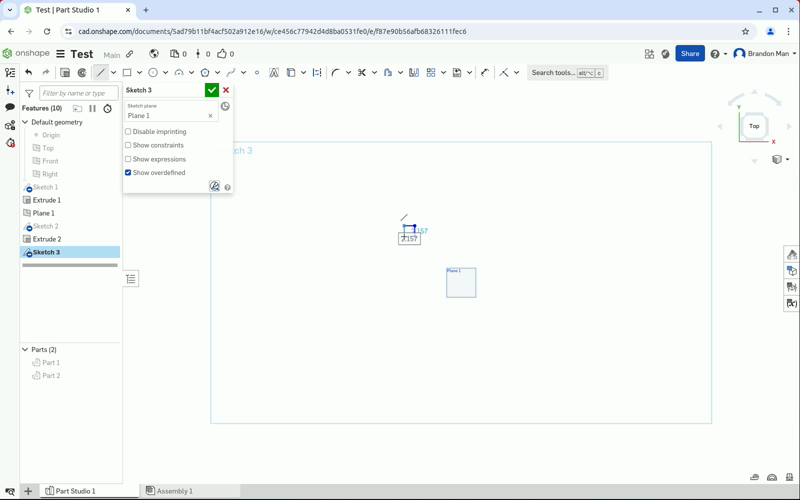
key_up(shift)
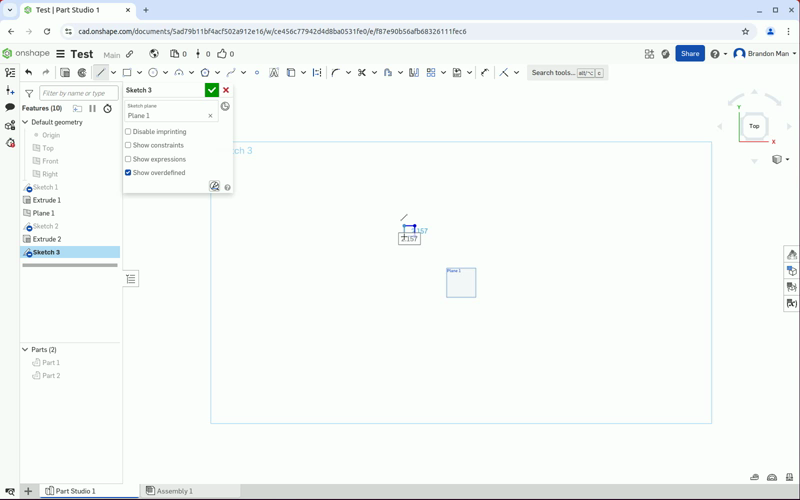
click(404, 236)
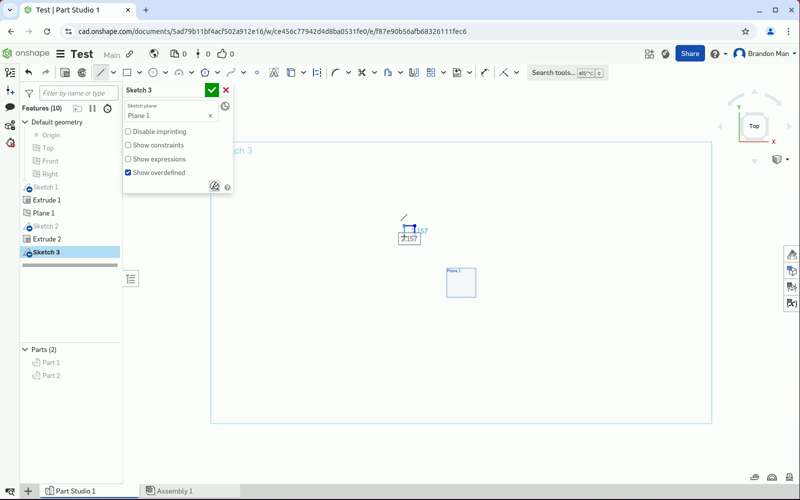
key(esc)
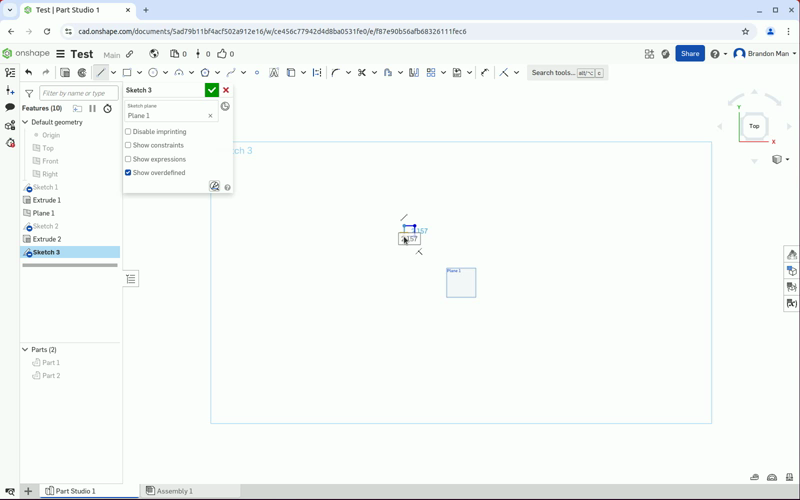
mouse_move(412, 233)
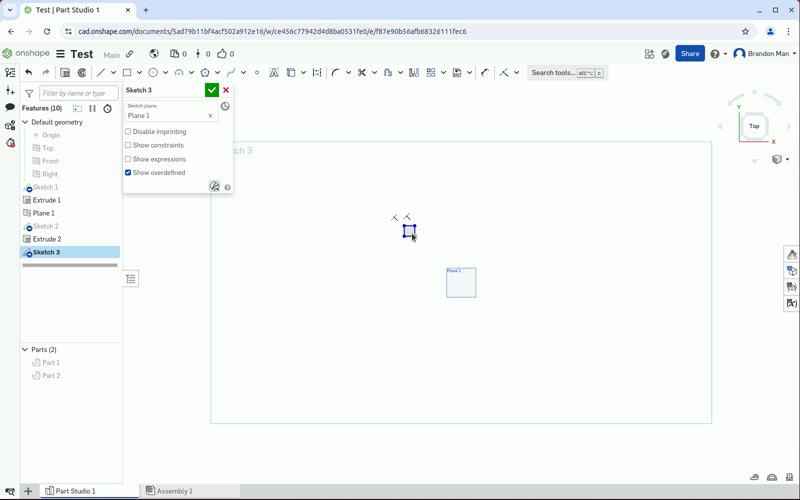
scroll(6)
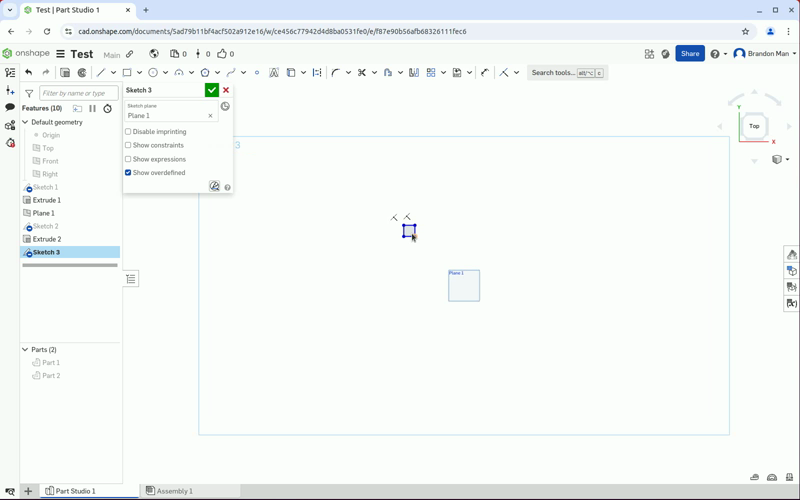
scroll(6)
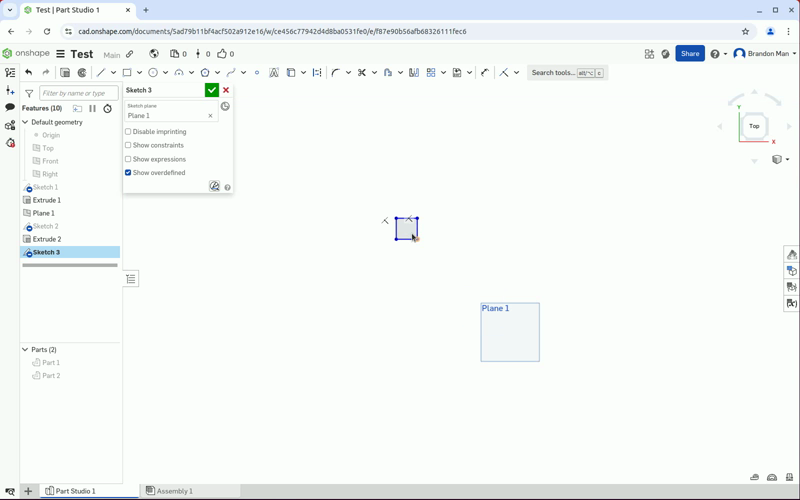
scroll(6)
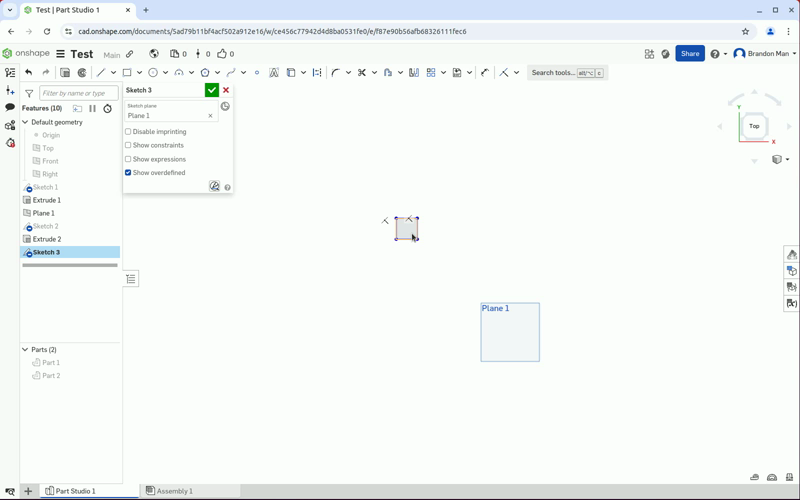
scroll(6)
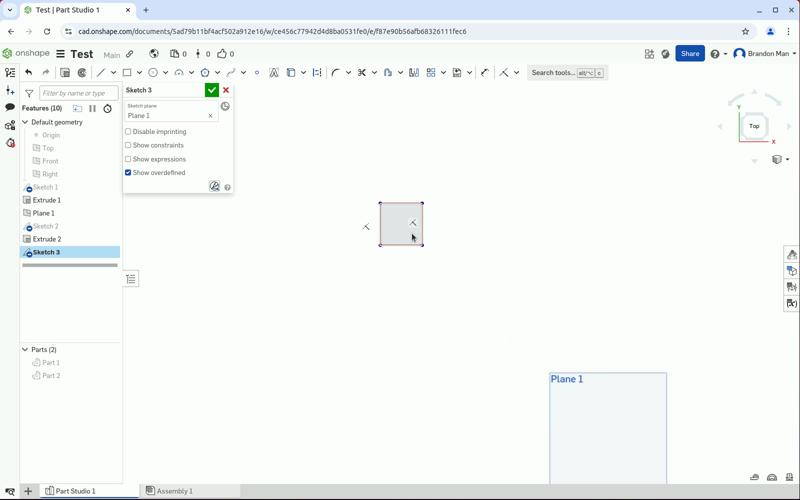
scroll(6)
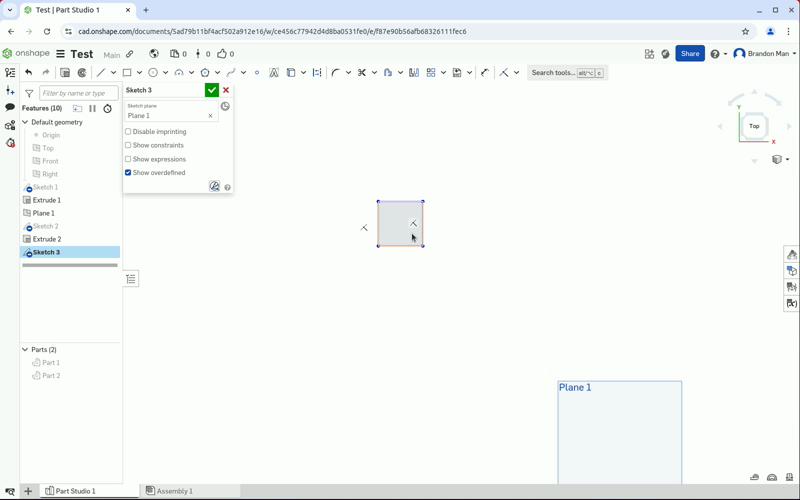
scroll(6)
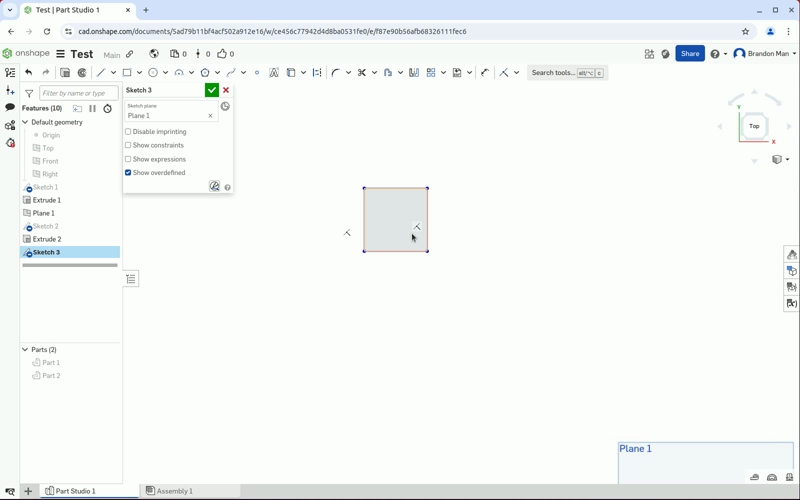
scroll(6)
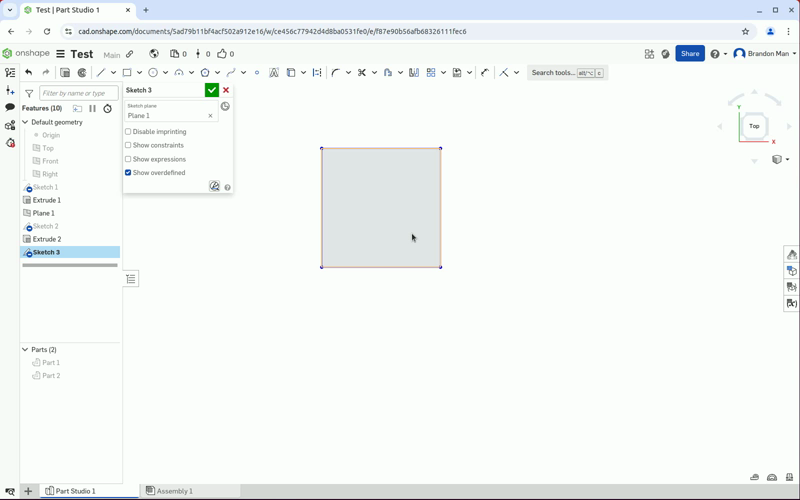
click(412, 233)
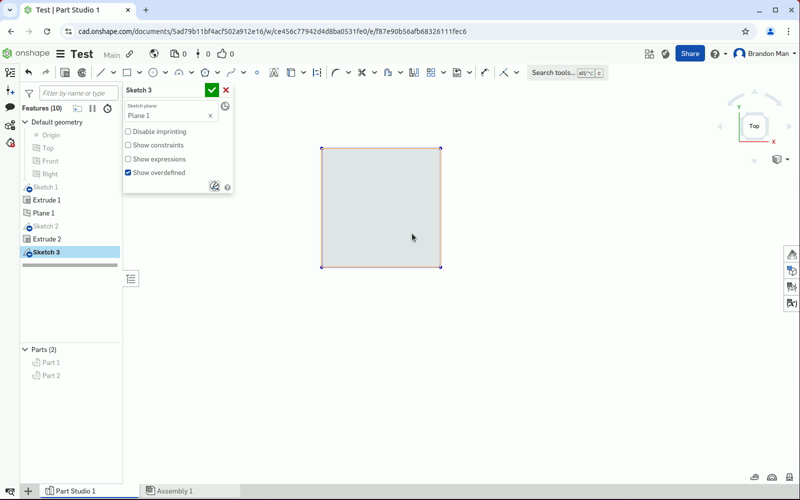
scroll(-6)
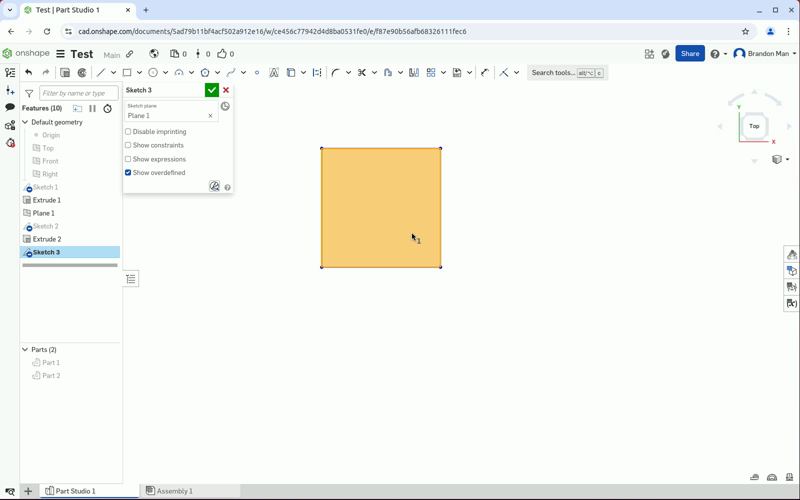
scroll(-6)
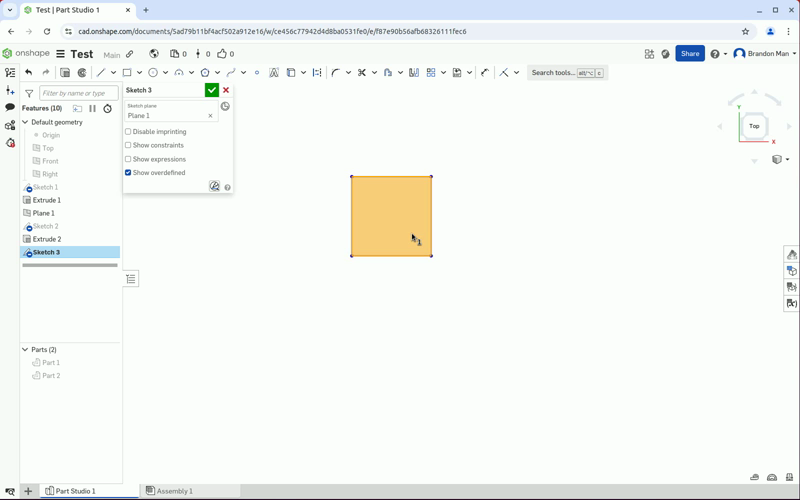
scroll(-6)
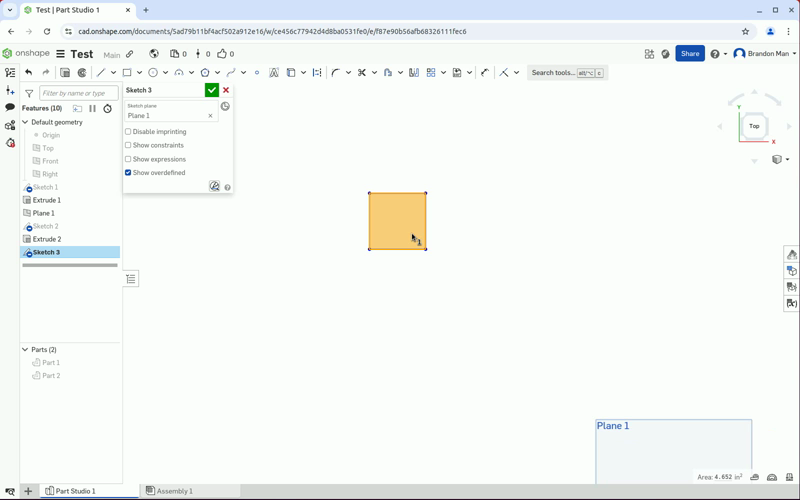
scroll(-6)
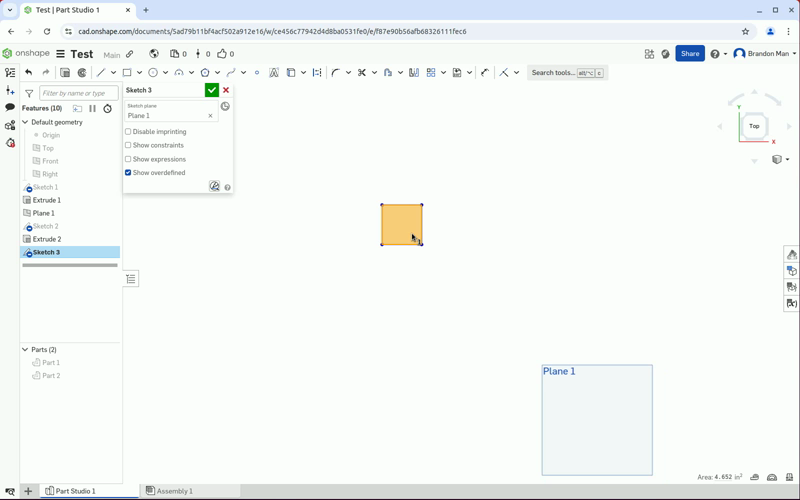
scroll(-6)
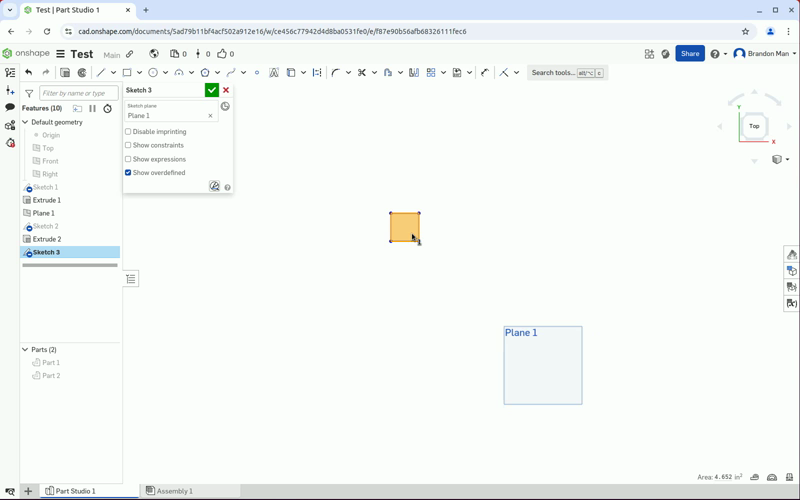
scroll(-6)
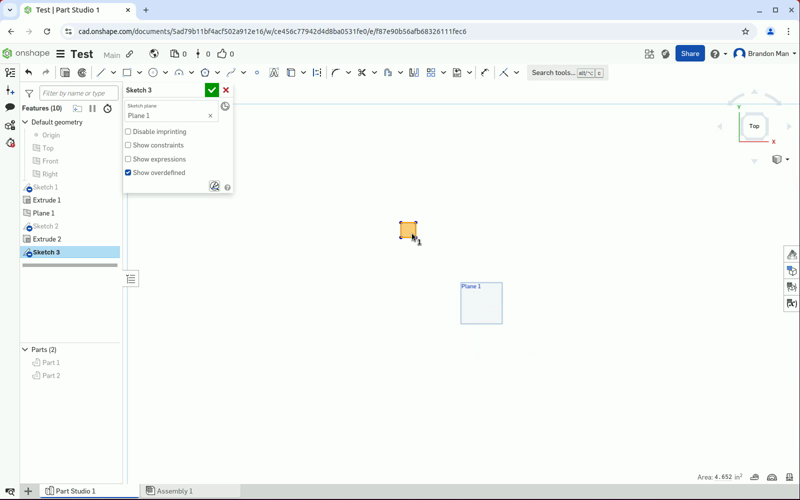
scroll(-6)
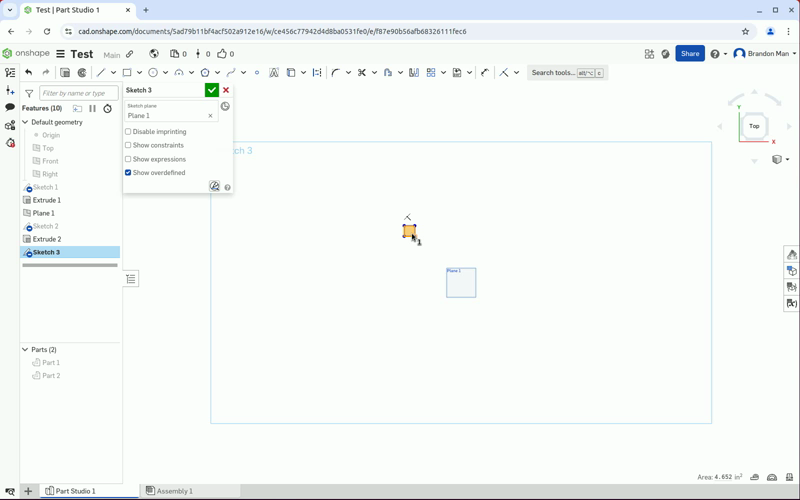
mouse_move(73, 352)
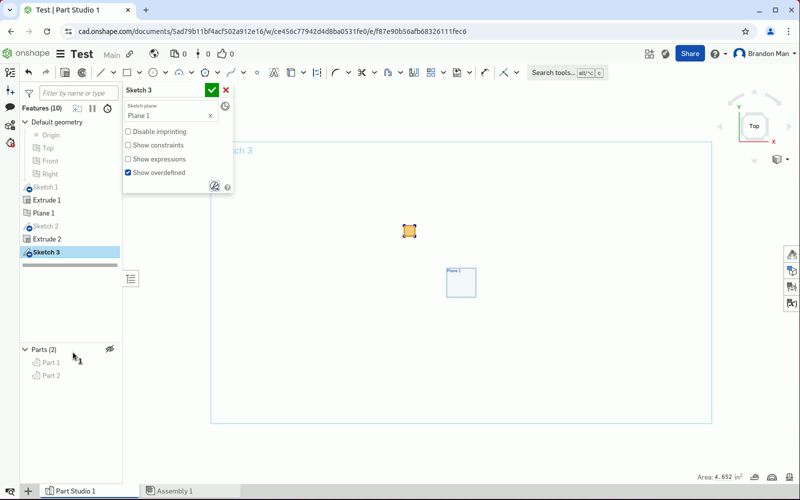
key(shift+y)
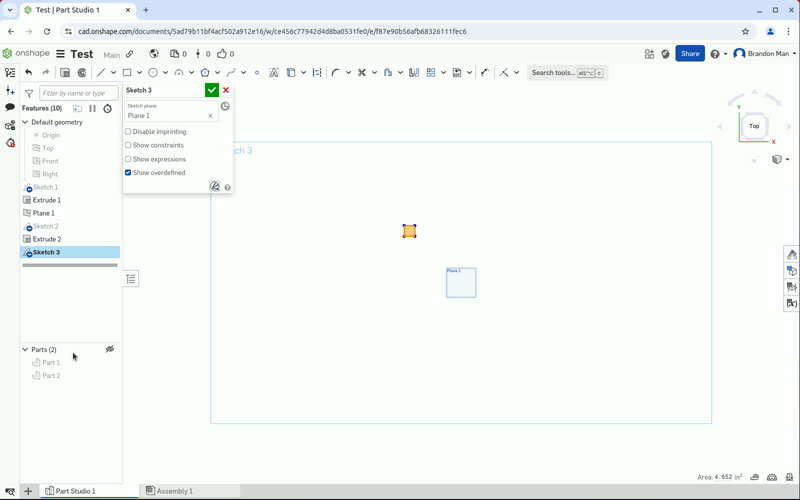
key(shift+e)
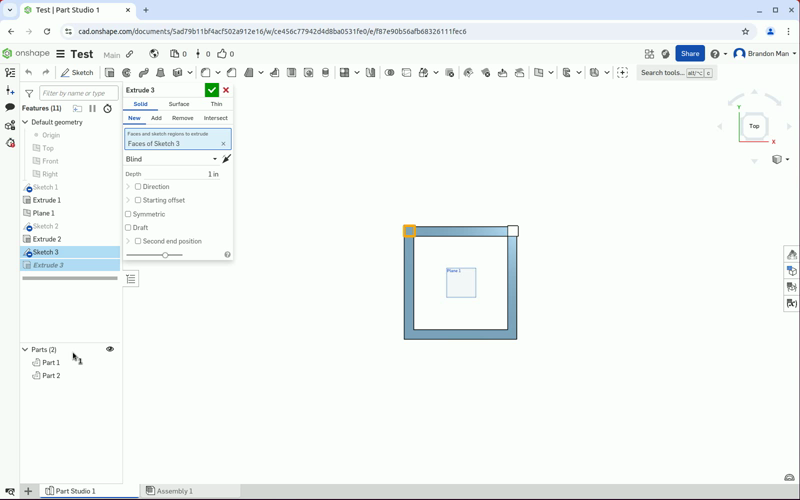
mouse_move(143, 106)
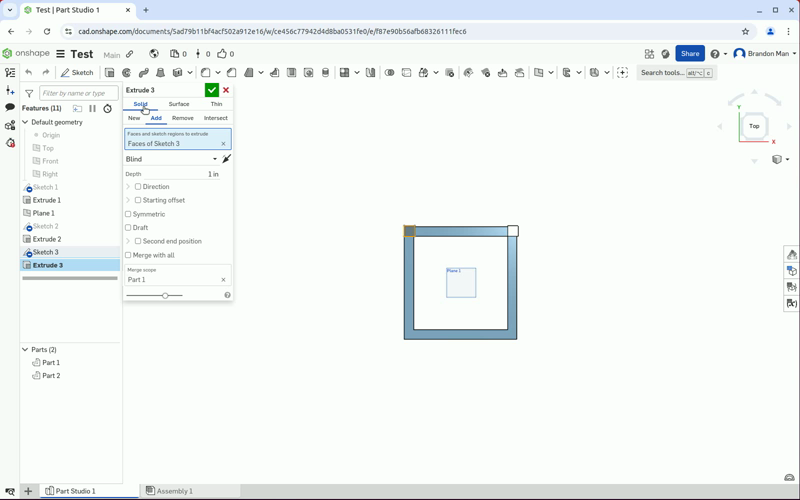
click(143, 106)
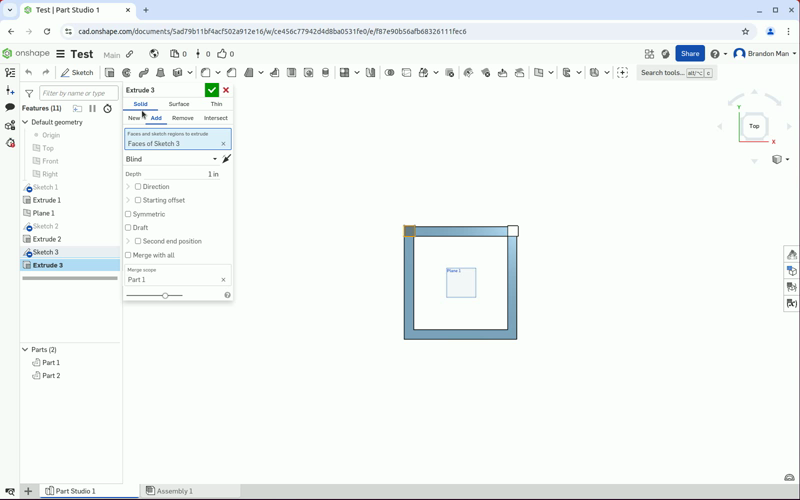
mouse_move(137, 120)
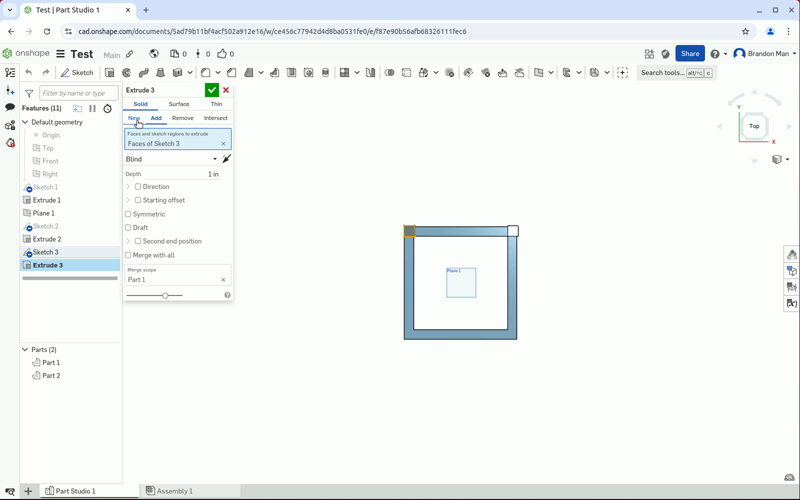
click(137, 120)
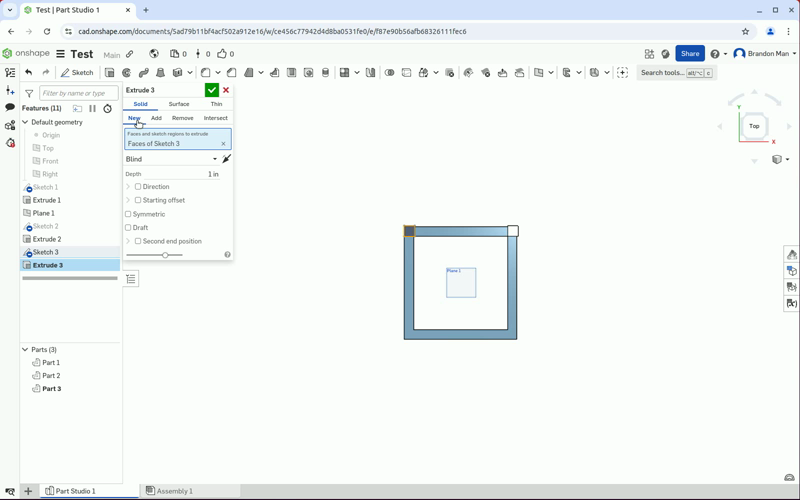
key(tab, 4)
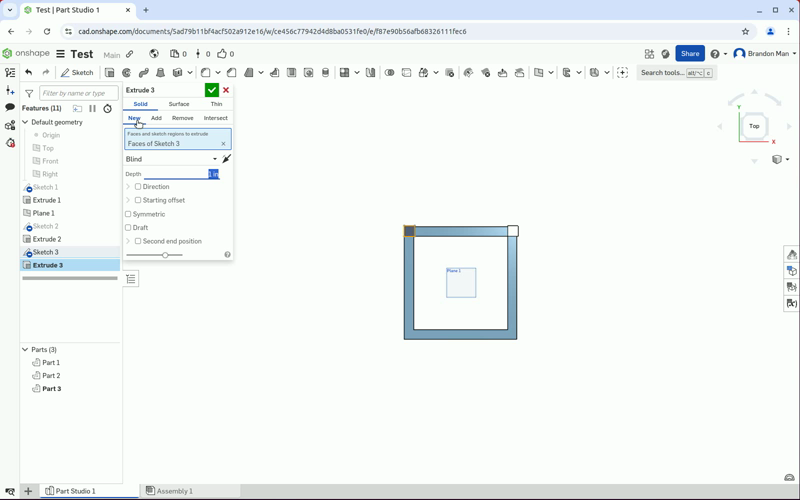
text(19.257)
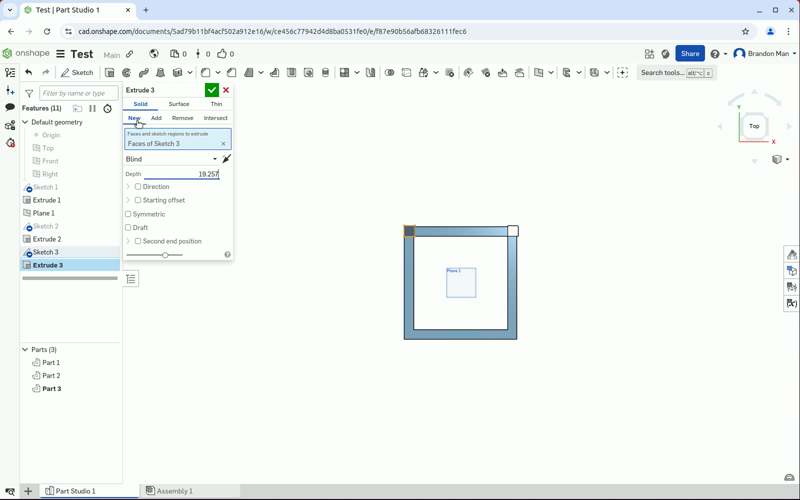
key(enter)
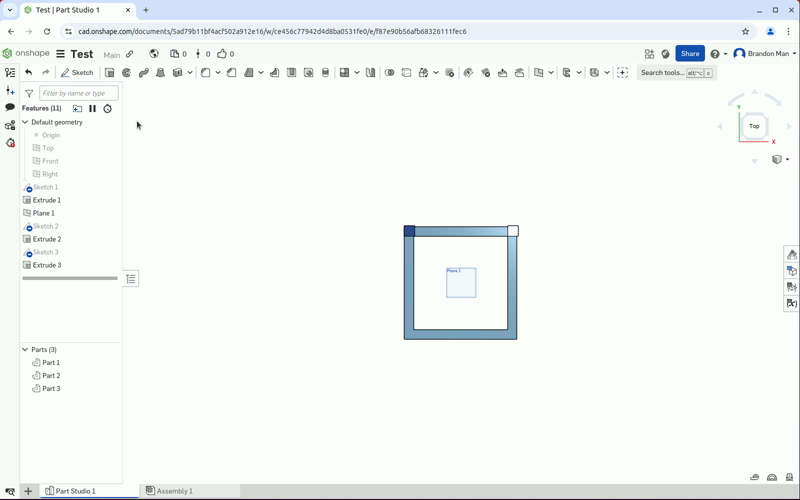
key(shift+h)
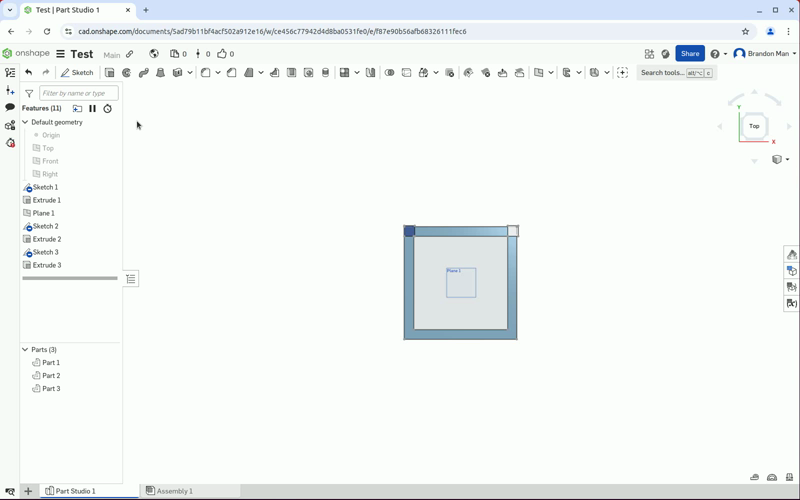
key(shift+h)
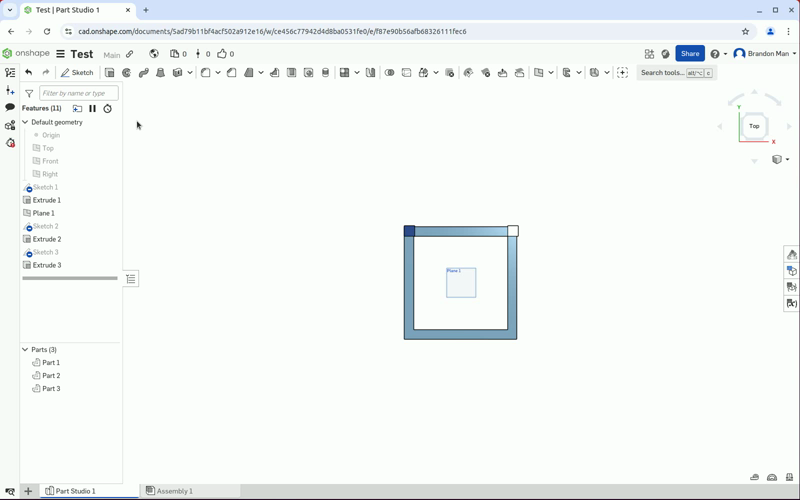
mouse_move(73, 189)
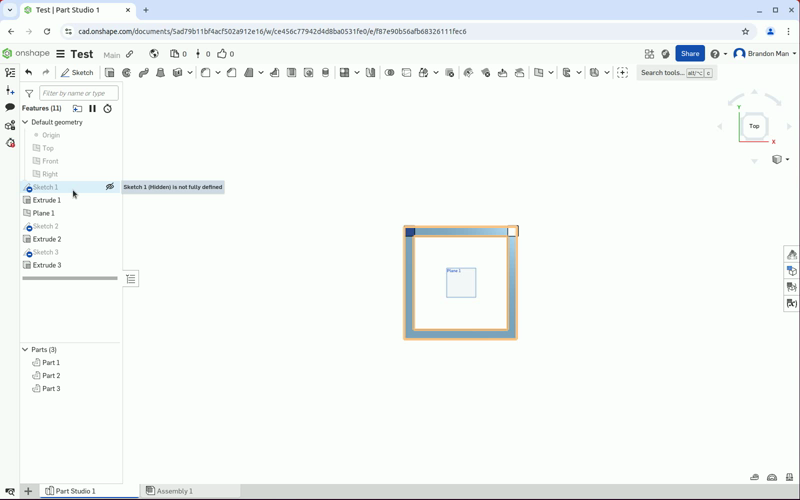
click(73, 189)
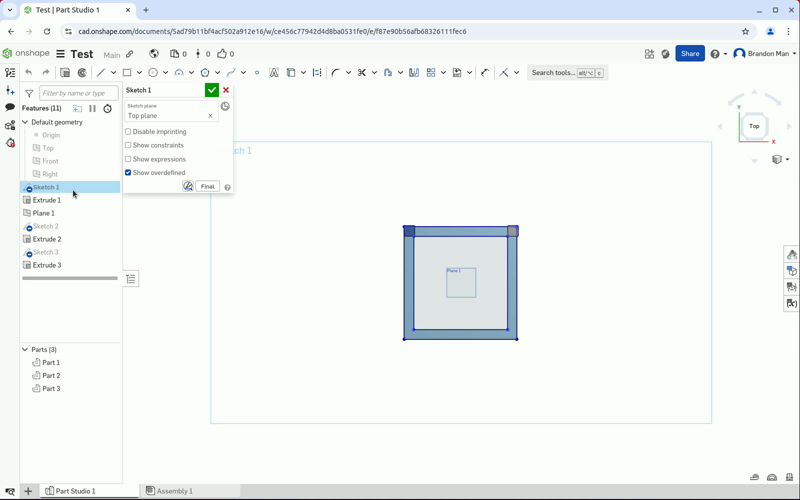
mouse_move(229, 92)
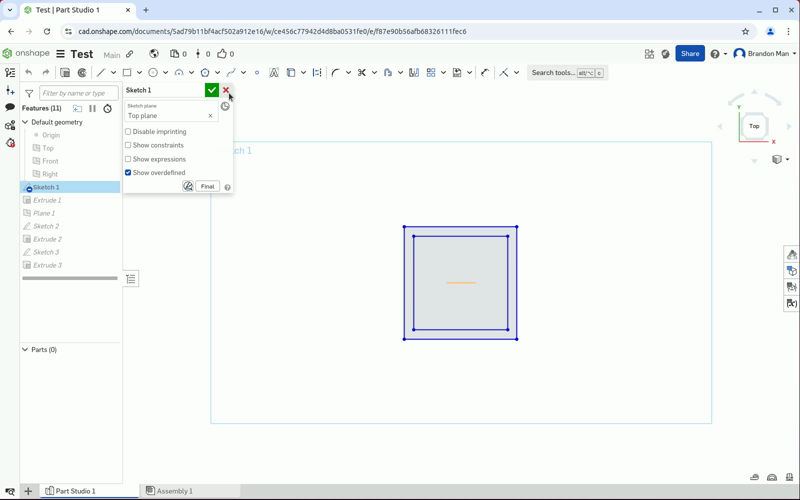
click(229, 92)
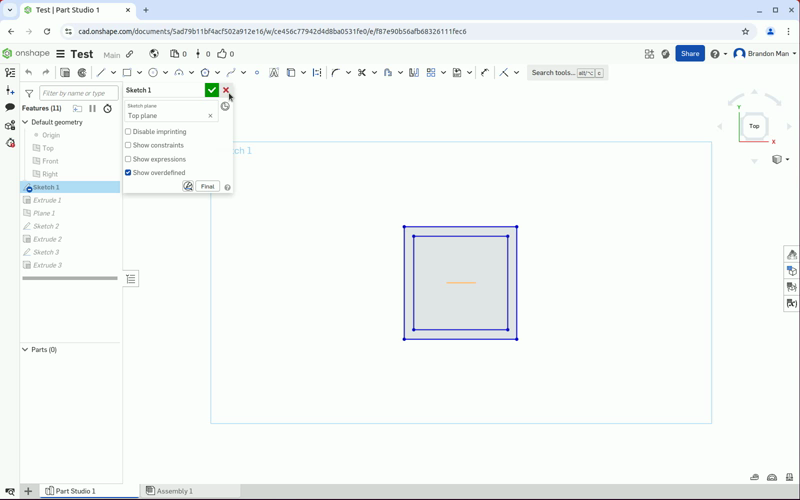
key(shift+s)
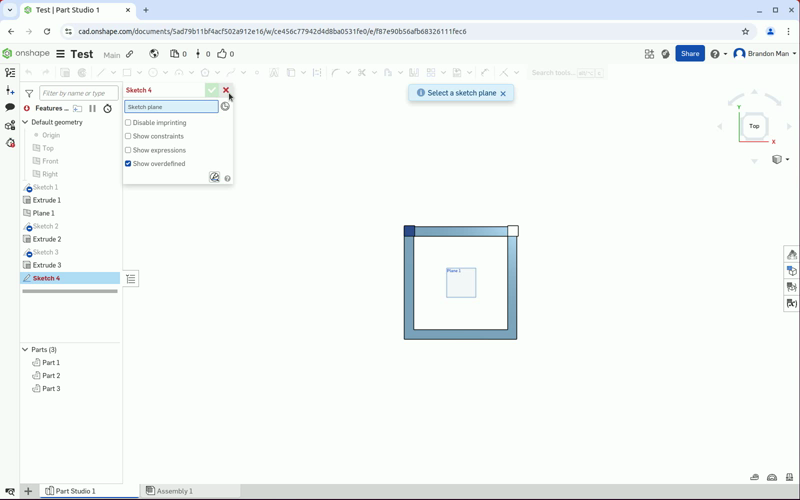
mouse_move(73, 215)
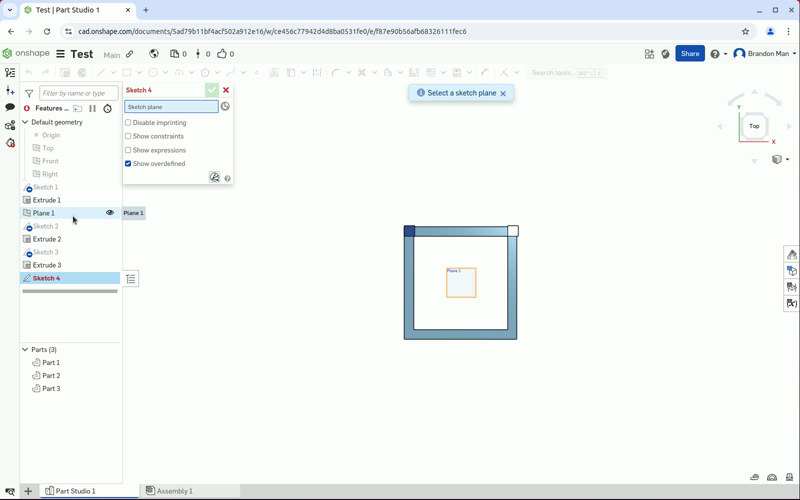
click(73, 215)
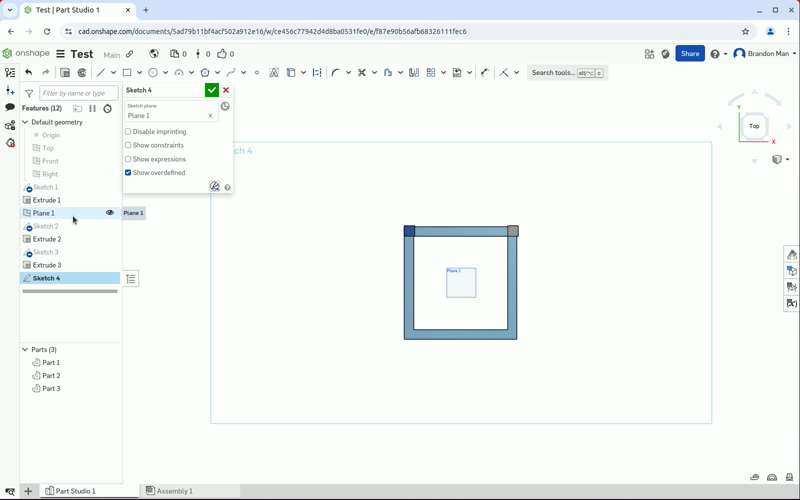
mouse_move(73, 352)
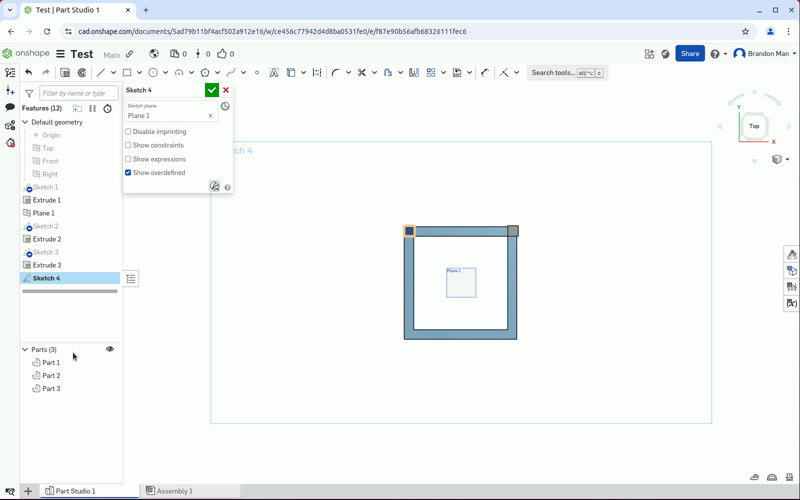
key(y)
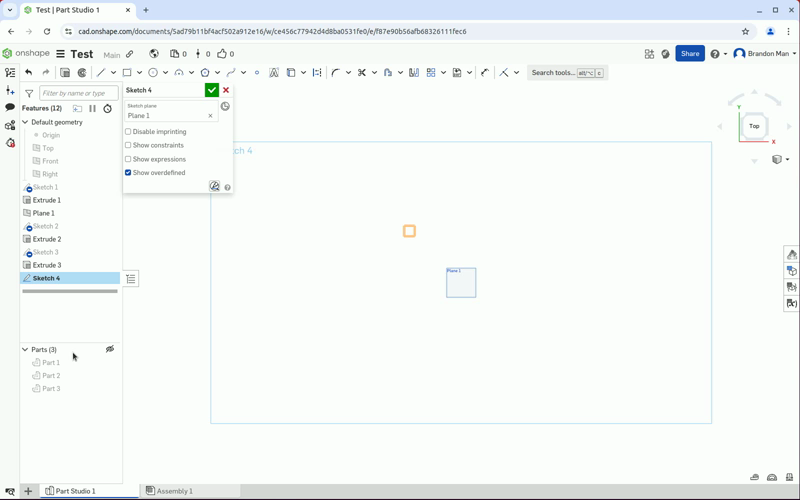
key(l)
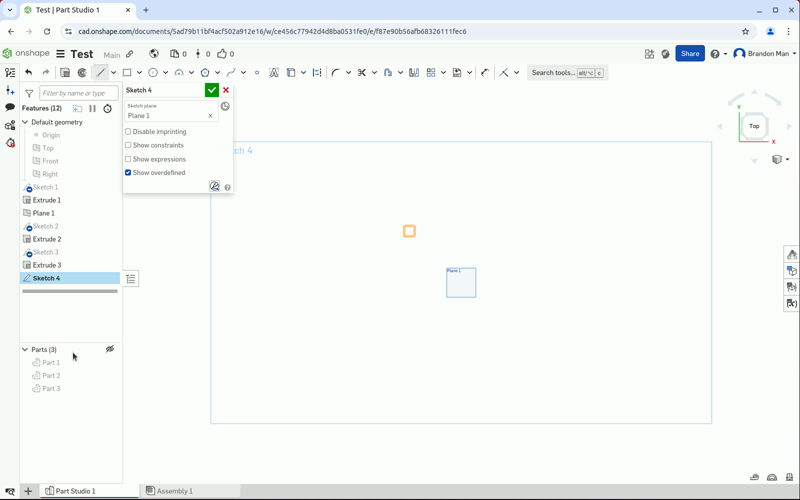
key_down(shift)
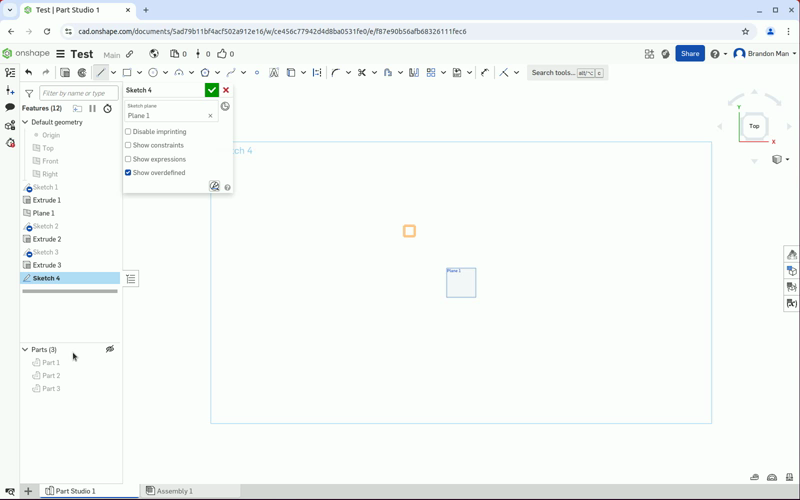
mouse_move(507, 339)
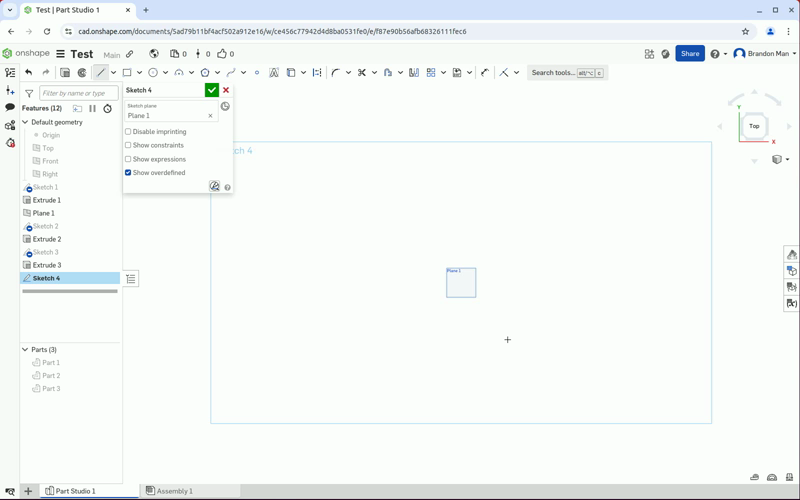
click(507, 339)
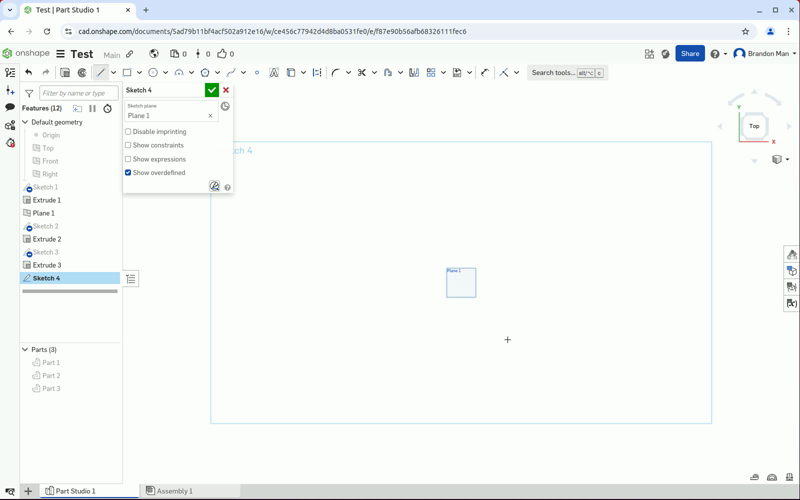
key_up(shift)
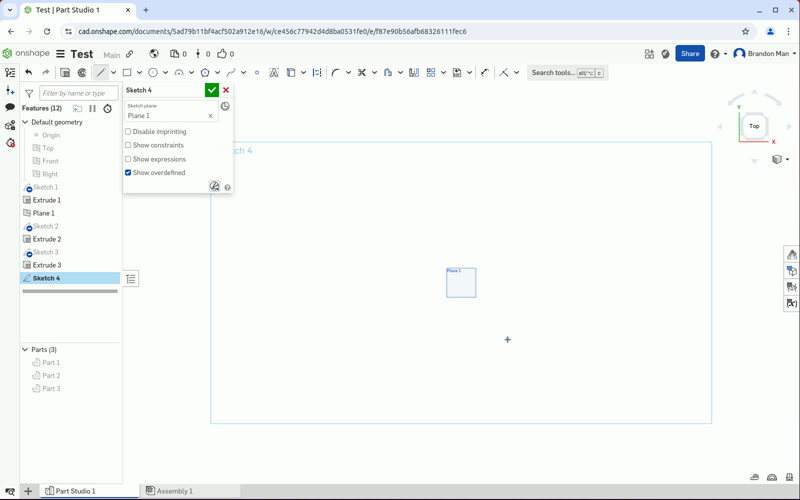
key_down(shift)
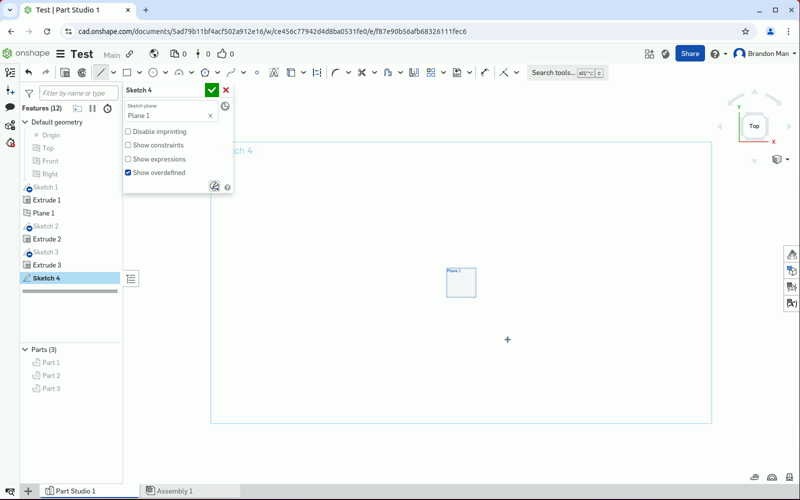
mouse_move(537, 339)
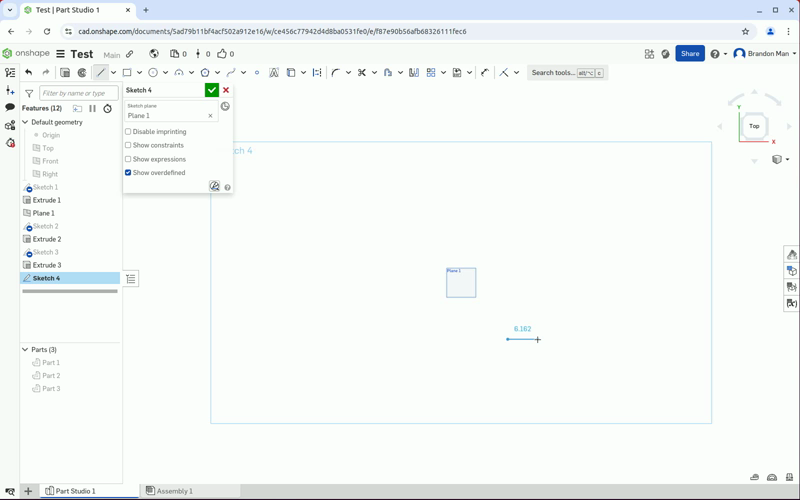
mouse_move(518, 339)
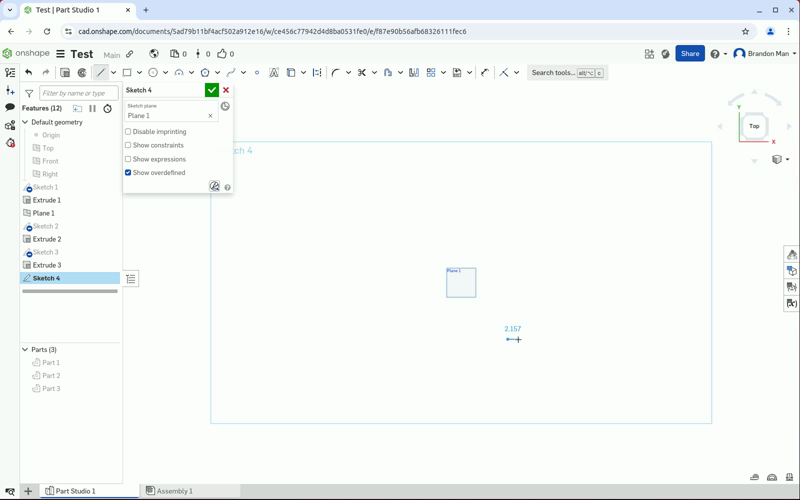
click(518, 339)
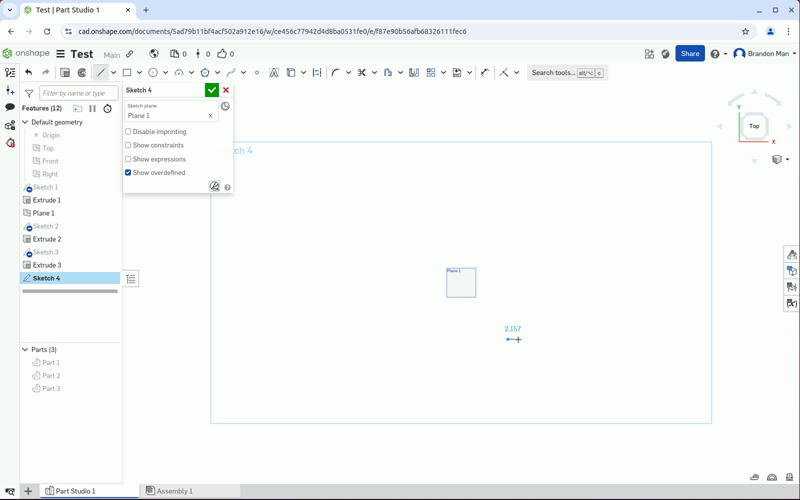
key_up(shift)
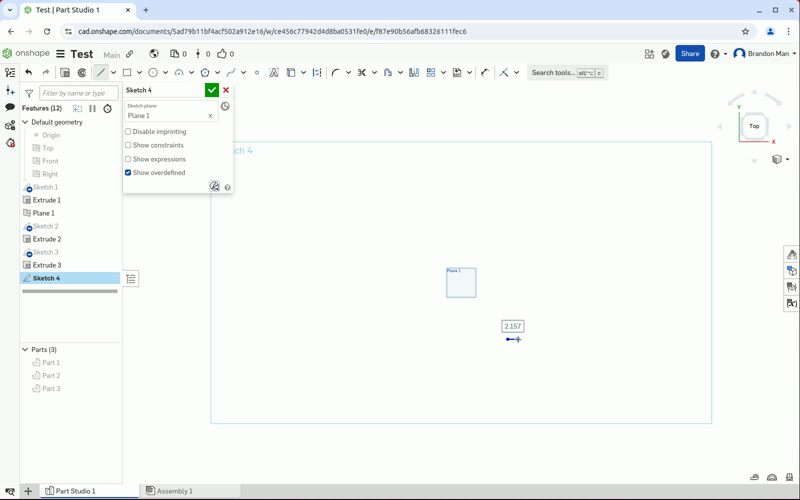
key_down(shift)
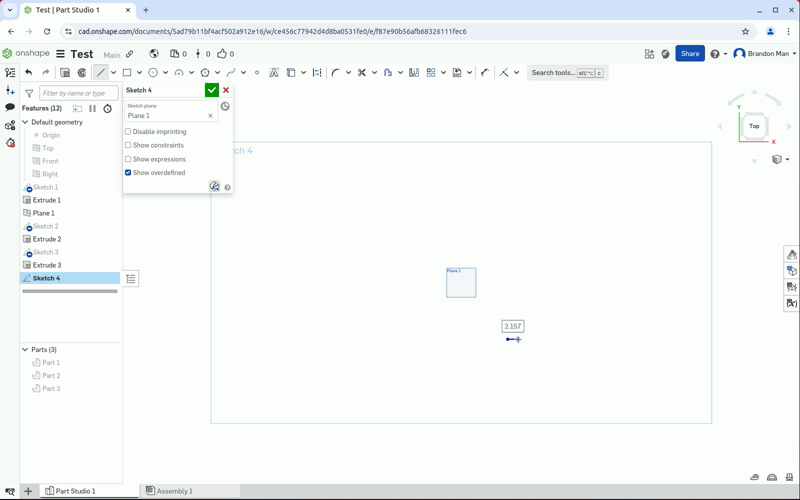
mouse_move(548, 339)
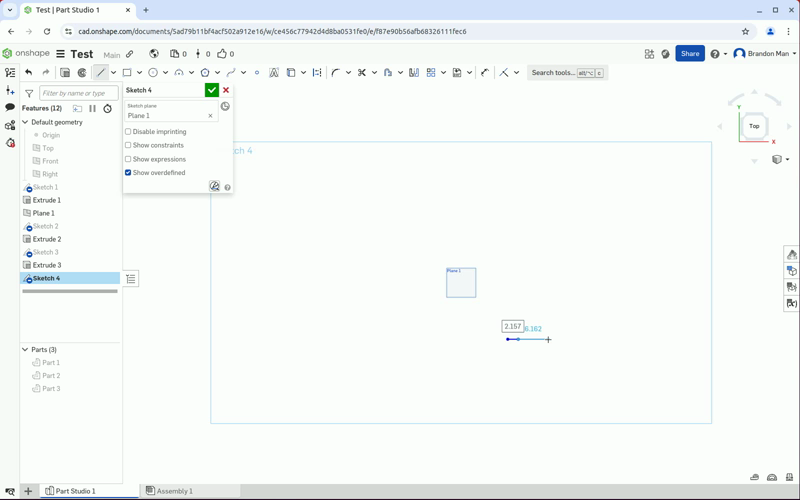
mouse_move(518, 328)
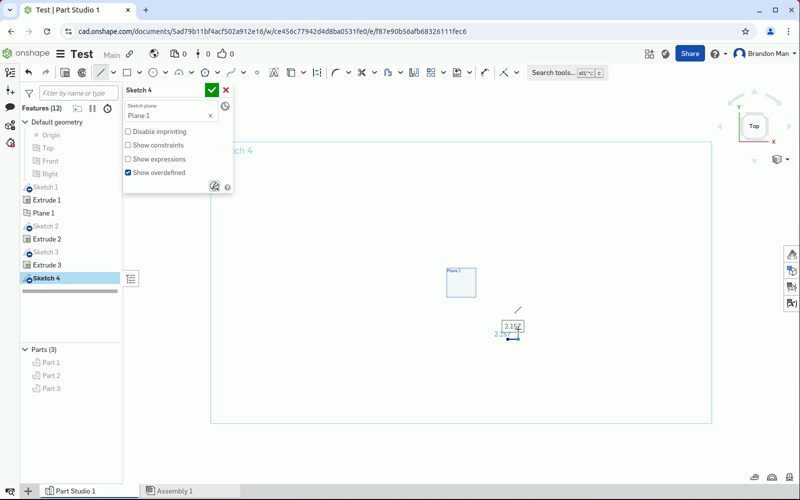
click(518, 328)
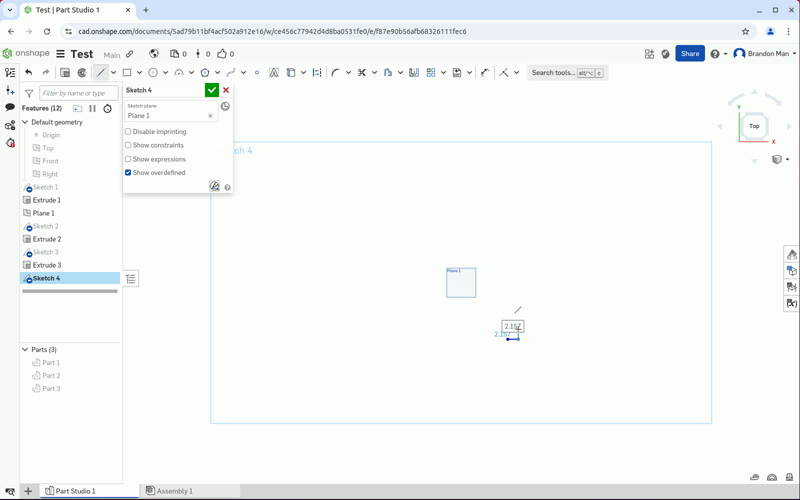
key_up(shift)
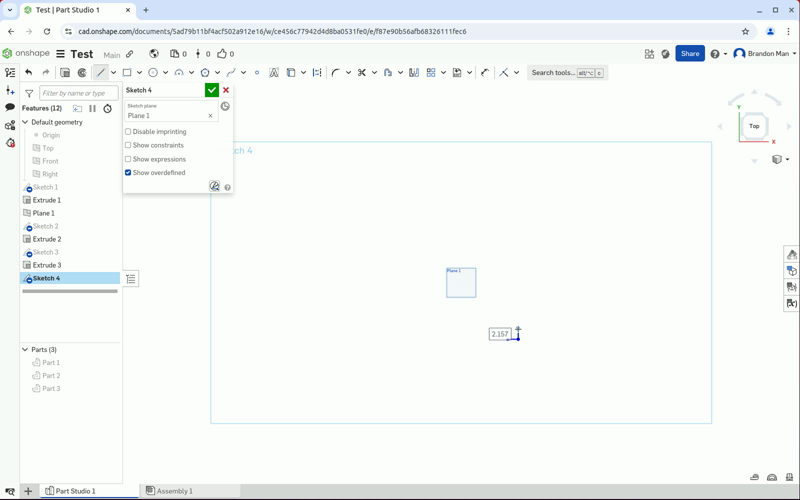
key_down(shift)
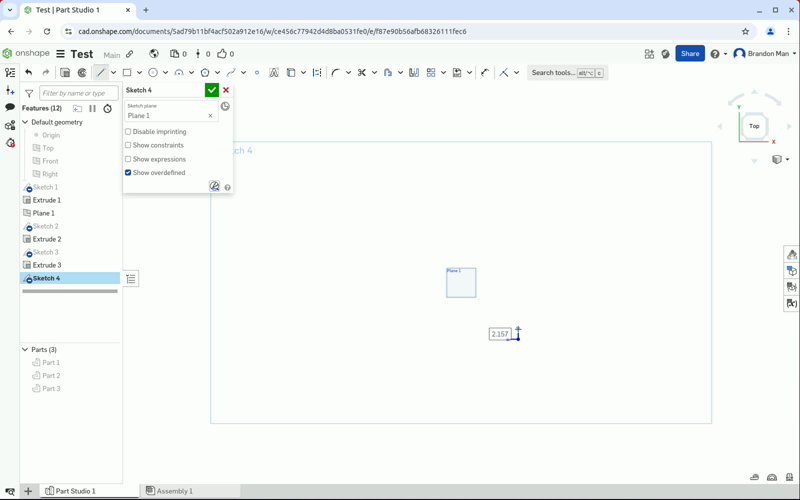
mouse_move(548, 328)
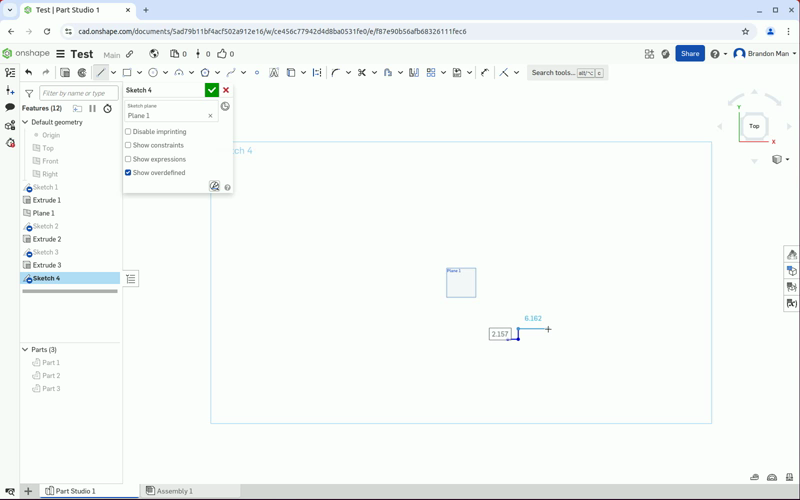
mouse_move(507, 328)
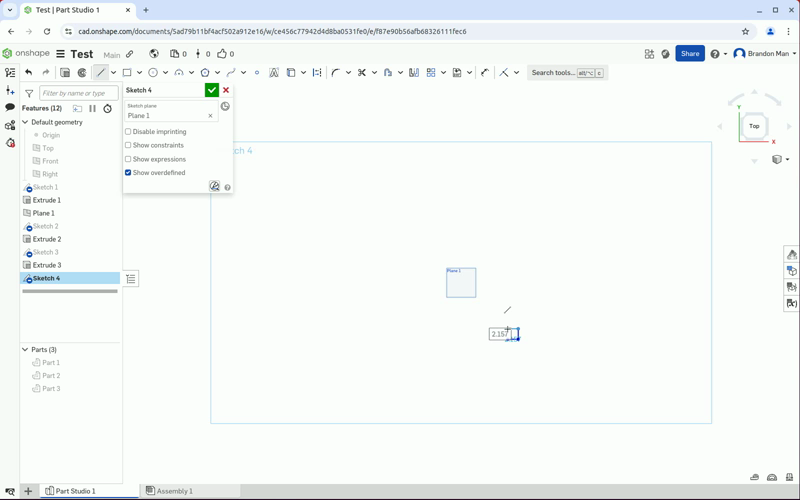
click(507, 328)
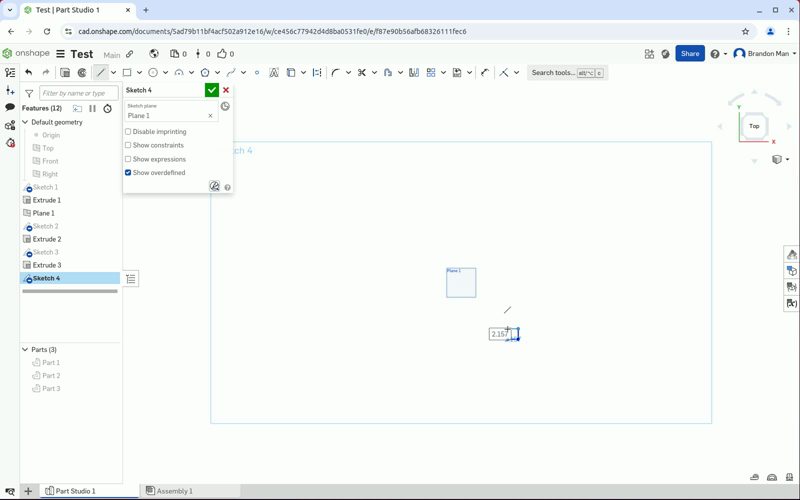
key_up(shift)
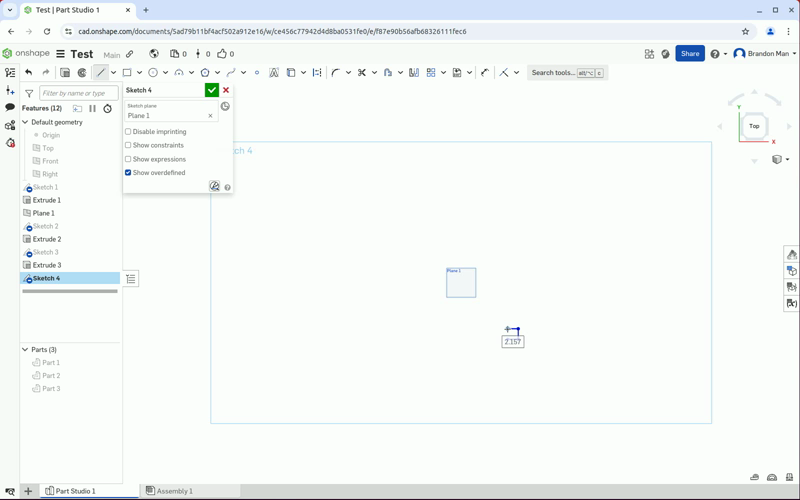
mouse_move(537, 328)
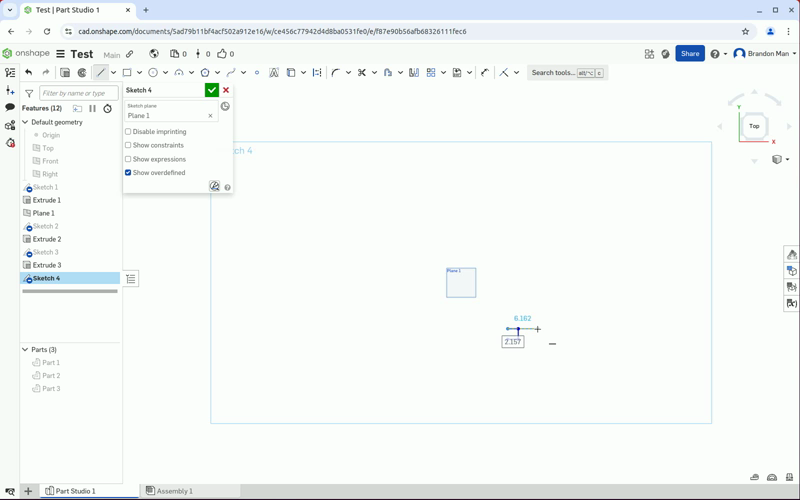
key_down(shift)
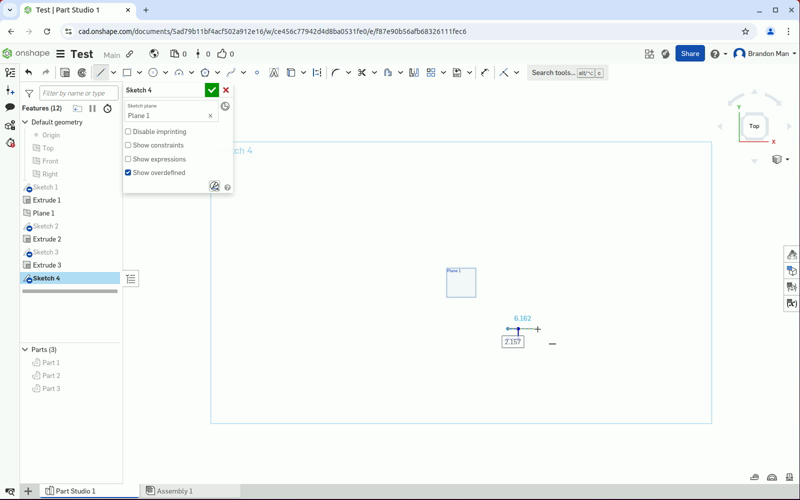
mouse_move(507, 339)
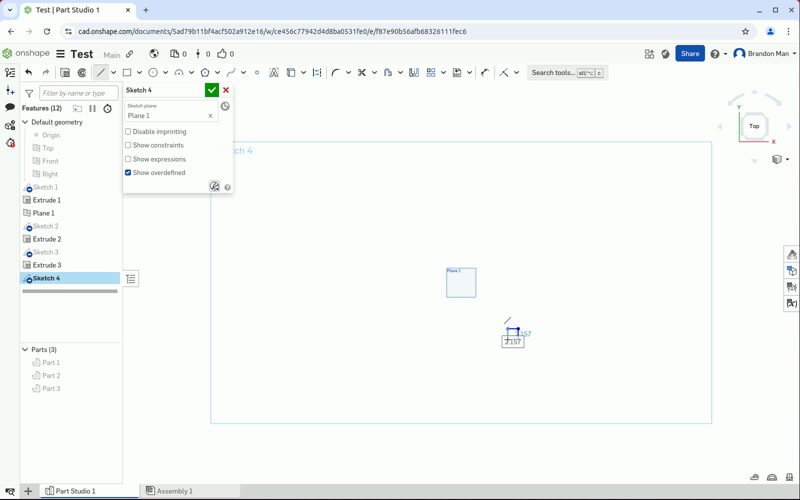
key_up(shift)
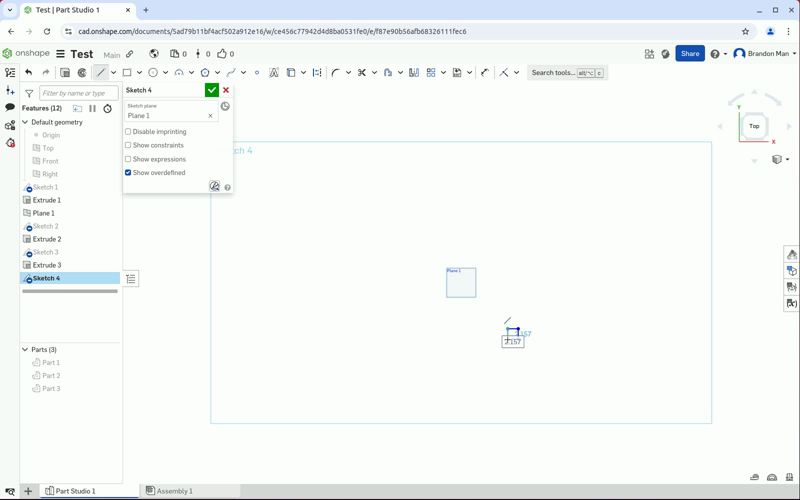
click(507, 339)
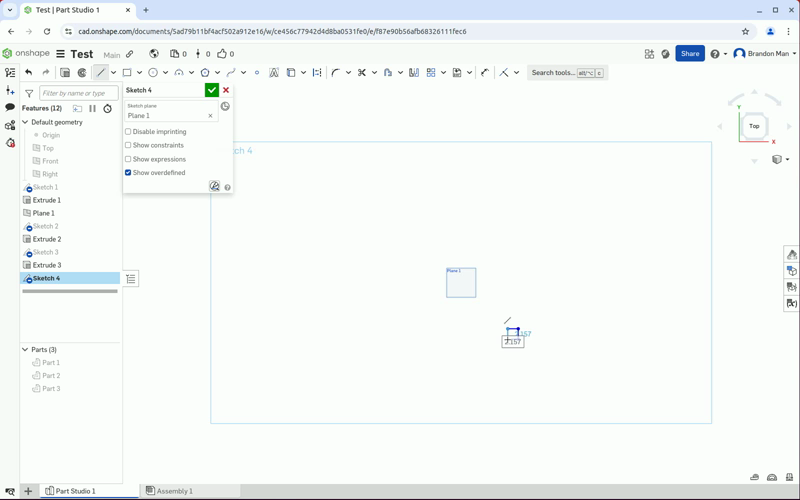
key(esc)
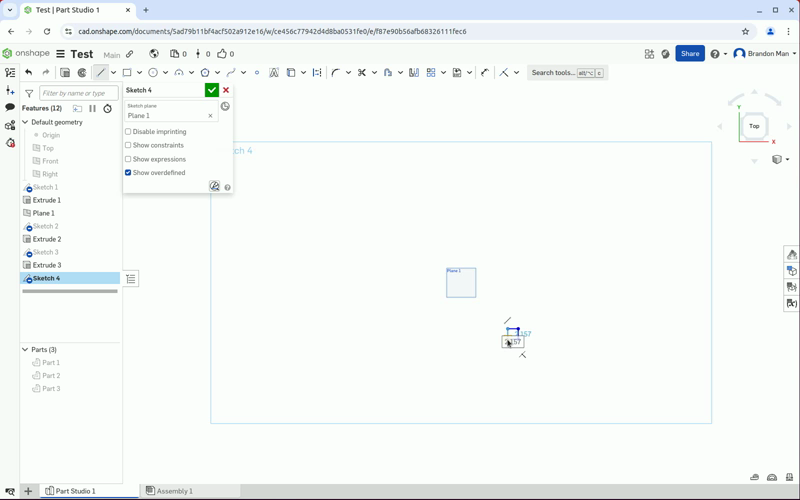
mouse_move(509, 331)
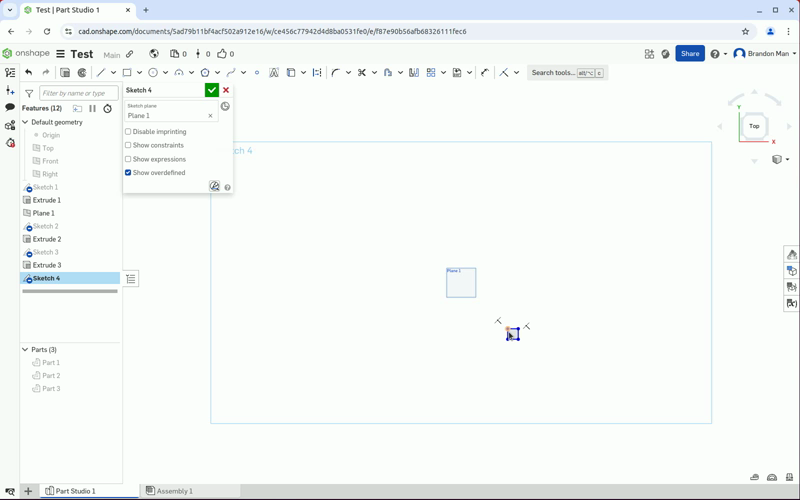
scroll(6)
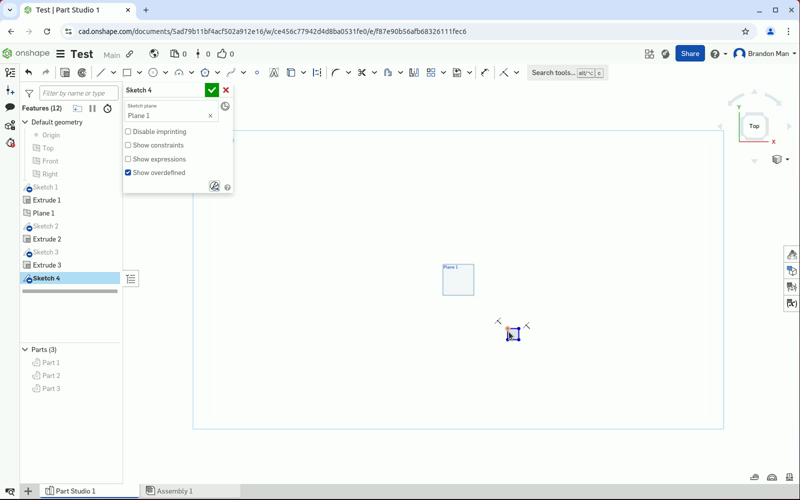
scroll(6)
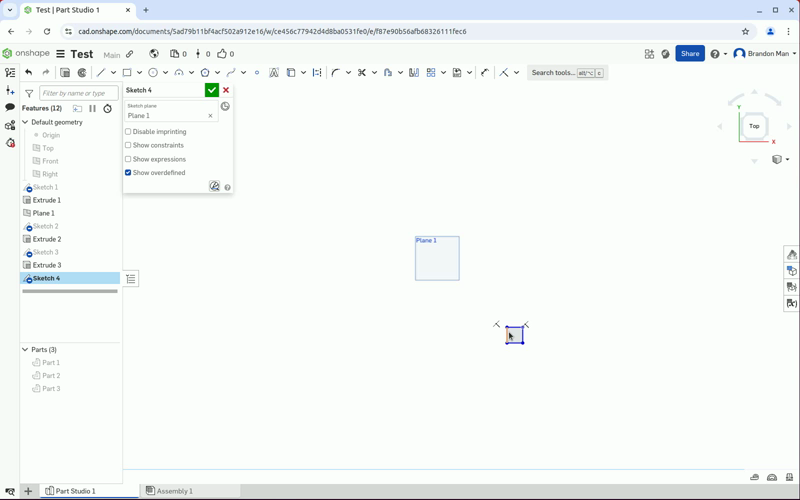
scroll(6)
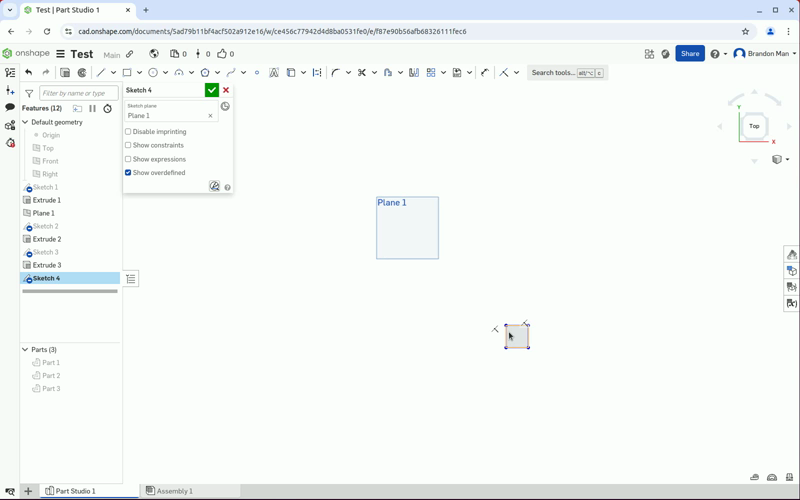
scroll(6)
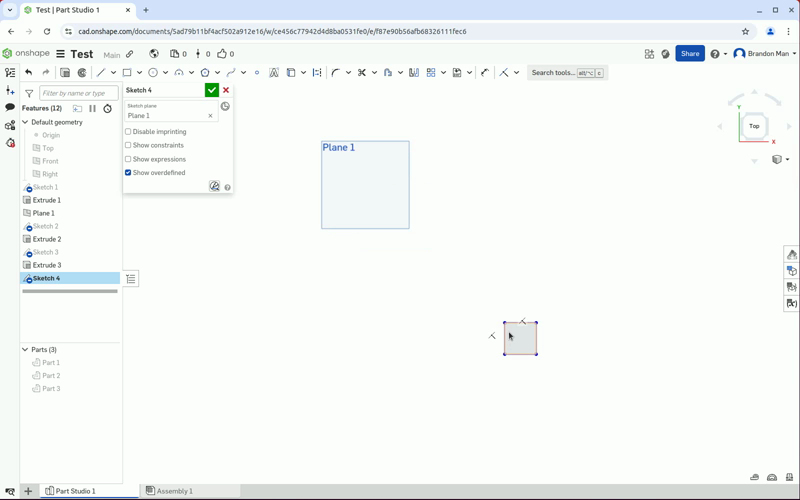
scroll(6)
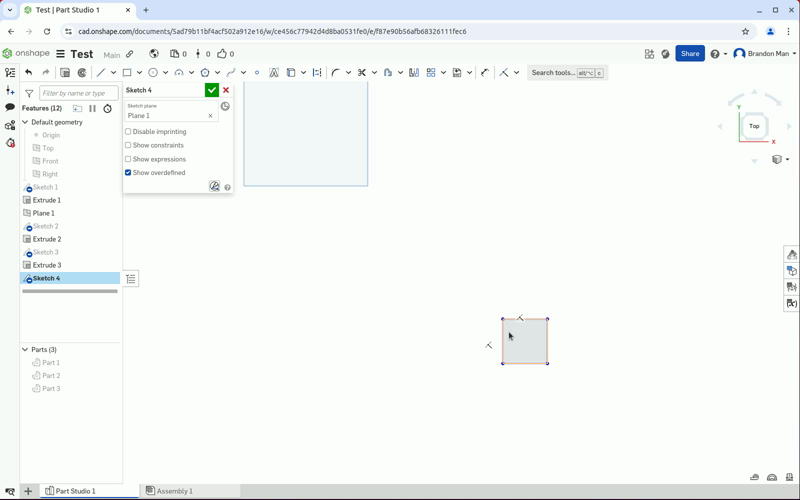
scroll(6)
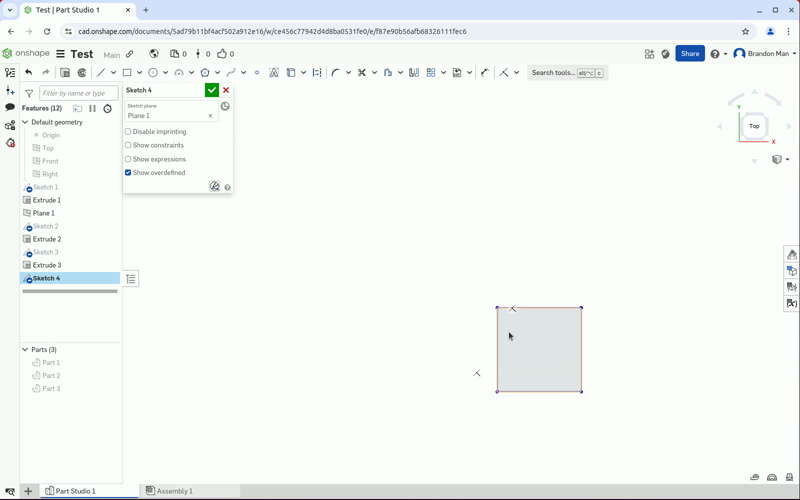
scroll(6)
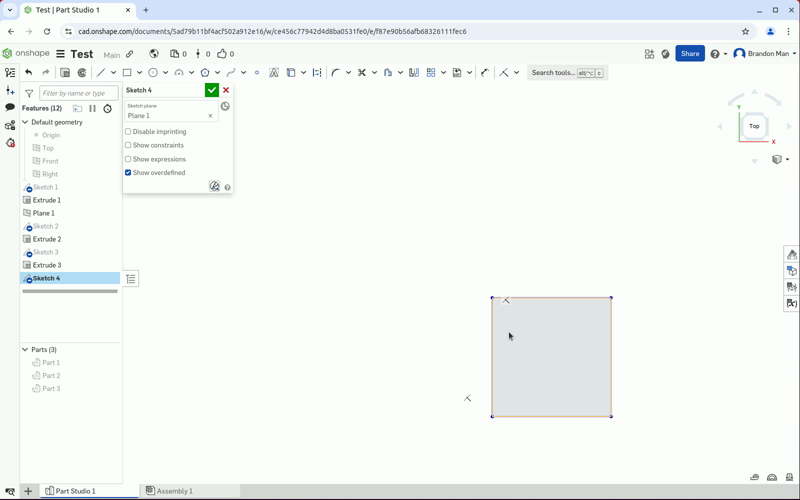
click(509, 331)
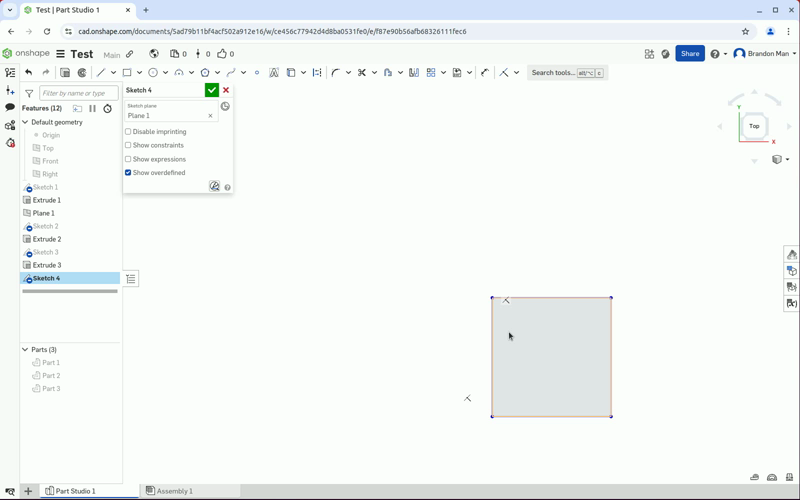
scroll(-6)
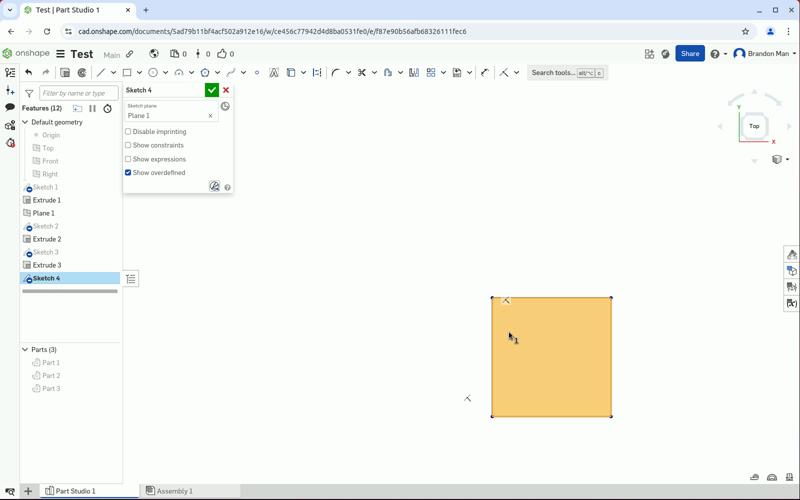
scroll(-6)
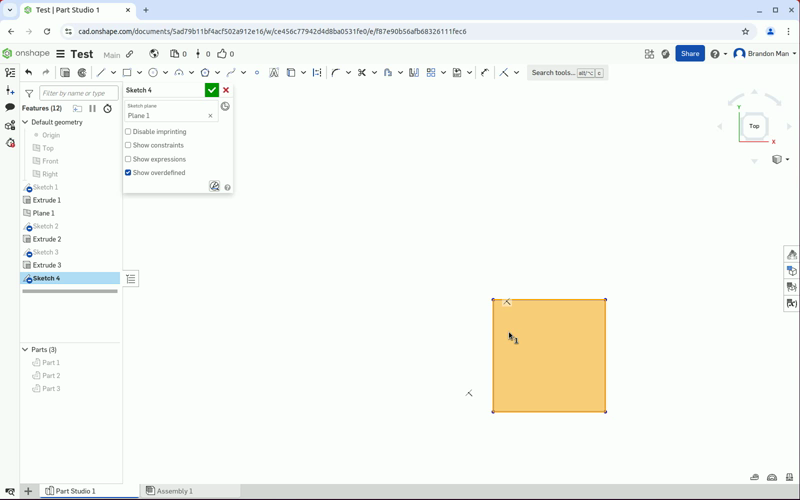
scroll(-6)
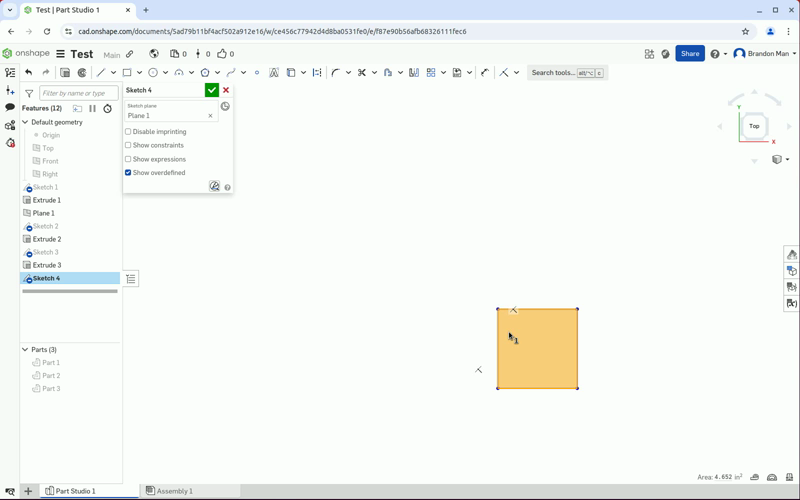
scroll(-6)
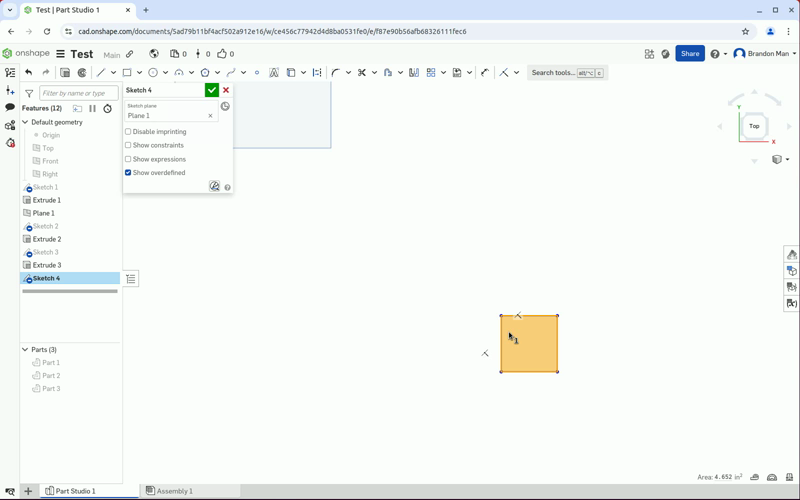
scroll(-6)
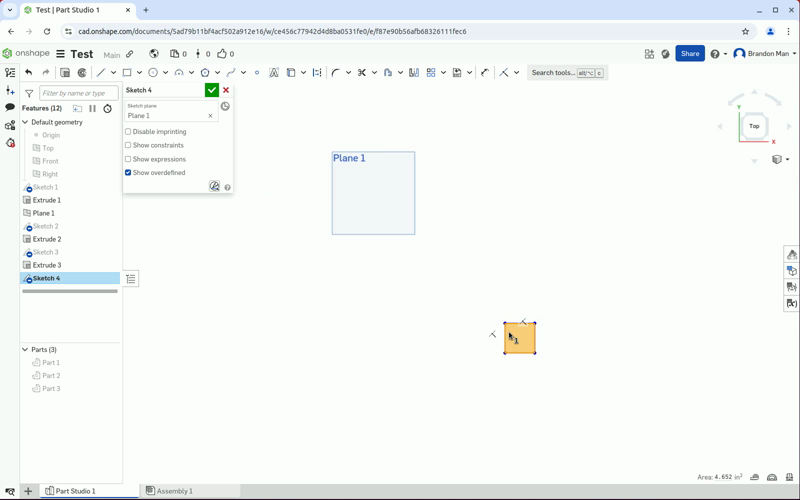
scroll(-6)
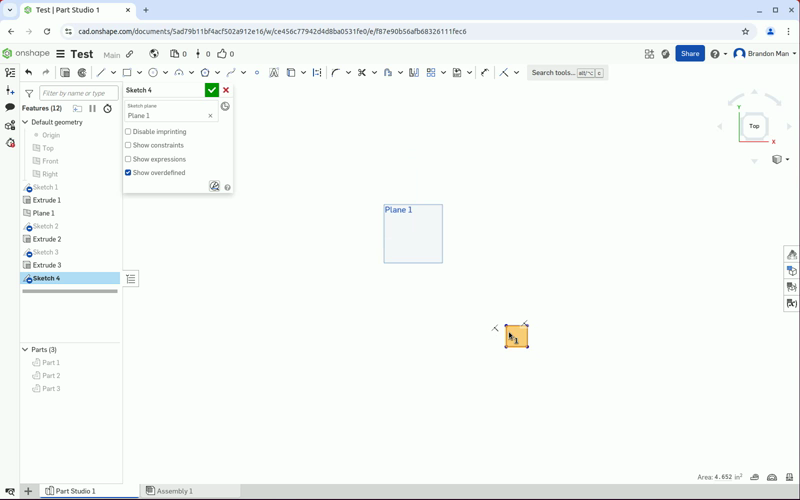
scroll(-6)
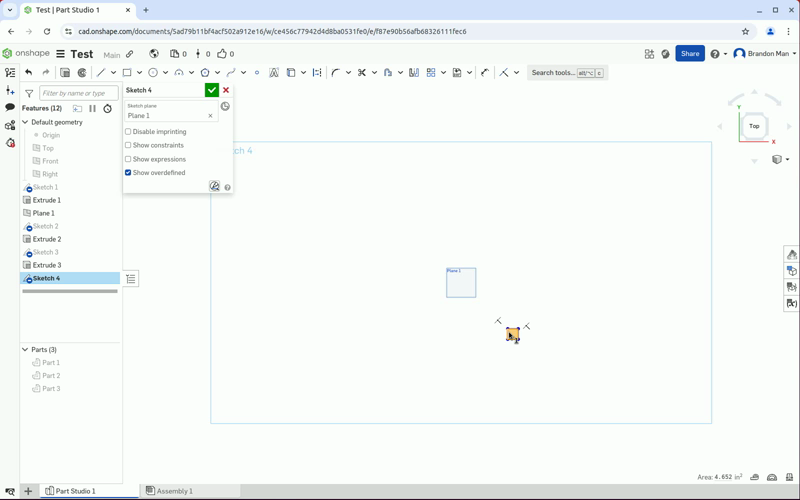
mouse_move(73, 352)
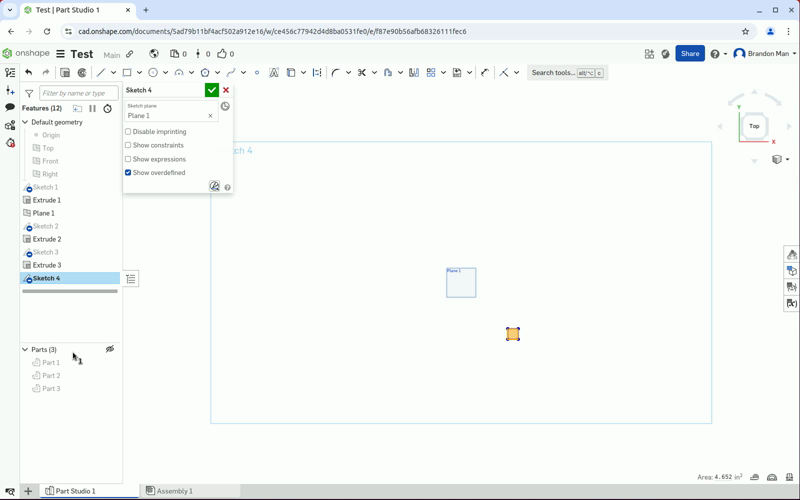
key(shift+y)
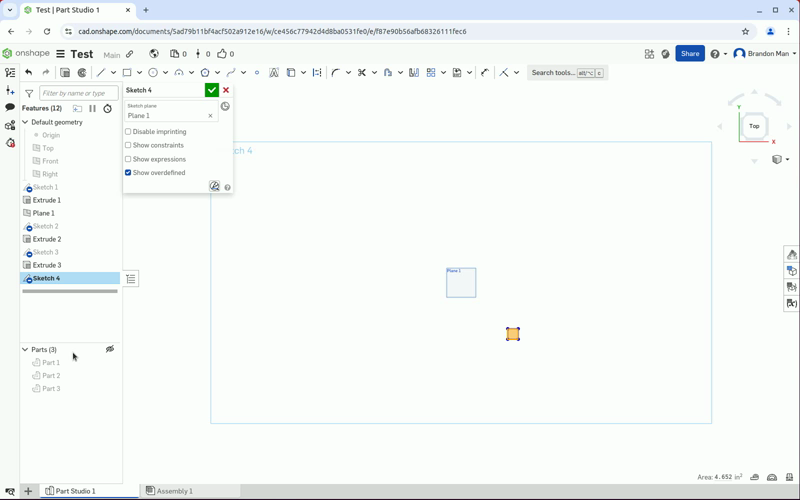
key(shift+e)
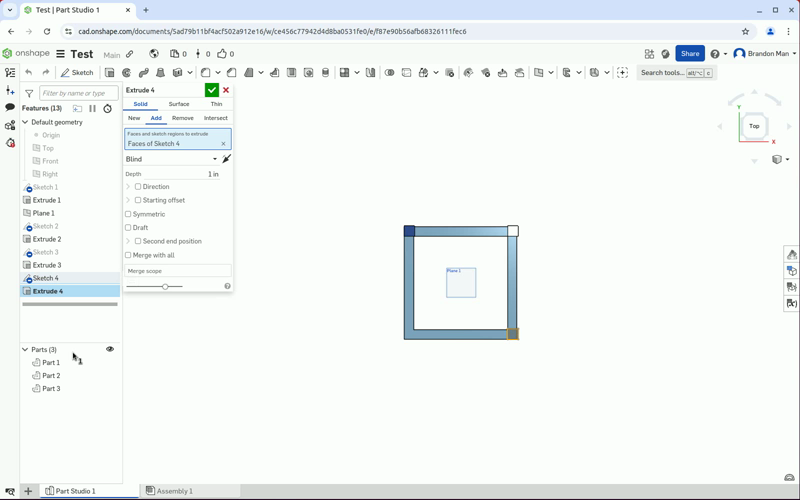
mouse_move(143, 106)
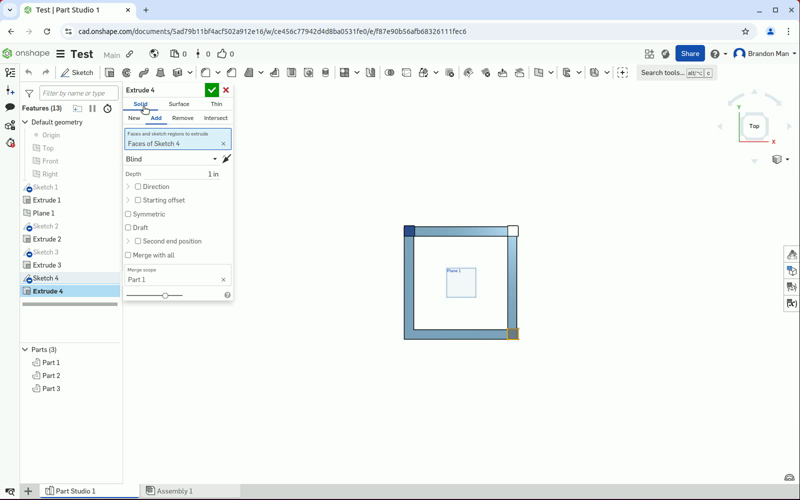
click(143, 106)
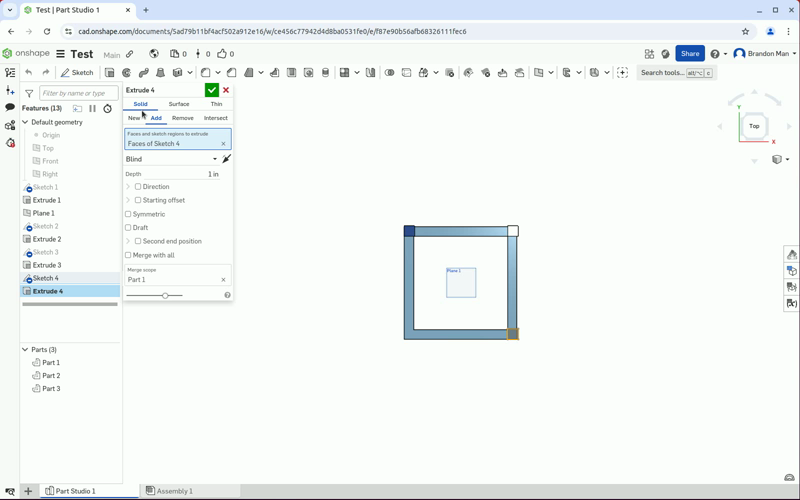
mouse_move(137, 120)
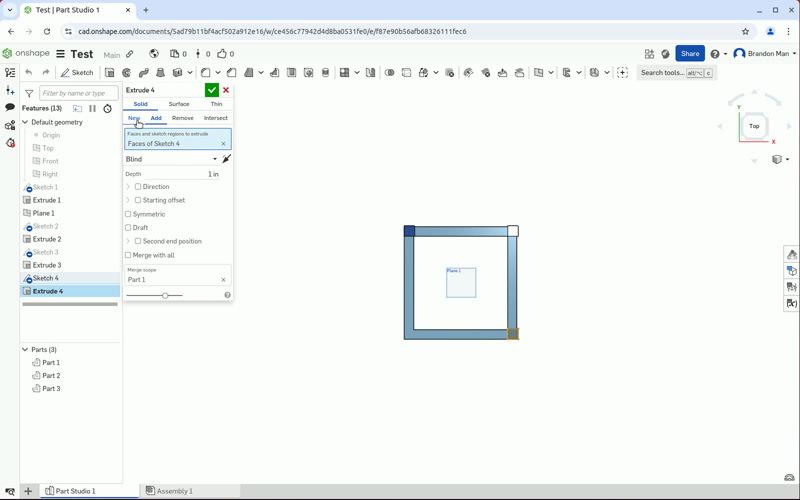
click(137, 120)
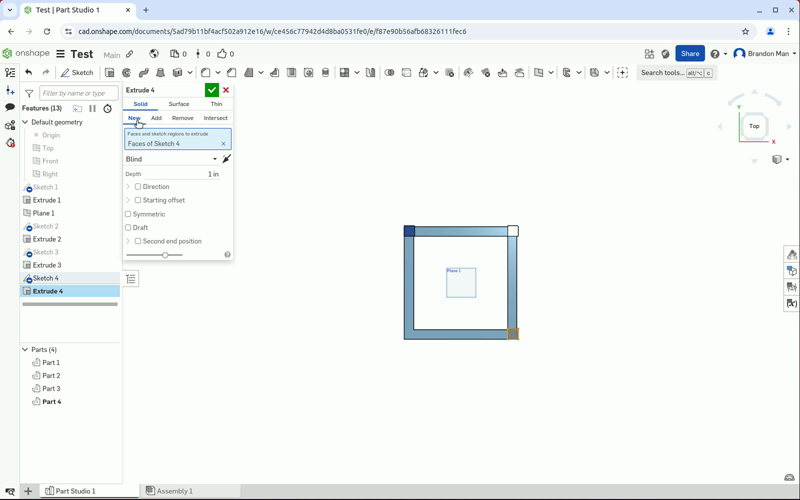
key(tab, 4)
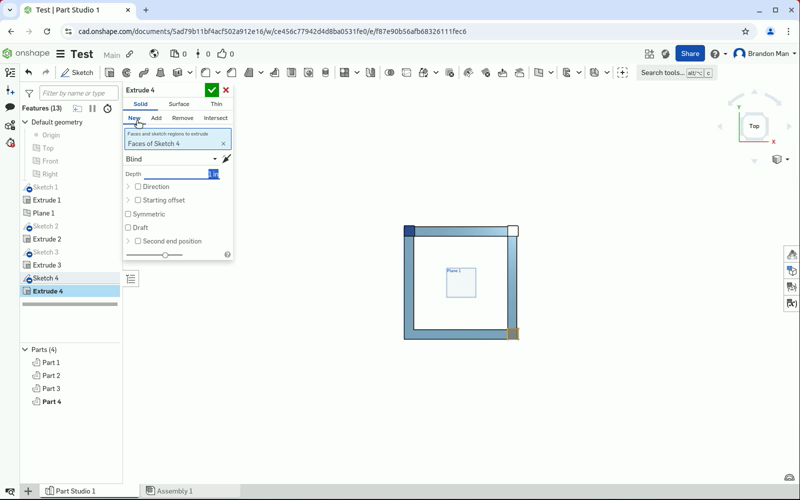
text(19.257)
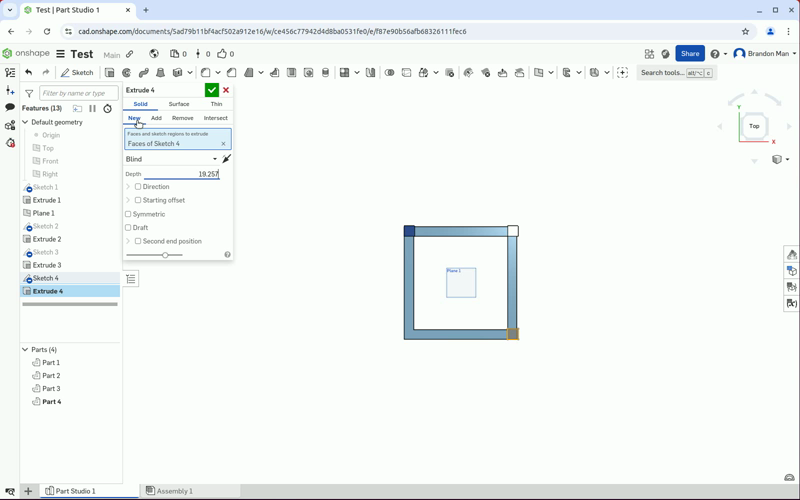
key(enter)
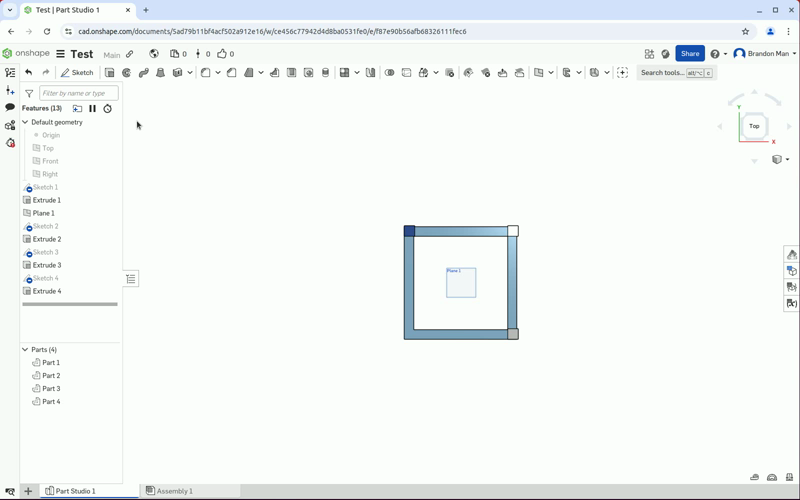
key(shift+h)
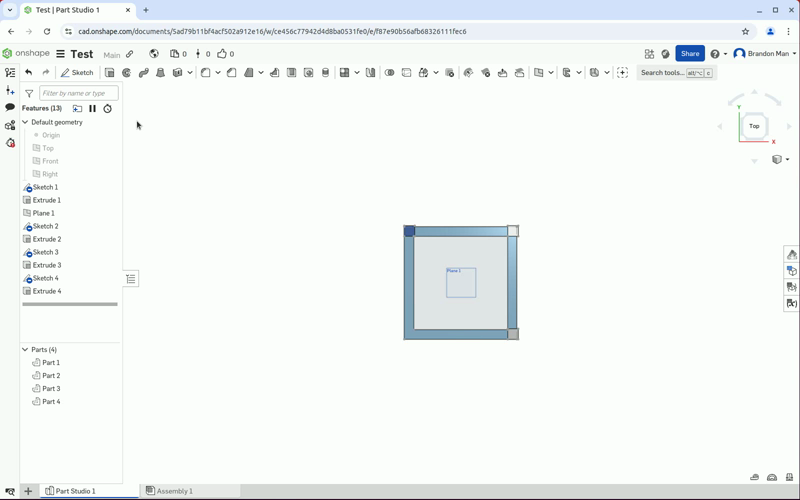
key(shift+h)
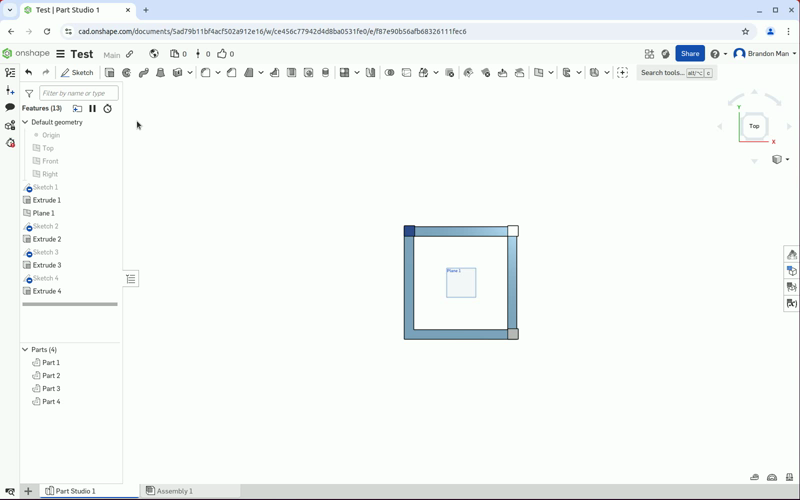
mouse_move(73, 189)
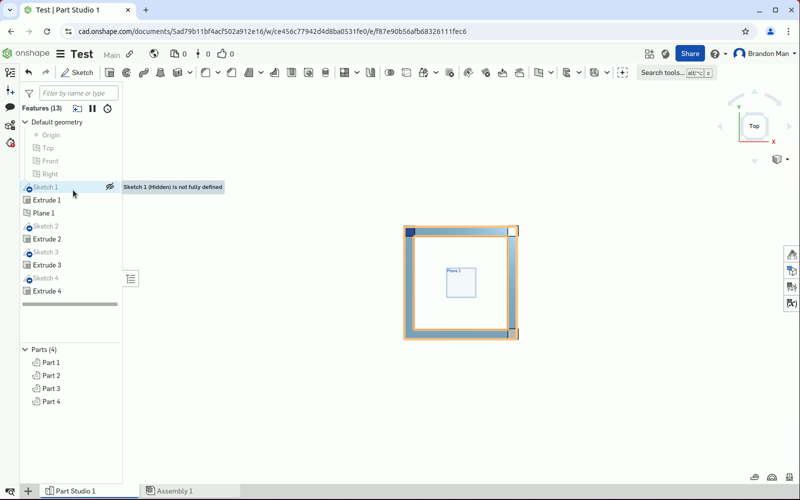
click(73, 189)
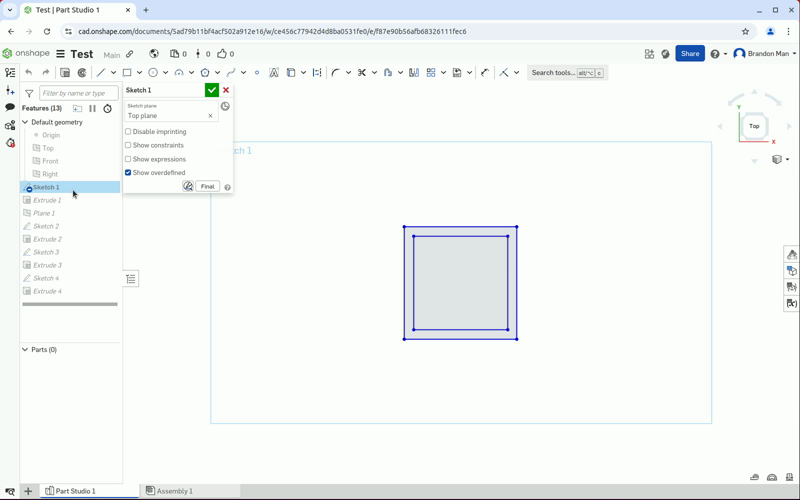
mouse_move(229, 92)
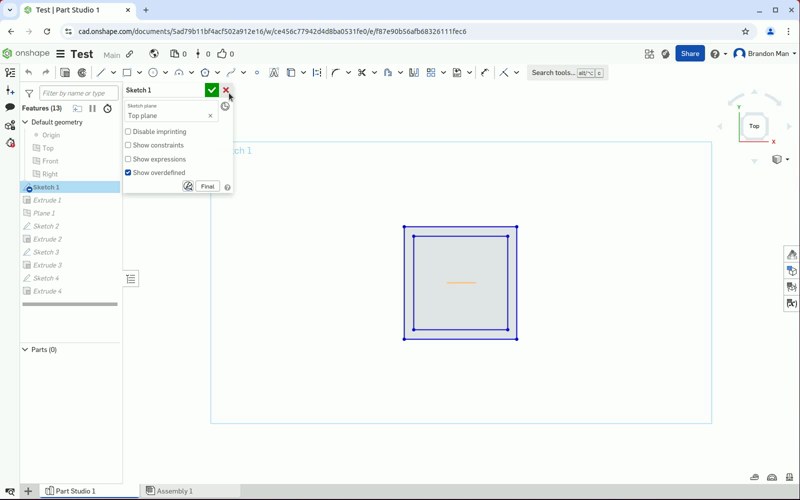
click(229, 92)
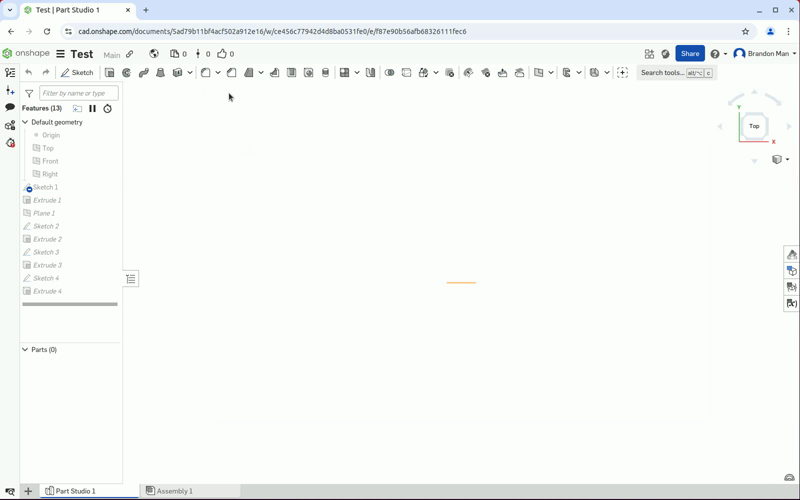
key(shift+s)
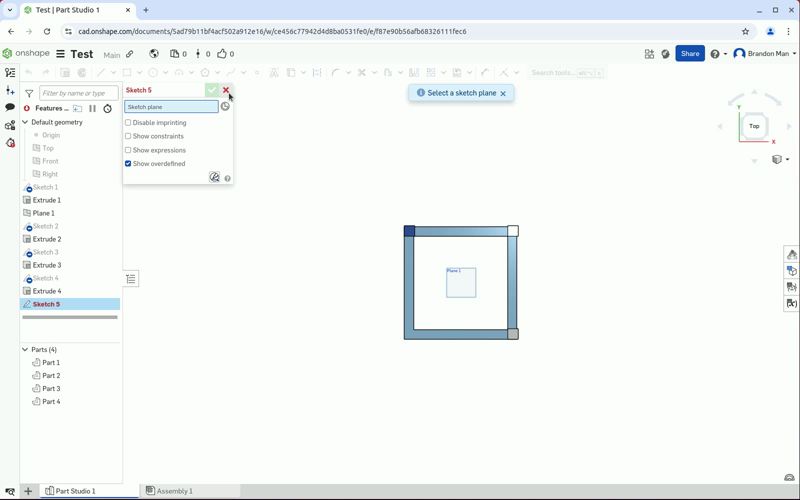
mouse_move(73, 215)
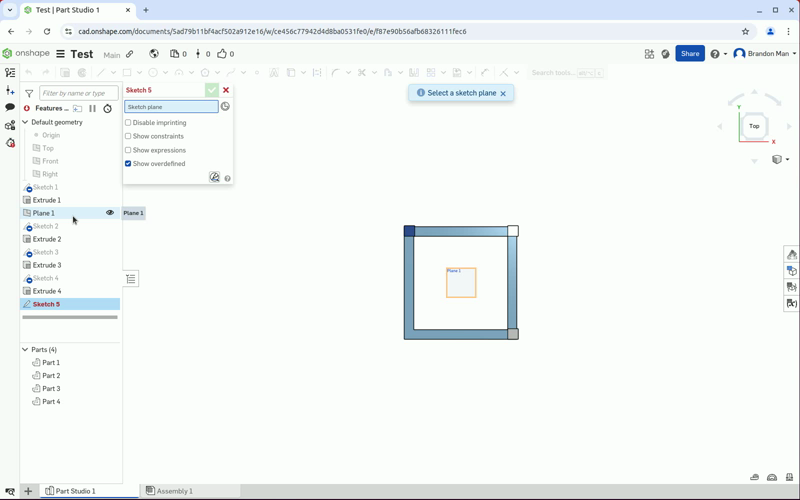
click(73, 215)
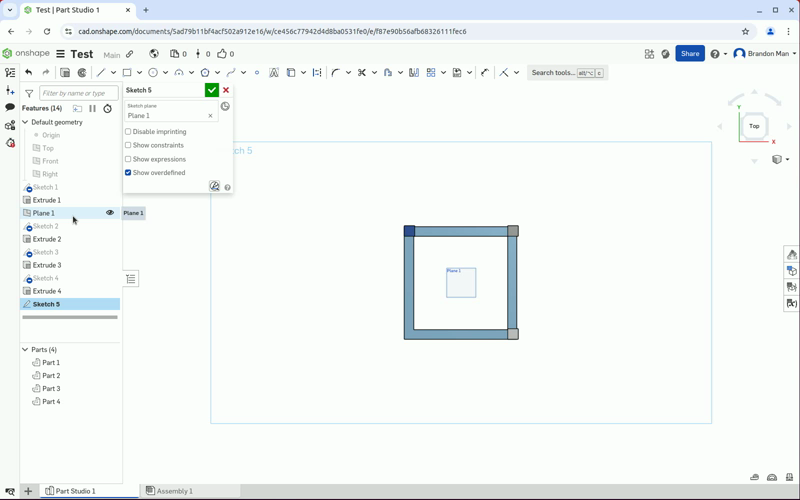
mouse_move(73, 352)
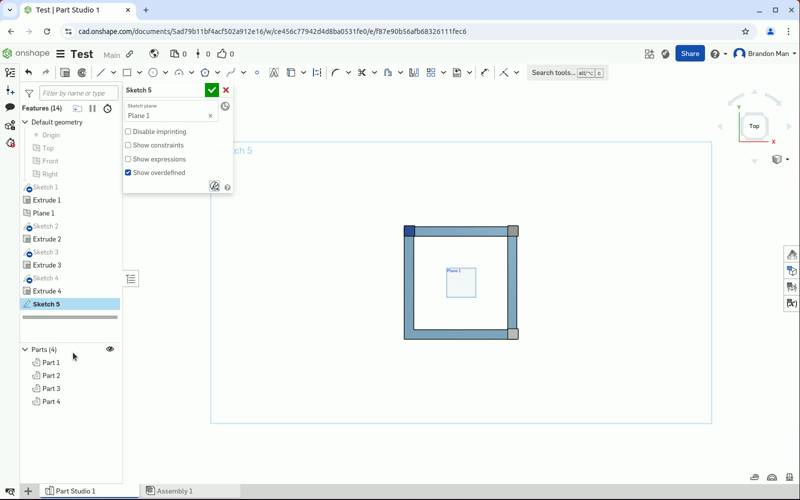
key(y)
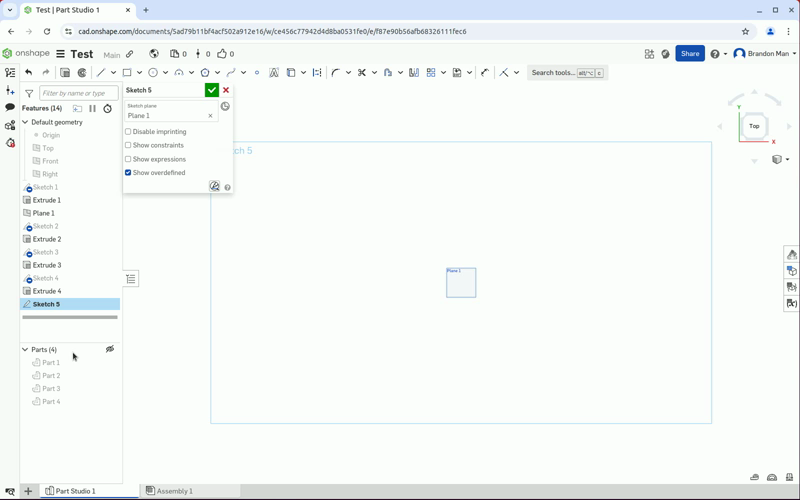
key(l)
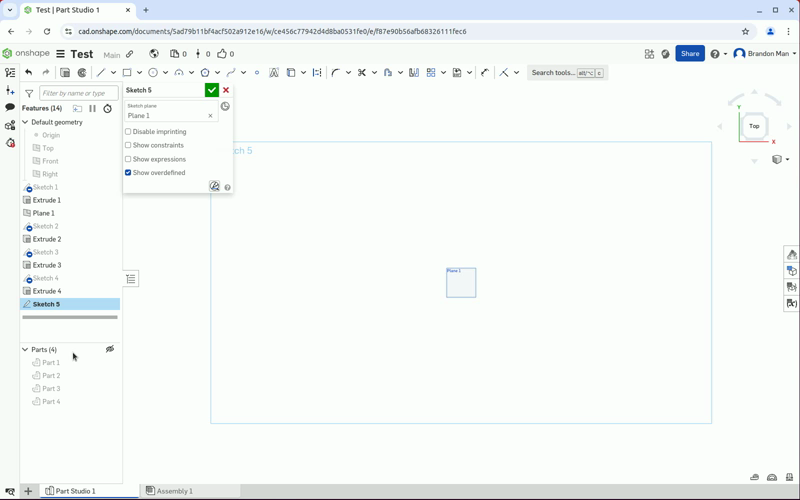
key_down(shift)
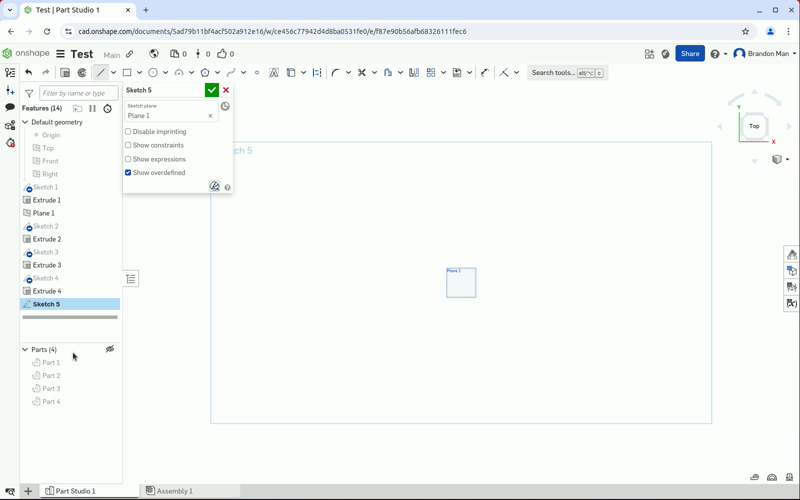
mouse_move(404, 339)
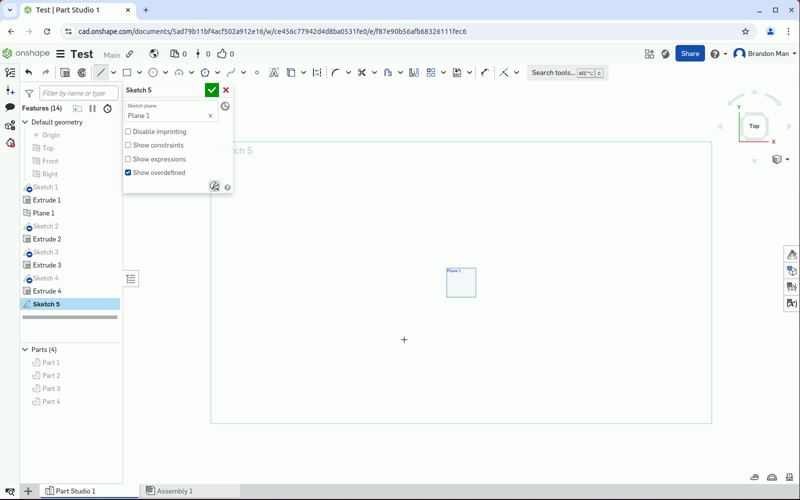
click(404, 339)
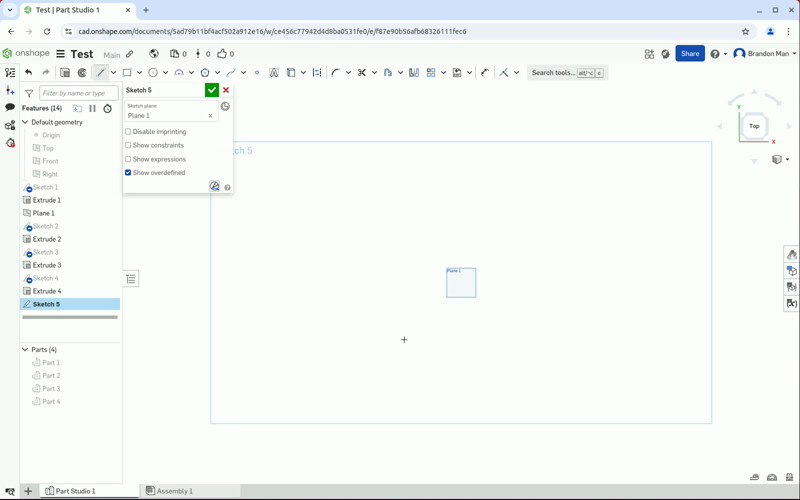
key_up(shift)
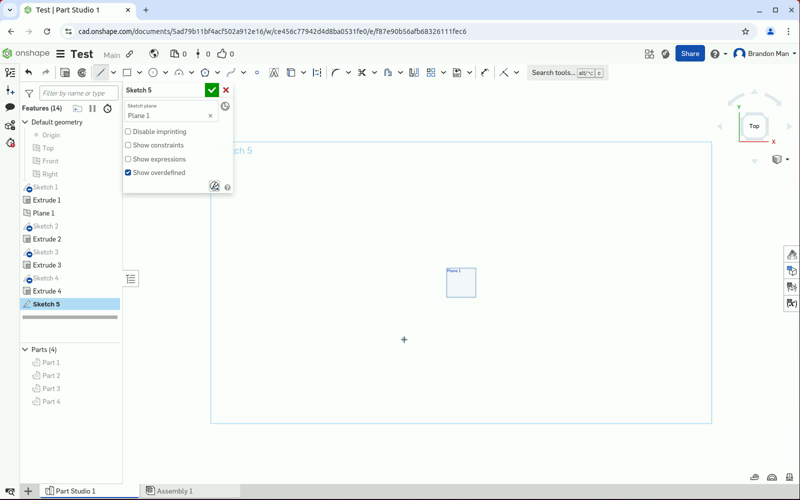
key_down(shift)
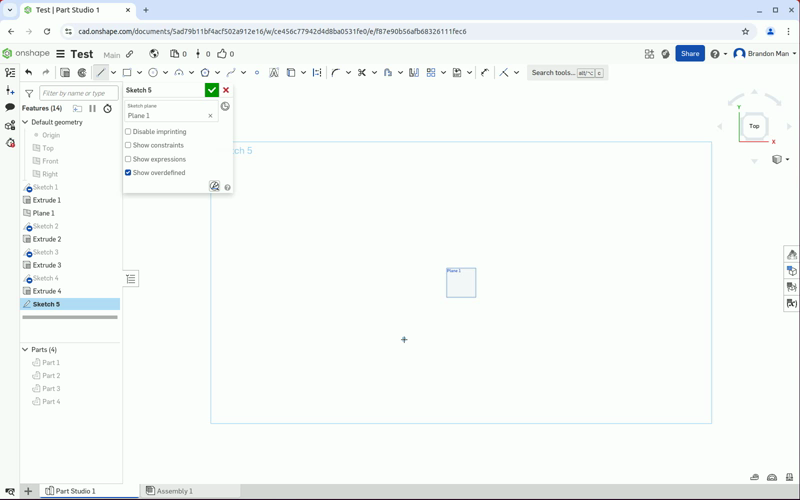
mouse_move(434, 339)
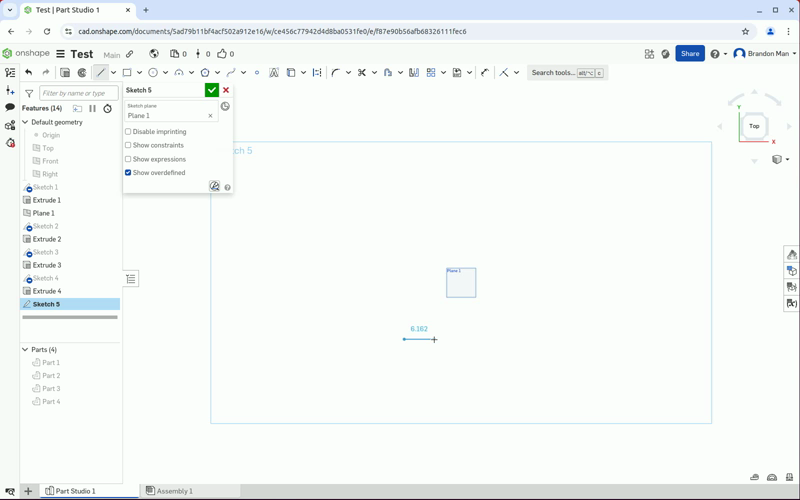
mouse_move(414, 339)
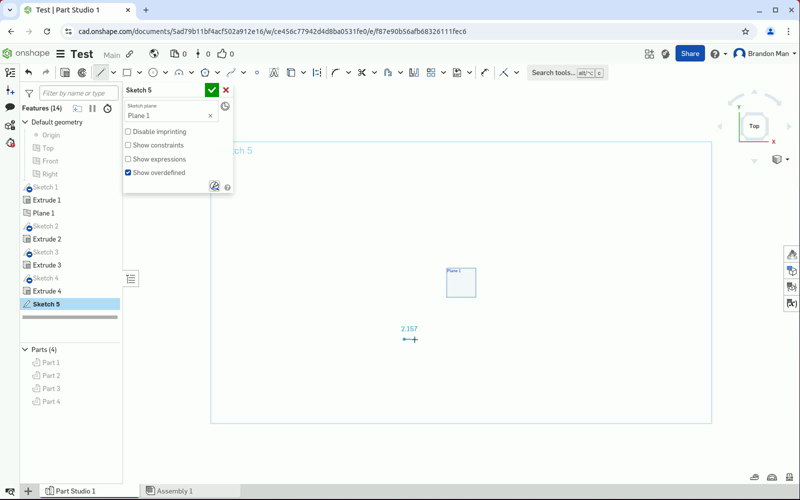
click(414, 339)
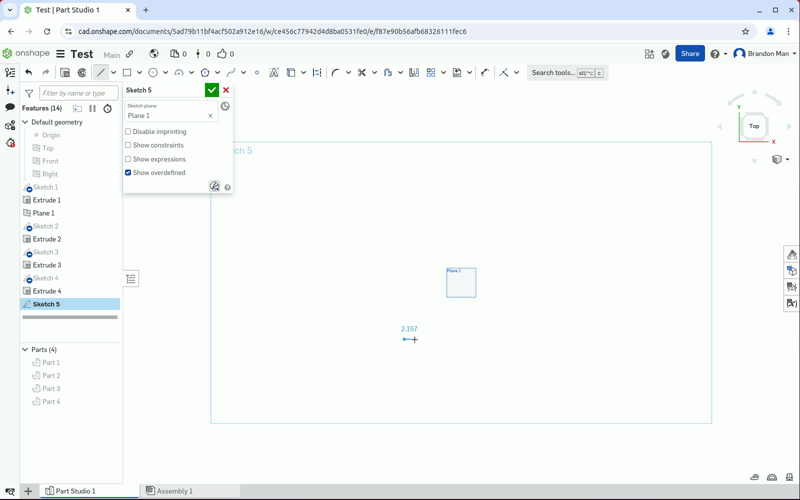
key_up(shift)
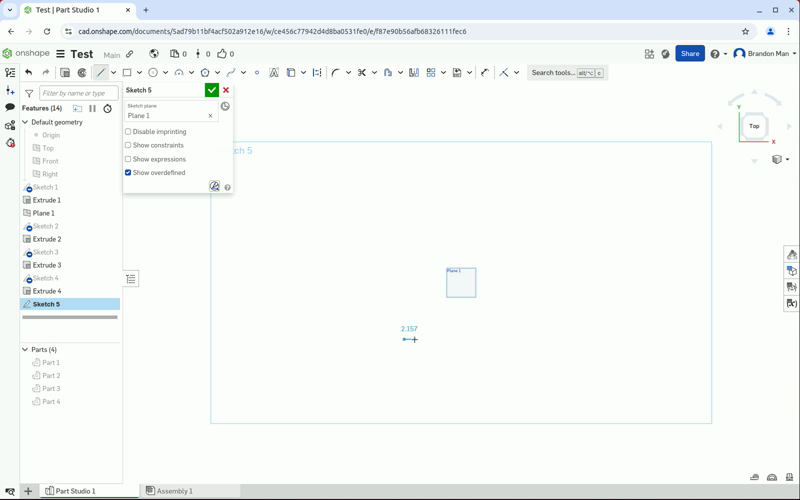
key_down(shift)
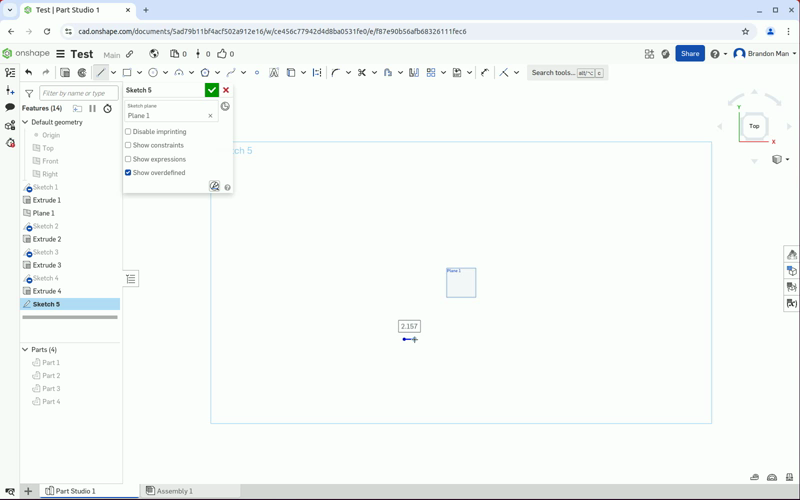
mouse_move(444, 339)
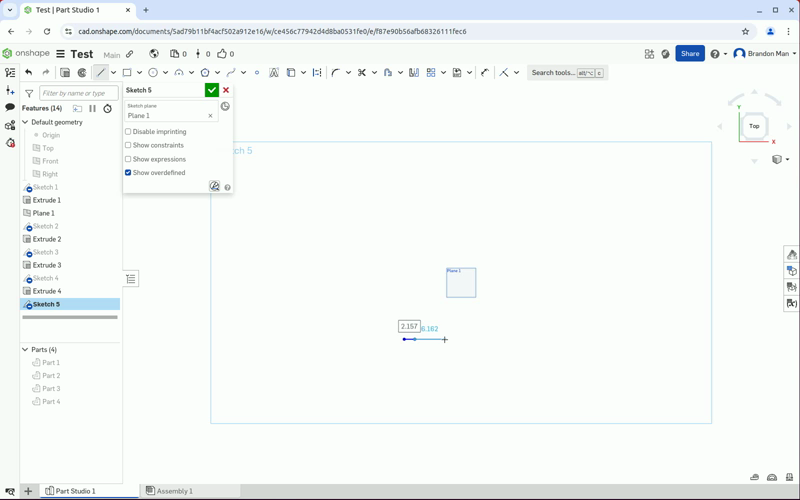
mouse_move(414, 328)
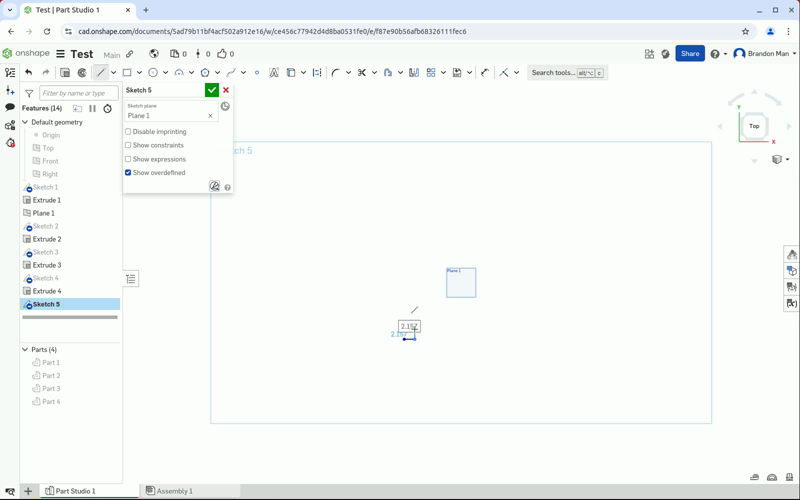
click(414, 328)
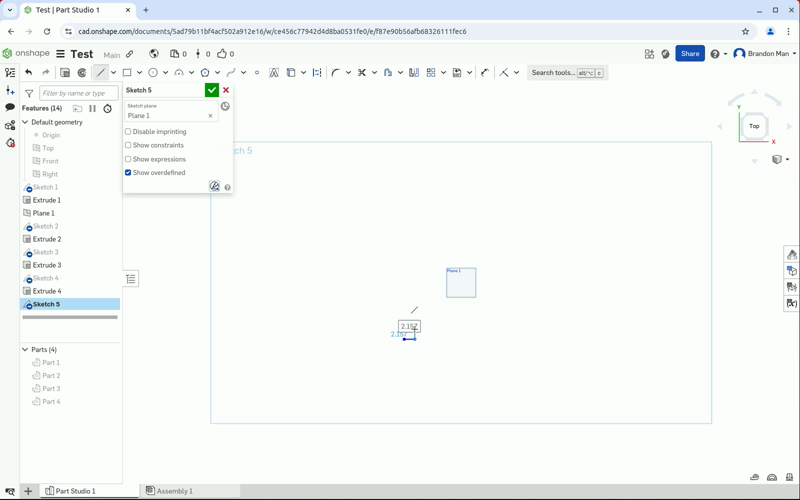
key_up(shift)
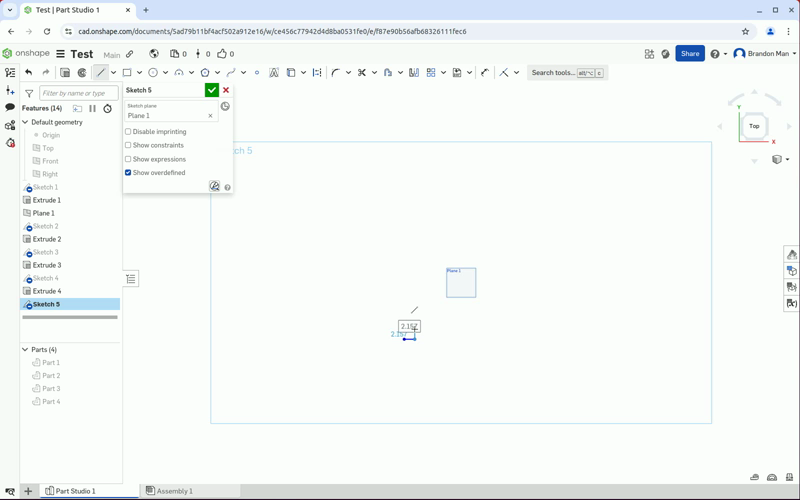
key_down(shift)
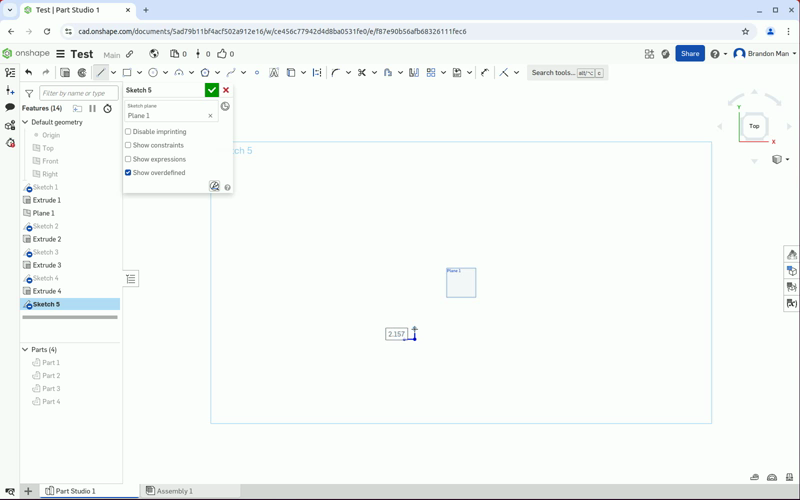
mouse_move(444, 328)
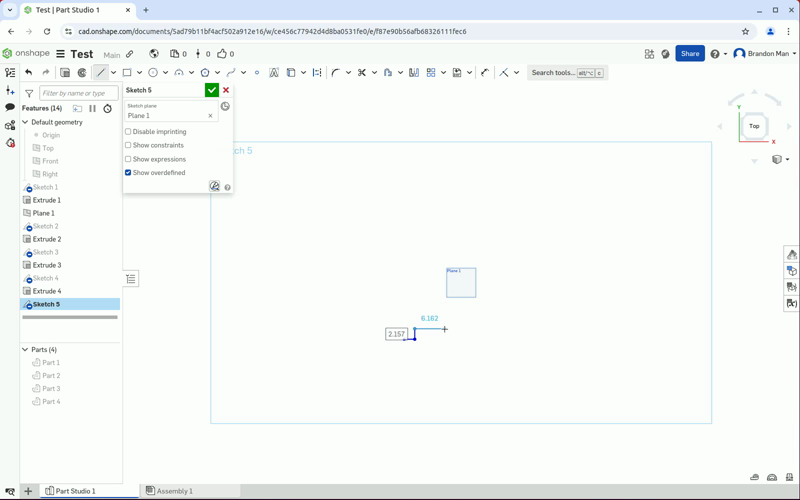
mouse_move(404, 328)
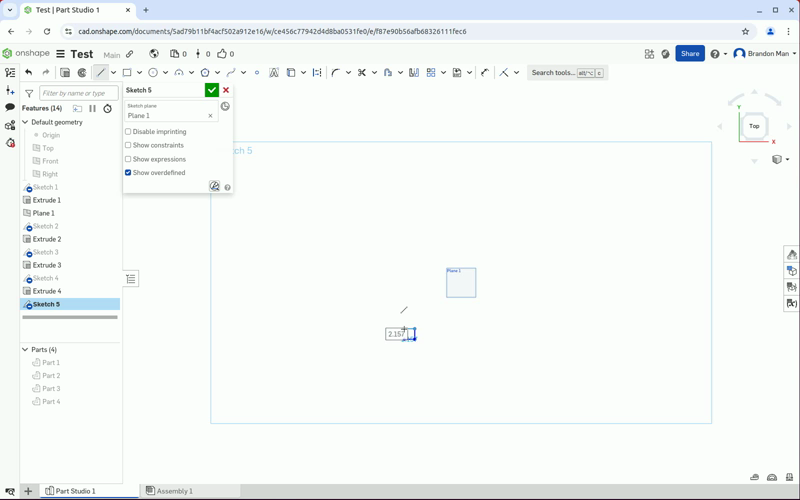
click(404, 328)
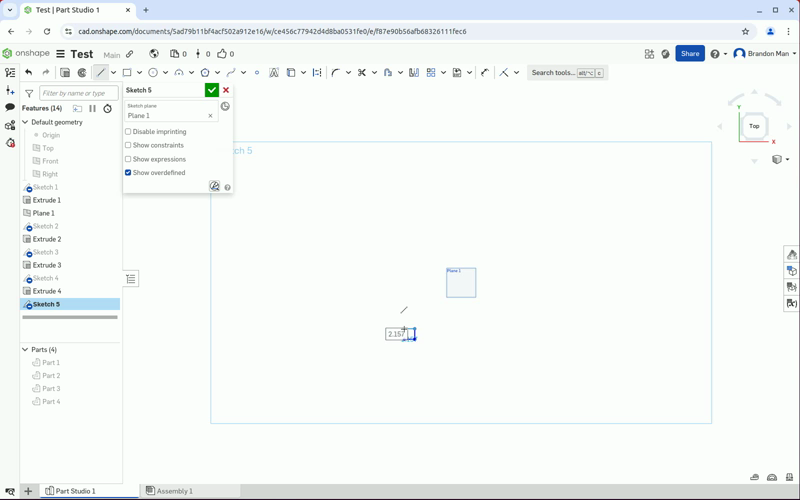
key_up(shift)
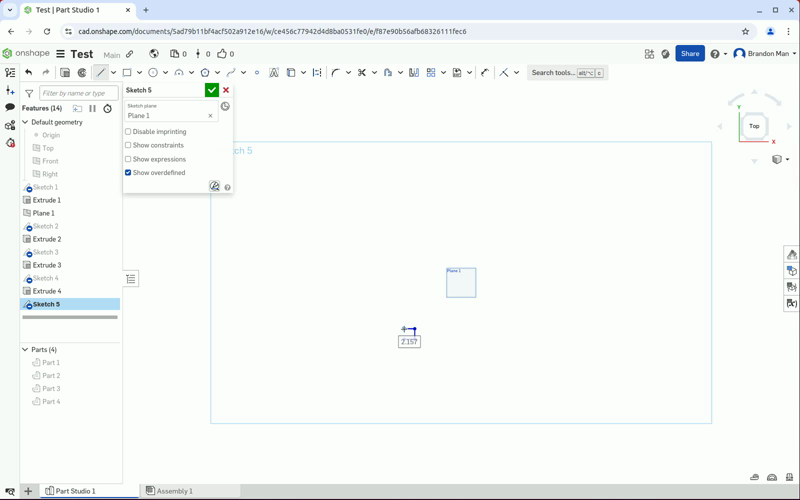
mouse_move(434, 328)
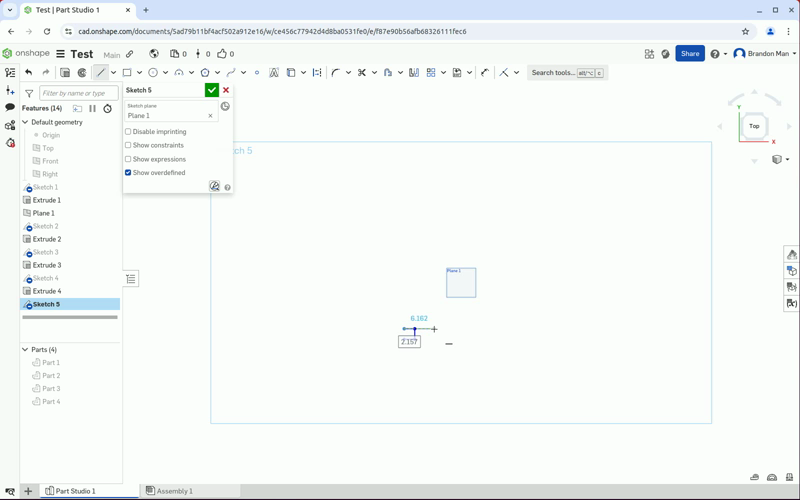
key_down(shift)
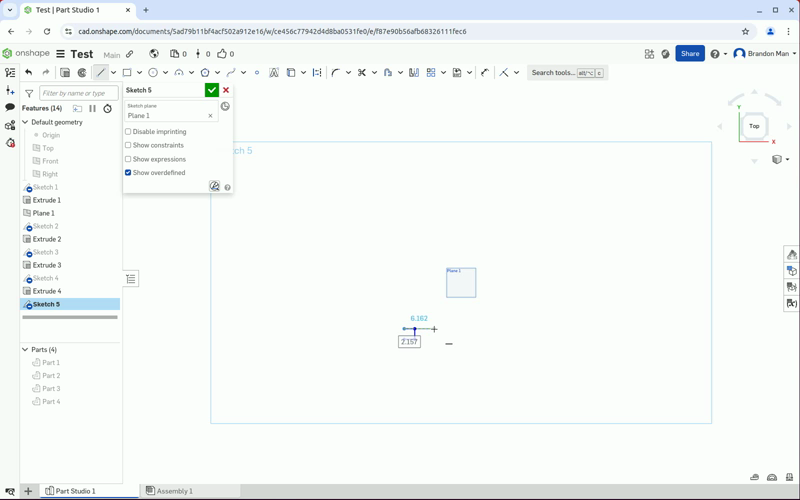
mouse_move(404, 339)
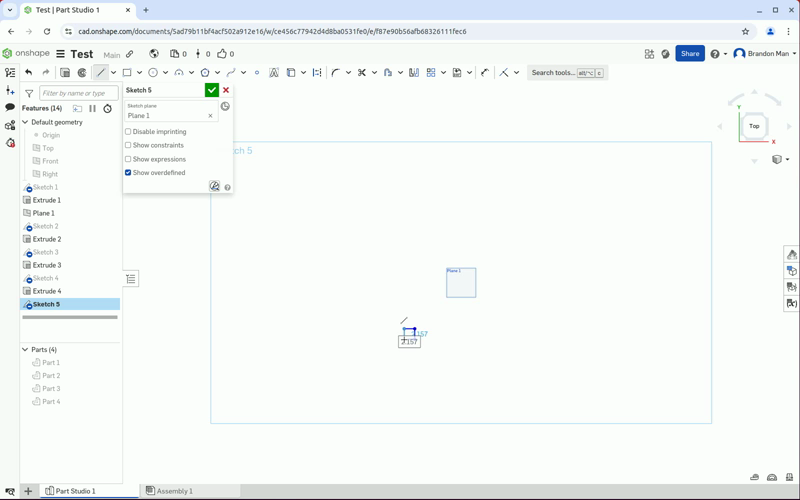
key_up(shift)
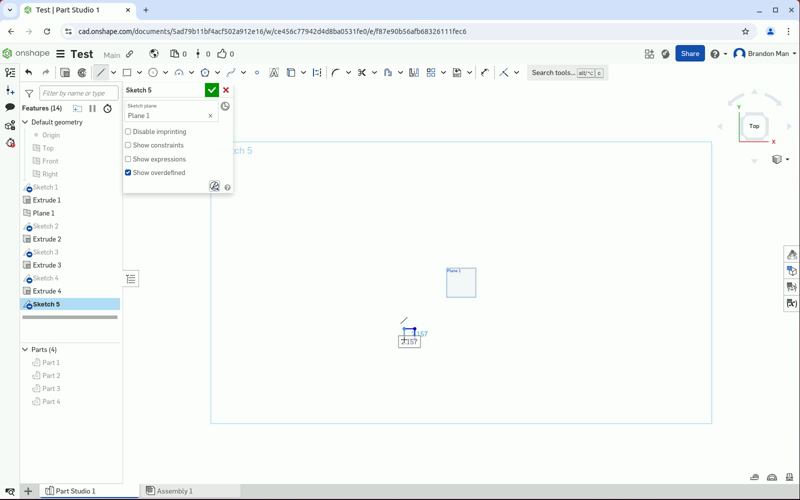
click(404, 339)
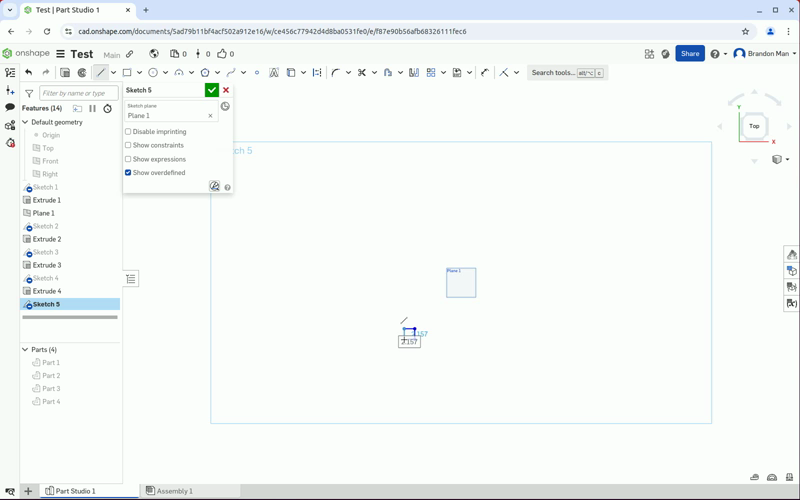
key(esc)
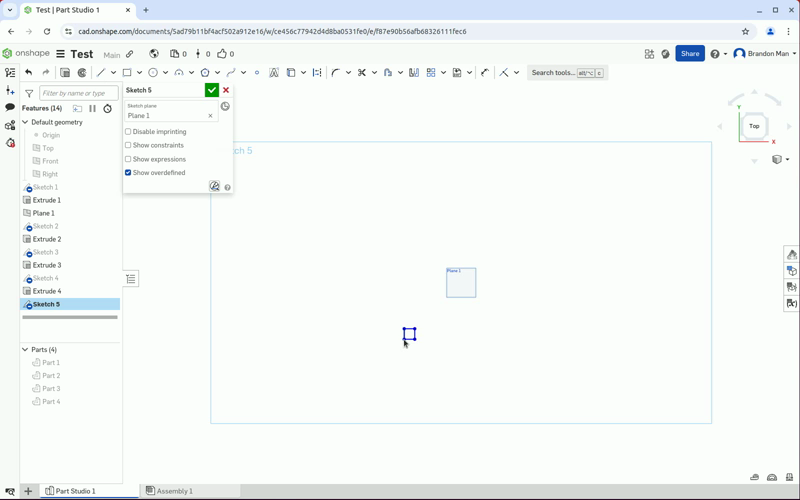
mouse_move(414, 329)
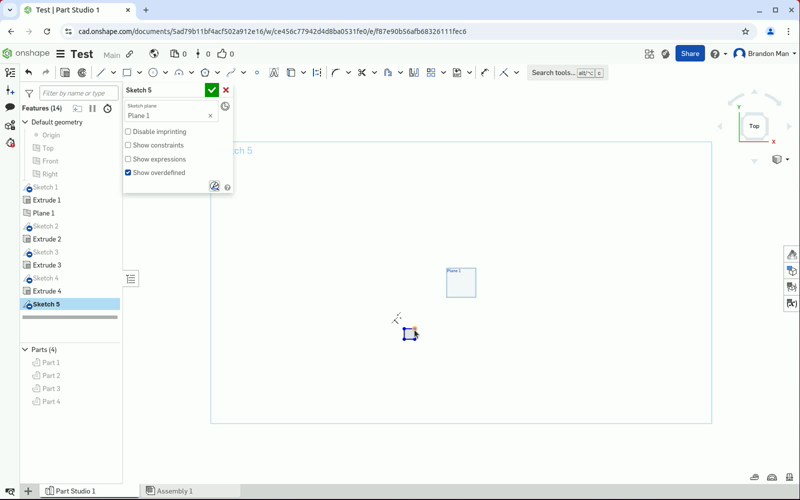
scroll(6)
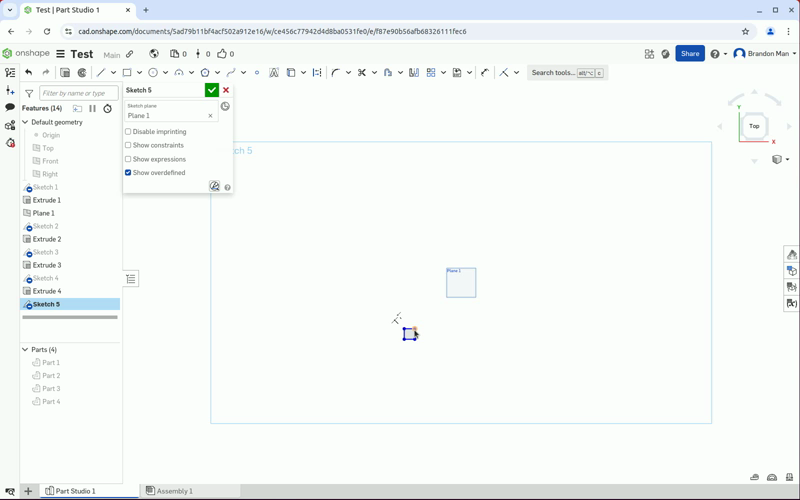
scroll(6)
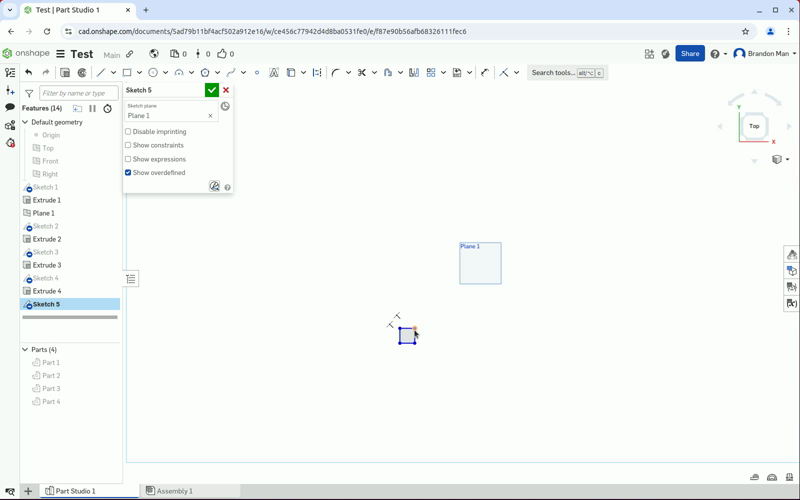
scroll(6)
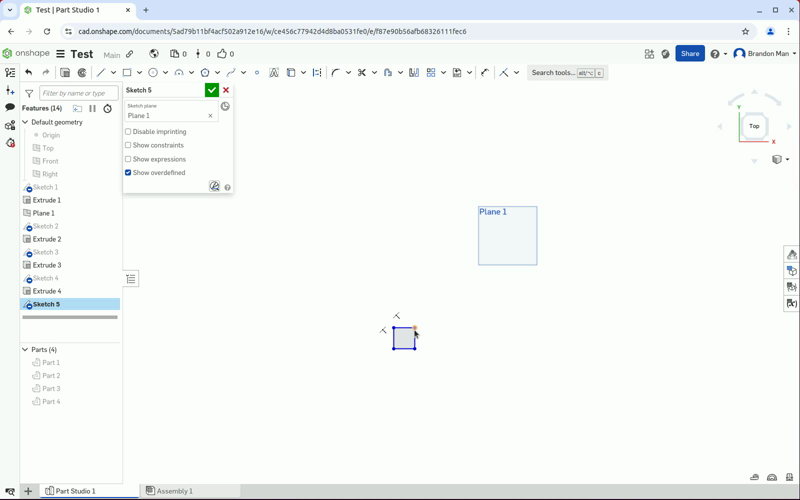
scroll(6)
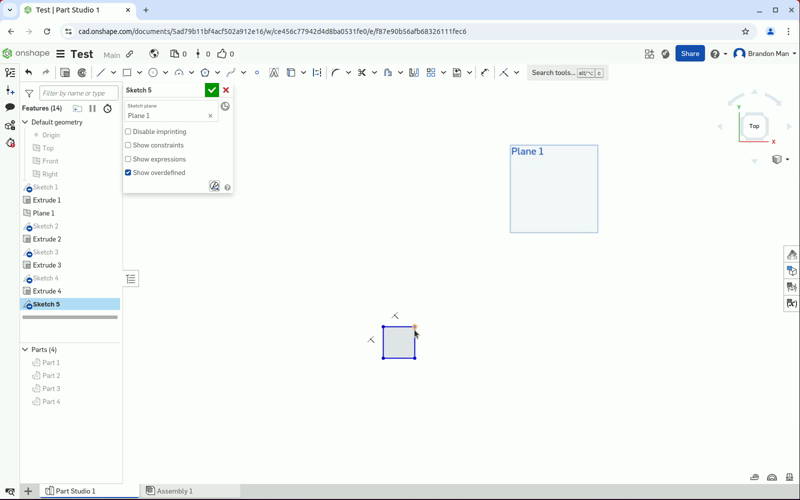
scroll(6)
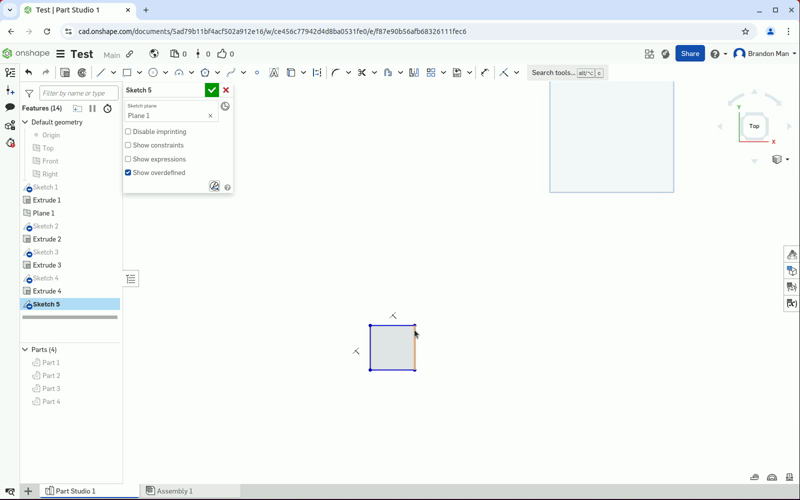
scroll(6)
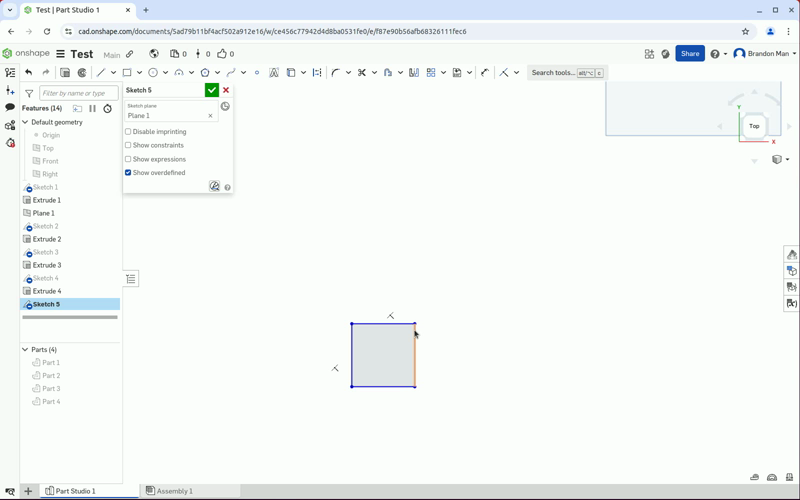
scroll(6)
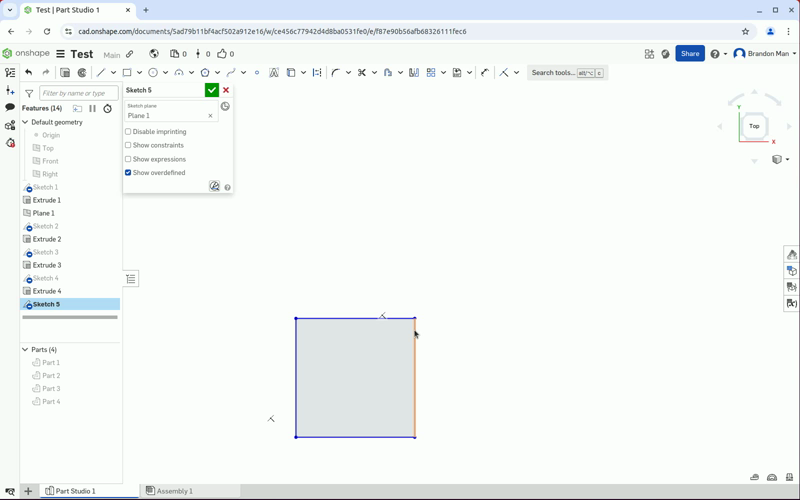
click(414, 329)
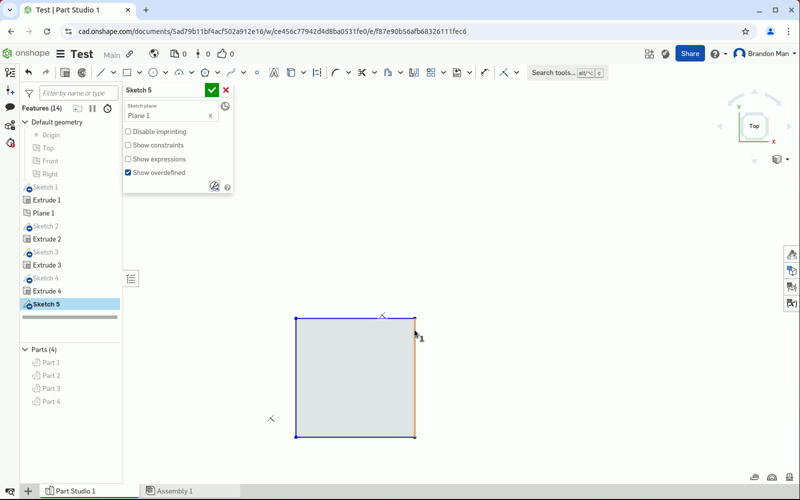
scroll(-6)
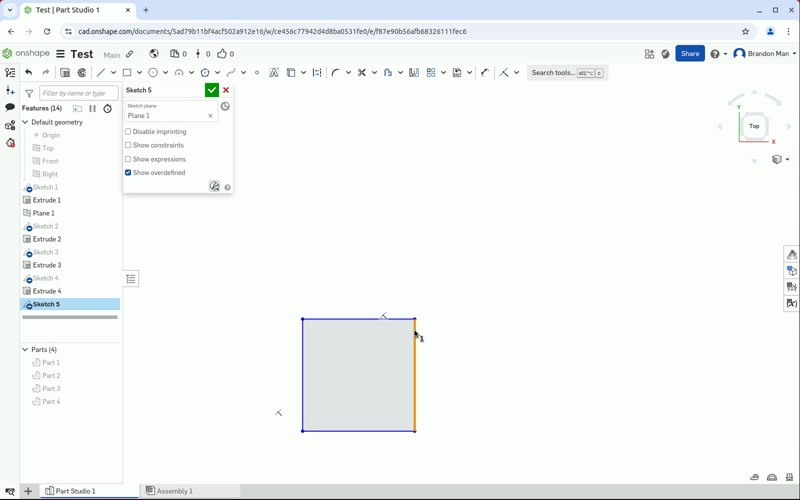
scroll(-6)
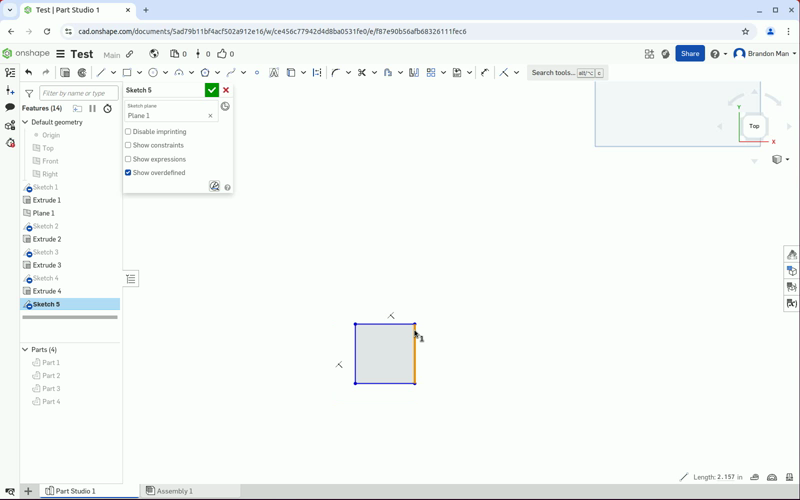
scroll(-6)
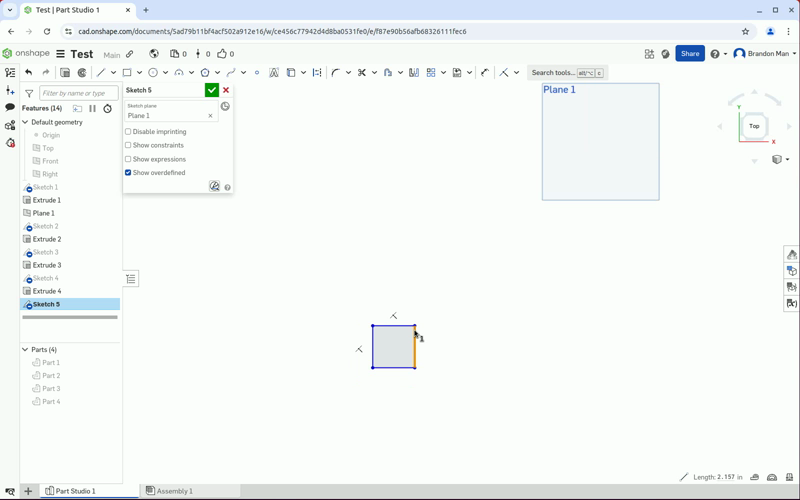
scroll(-6)
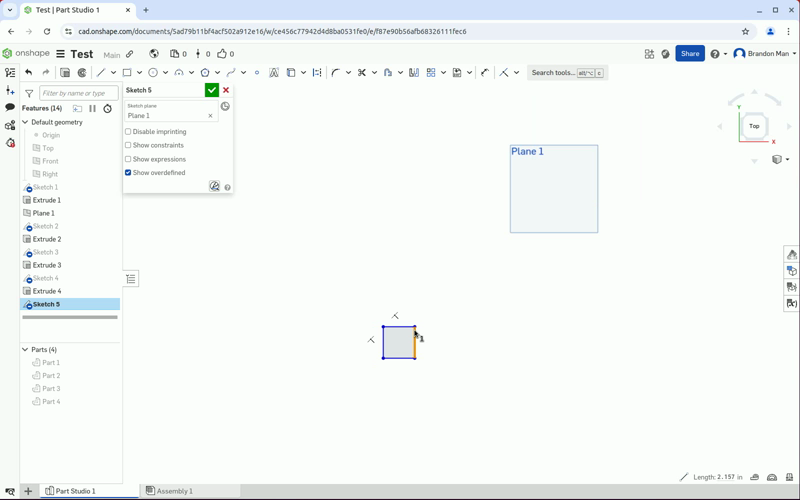
scroll(-6)
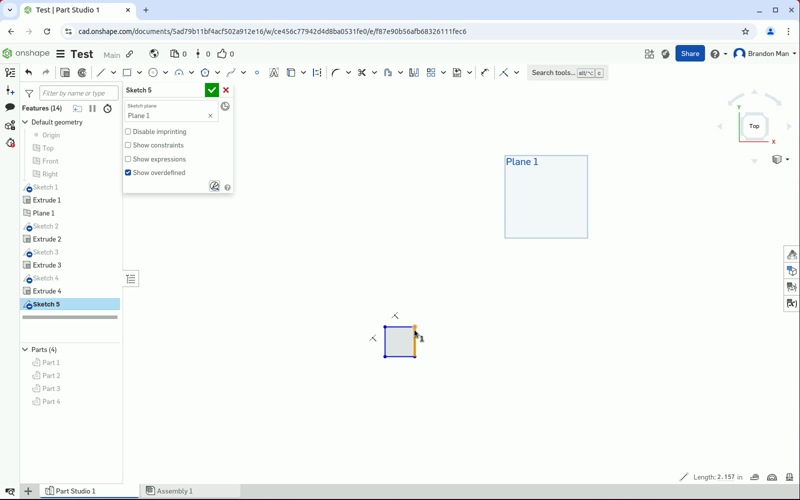
scroll(-6)
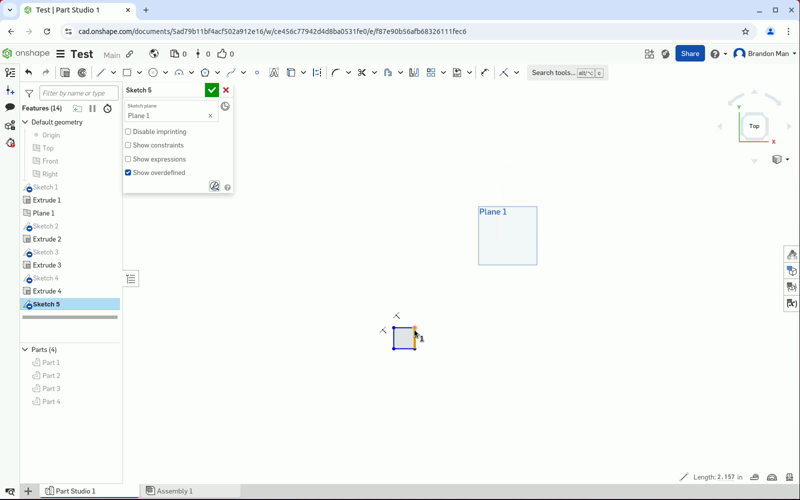
scroll(-6)
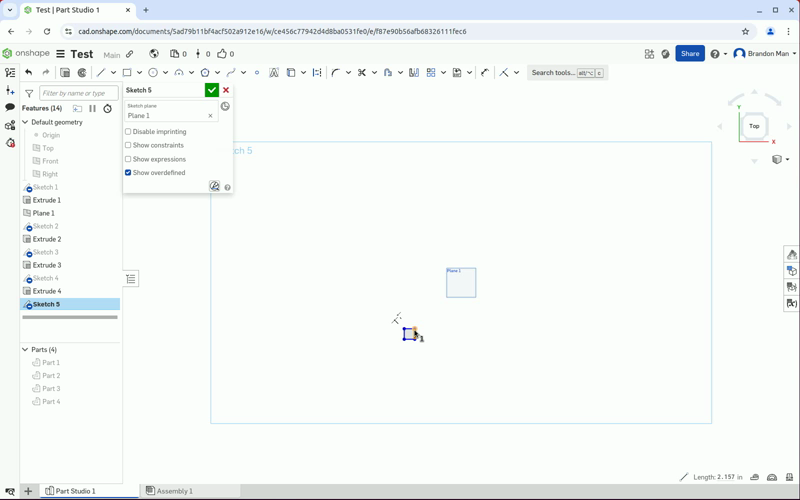
mouse_move(73, 352)
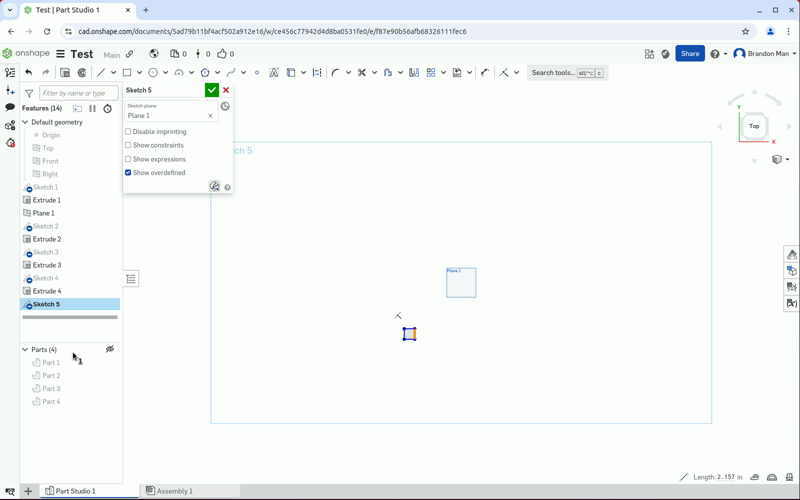
key(shift+y)
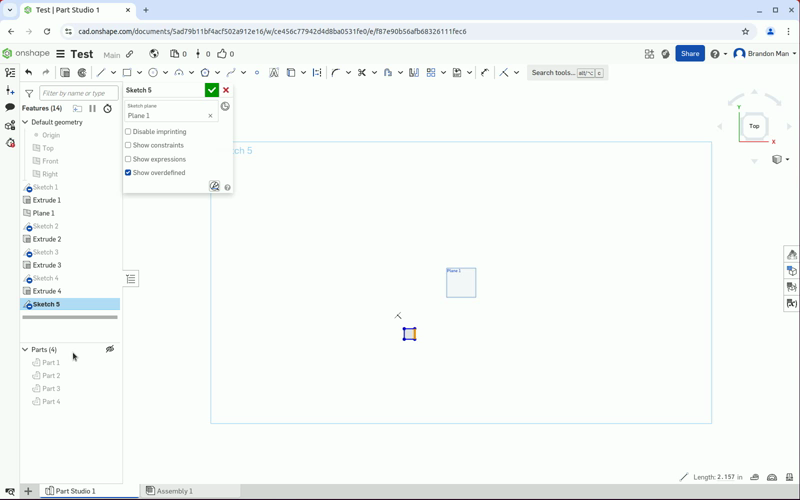
key(shift+e)
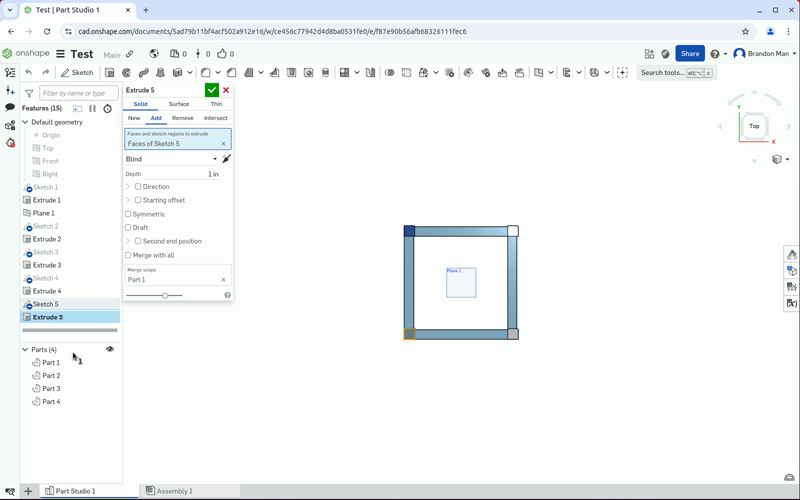
mouse_move(143, 106)
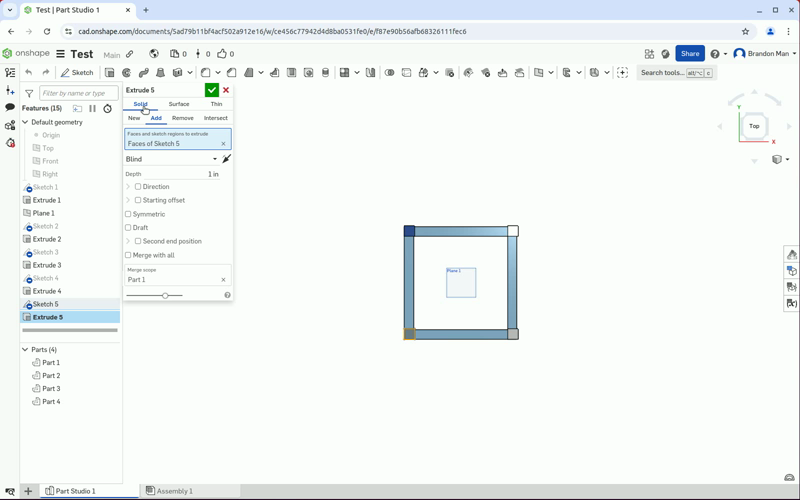
click(143, 106)
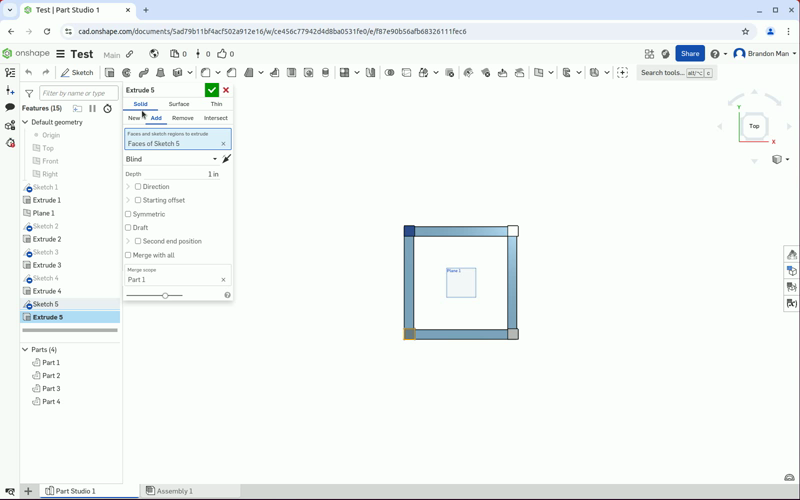
mouse_move(137, 120)
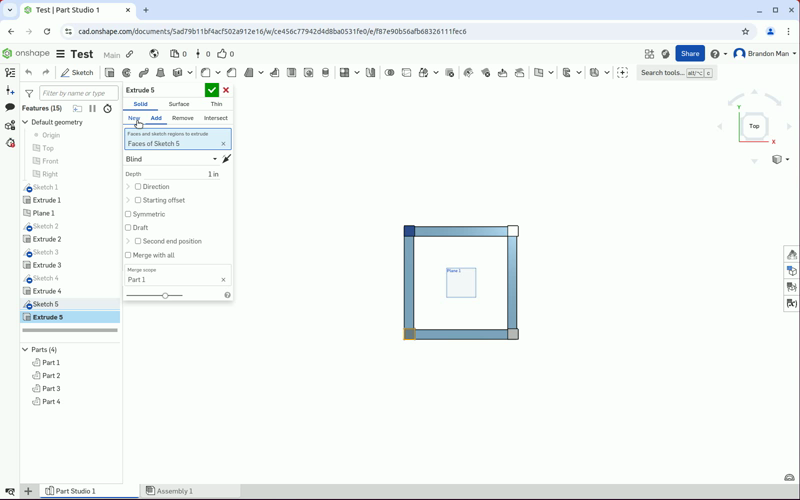
click(137, 120)
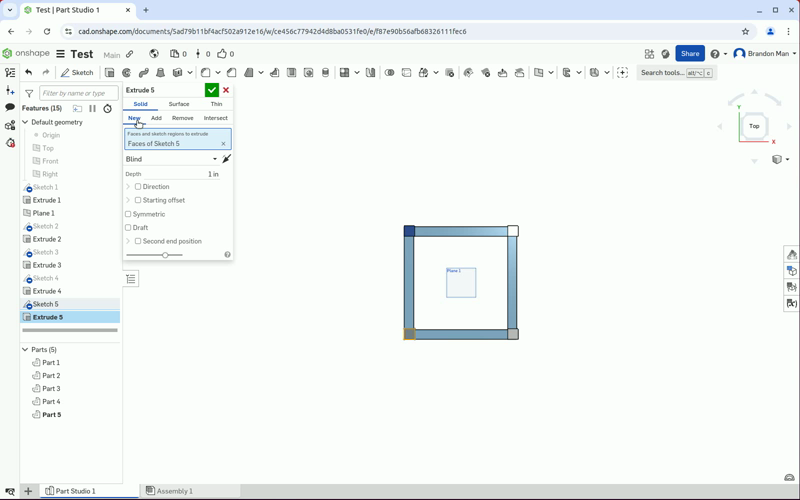
key(tab, 4)
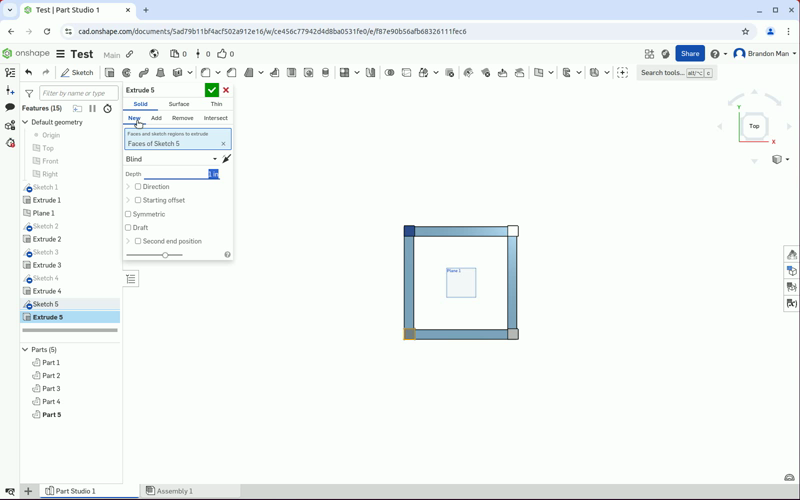
text(19.257)
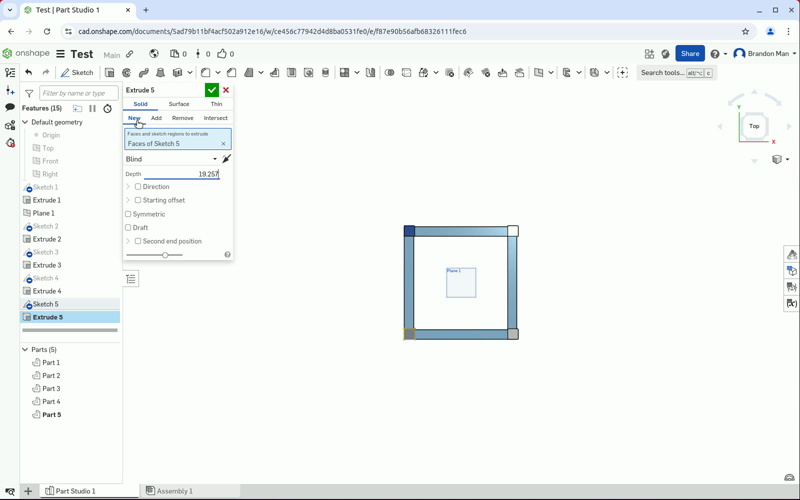
key(enter)
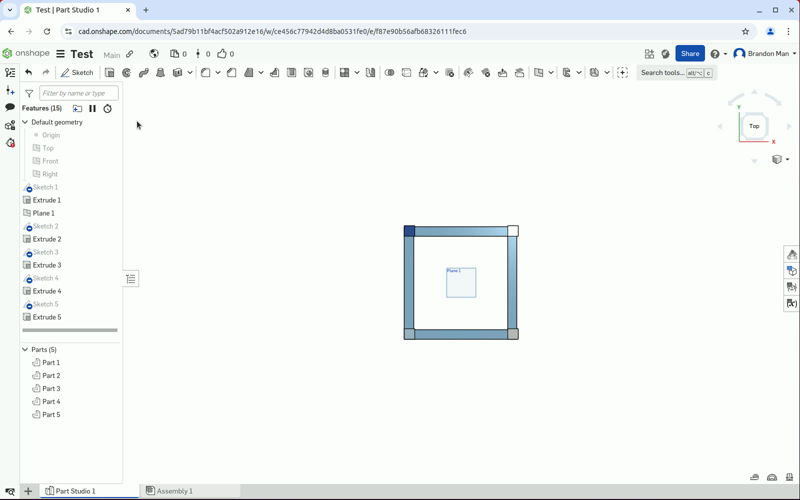
key(shift+h)
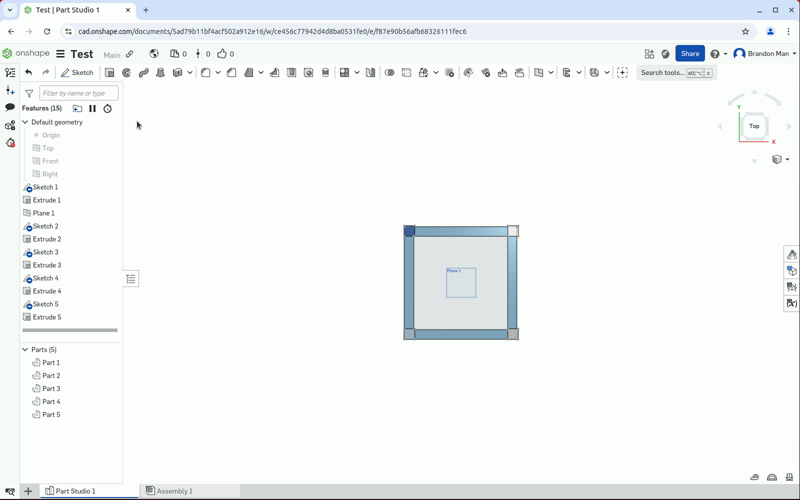
key(shift+h)
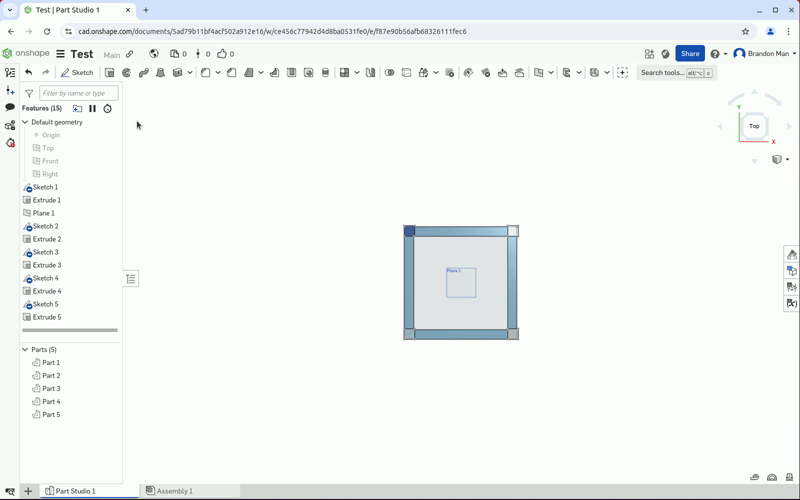
key(shift+7)
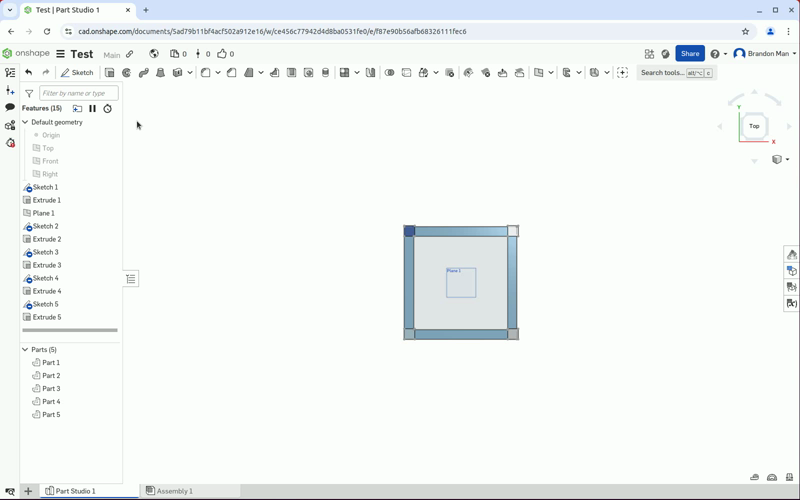
key(up, 3)
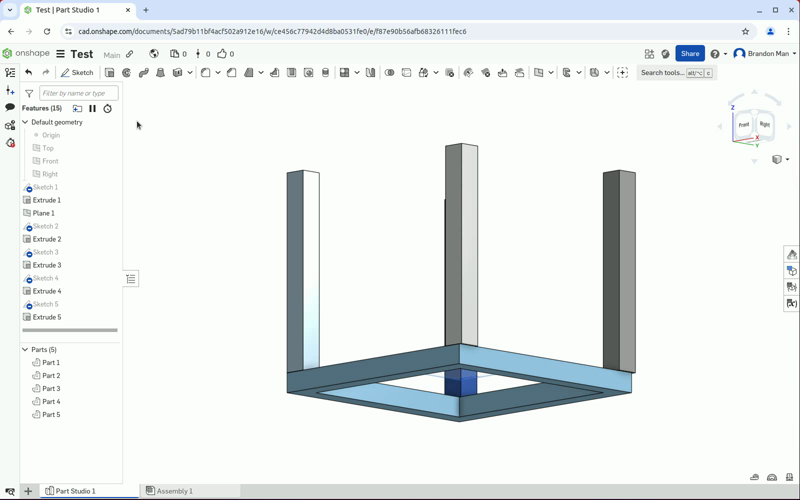
key(left, 3)
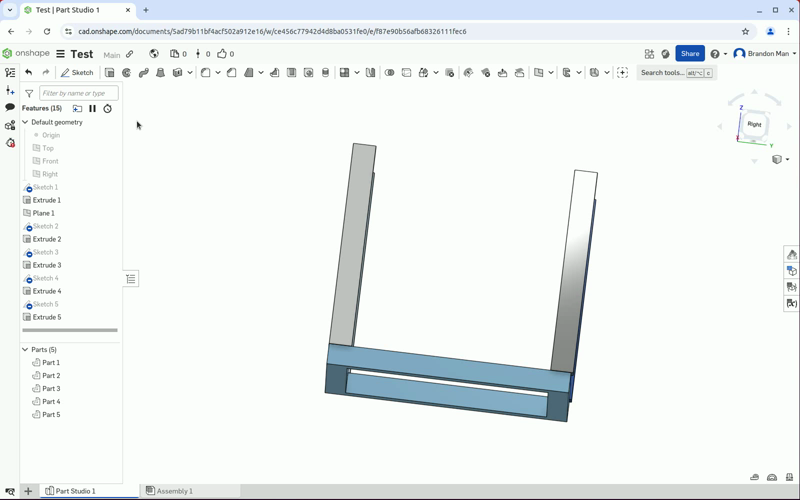
key(right, 3)
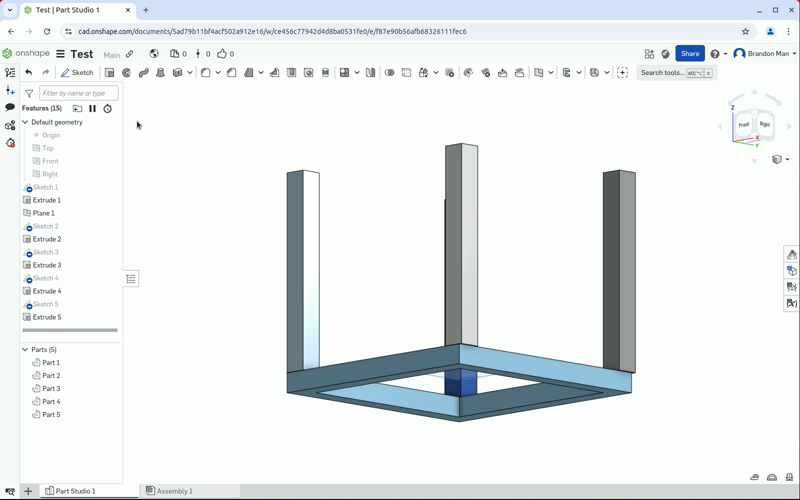
key(down, 3)
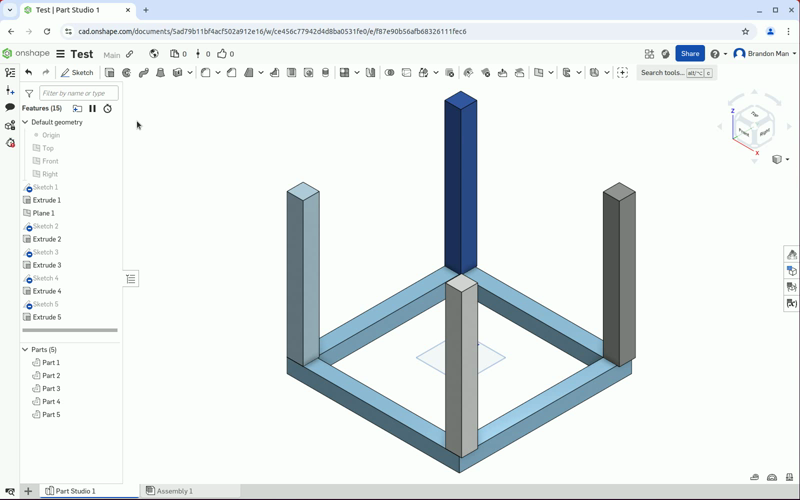
mouse_move(73, 189)
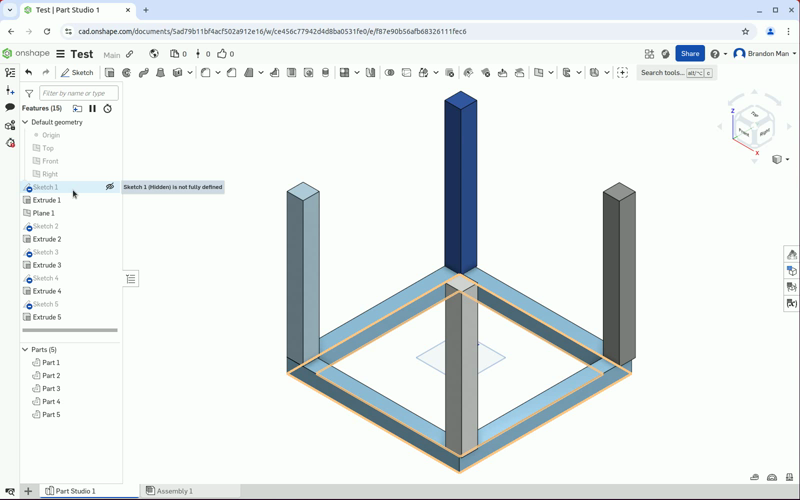
click(73, 189)